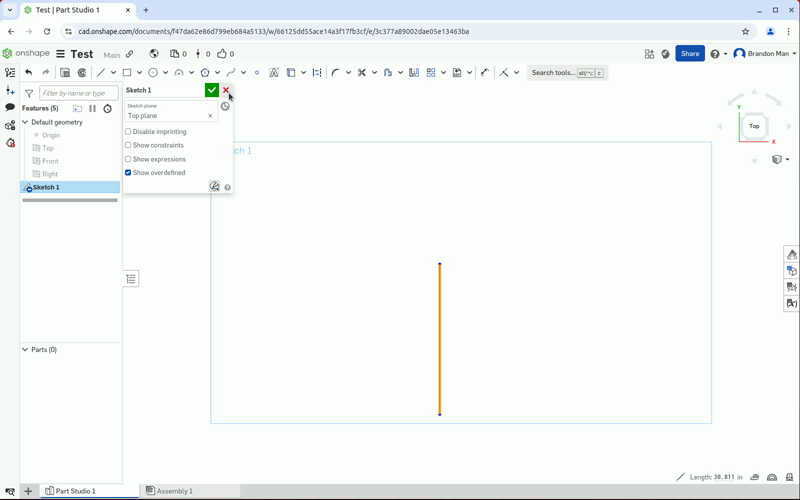
key(shift+h)
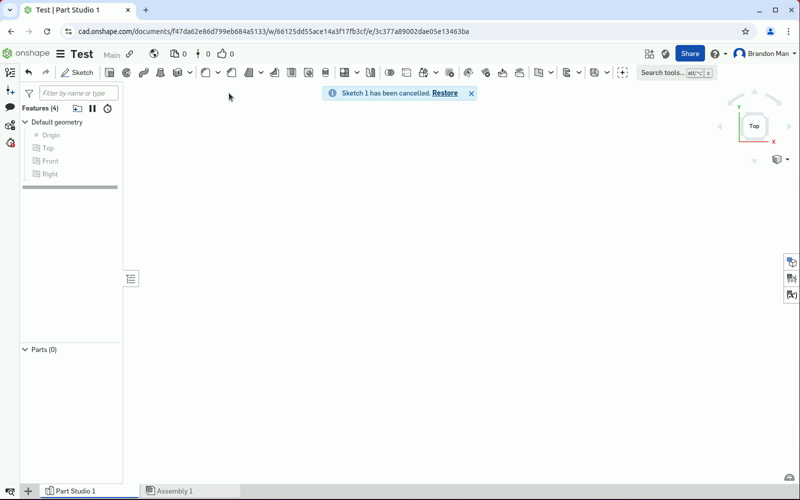
mouse_move(73, 352)
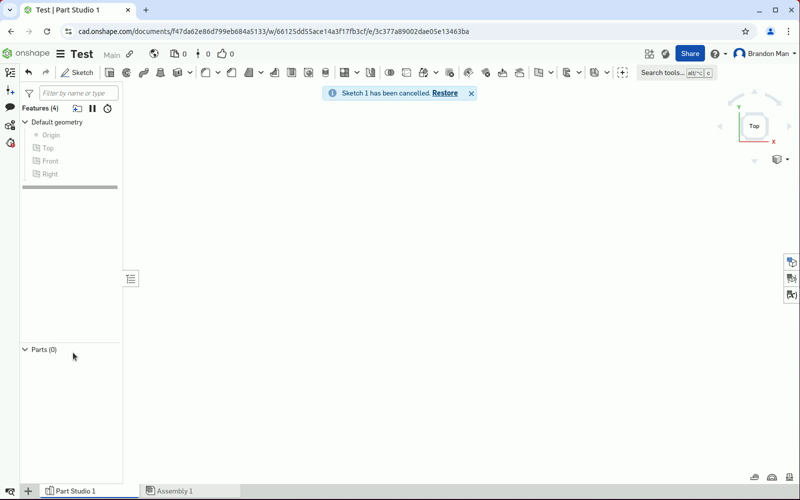
key(y)
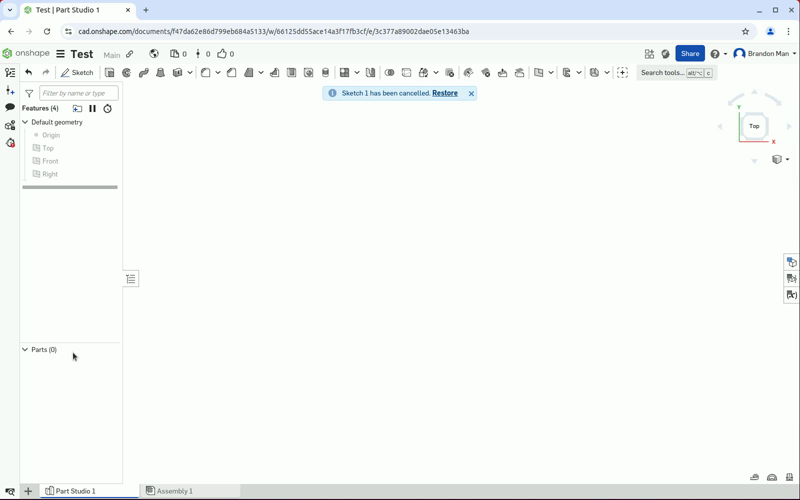
key(shift+p)
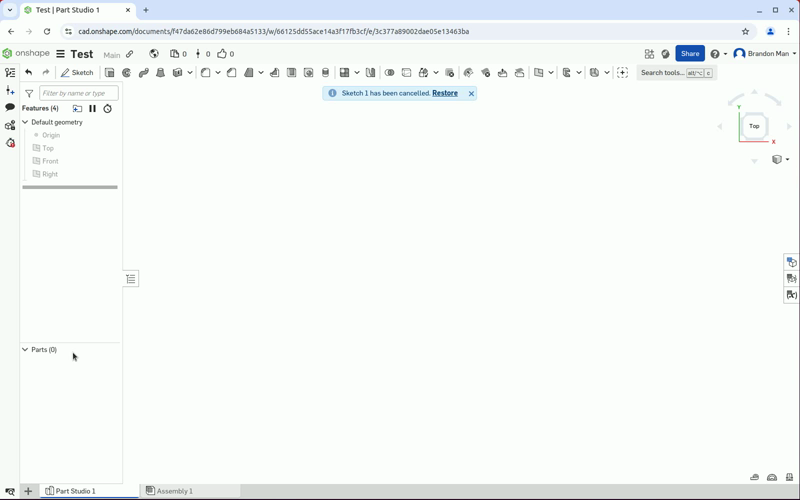
key(space)
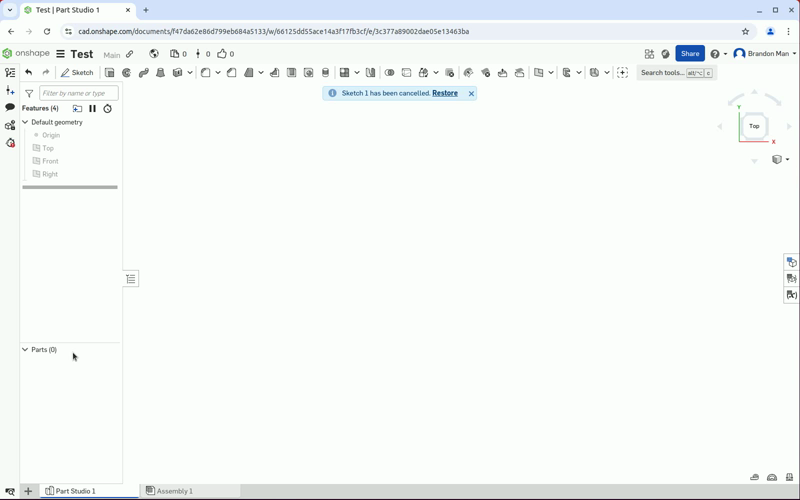
key_down(shift)
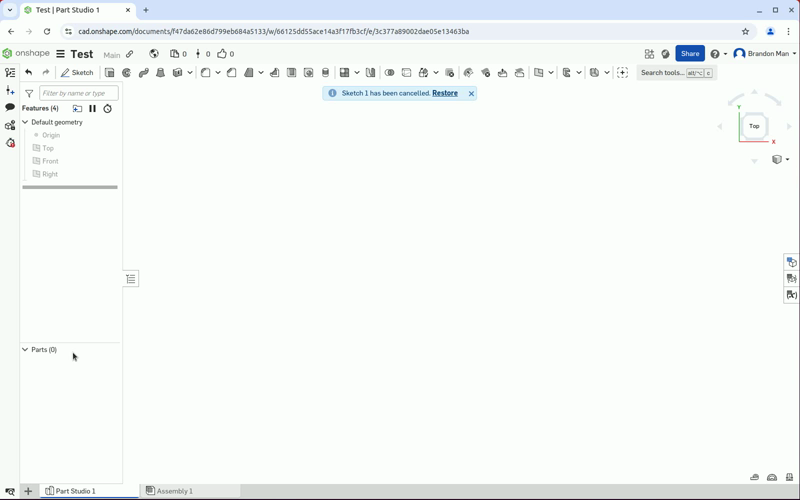
key(up)
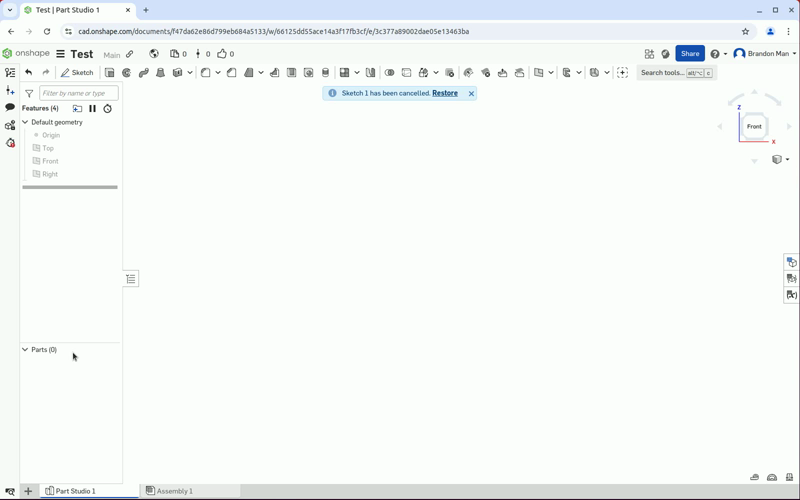
key_up(shift)
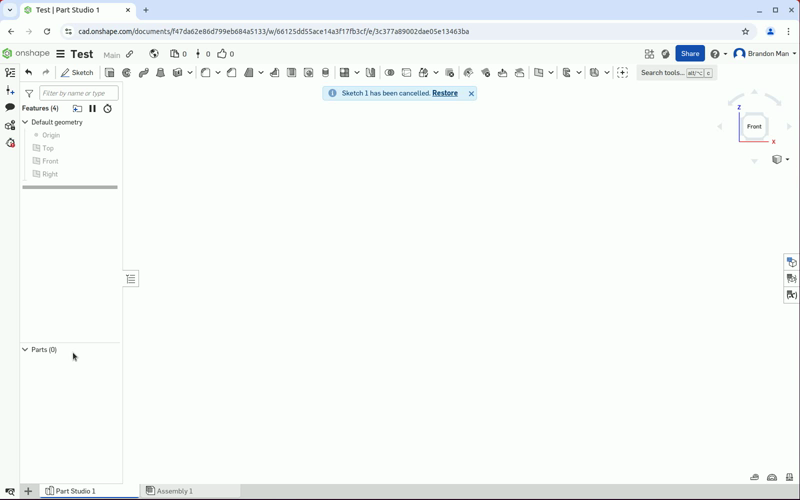
mouse_move(73, 352)
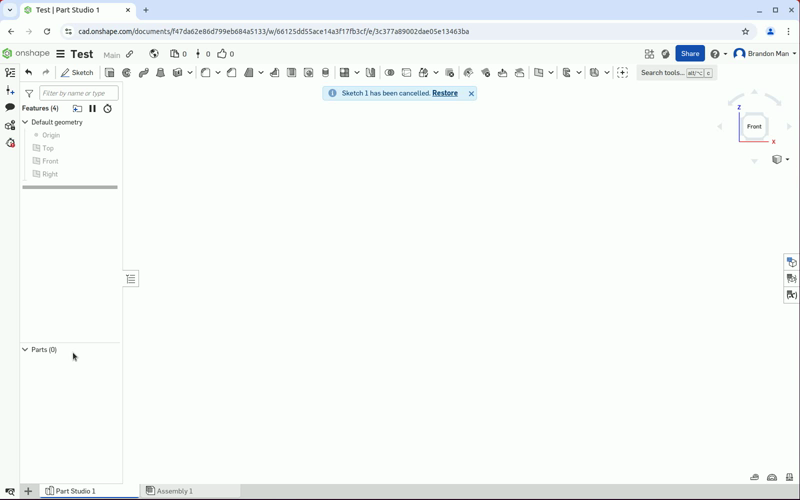
key(shift+y)
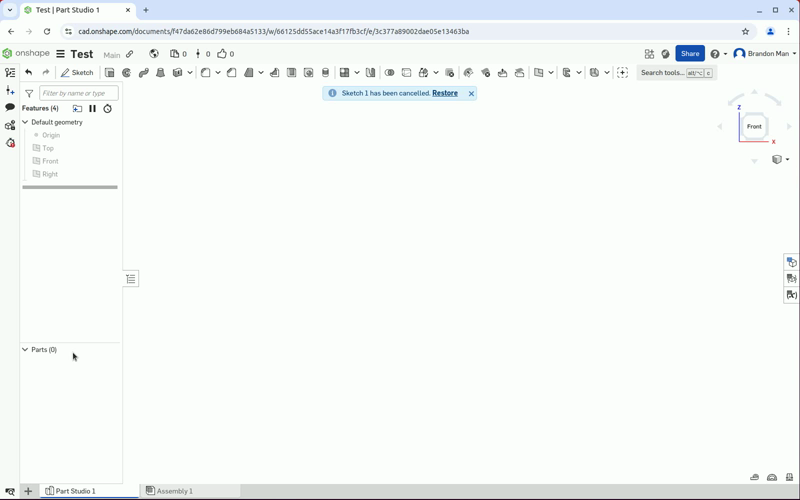
key(shift+s)
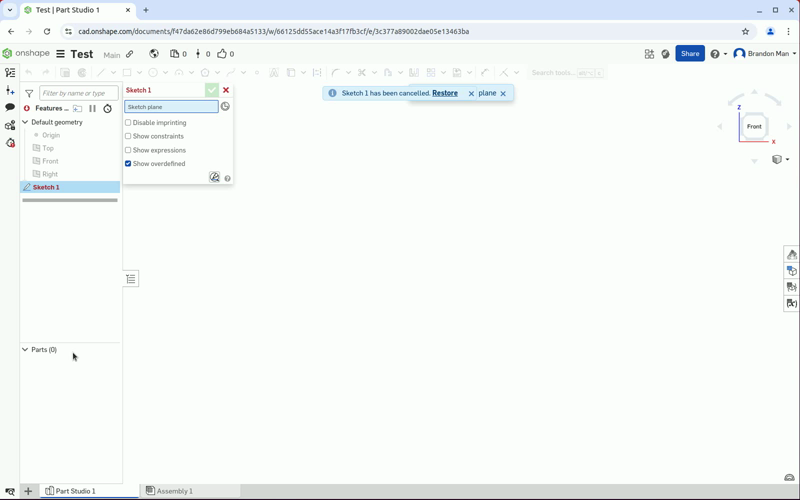
mouse_move(73, 163)
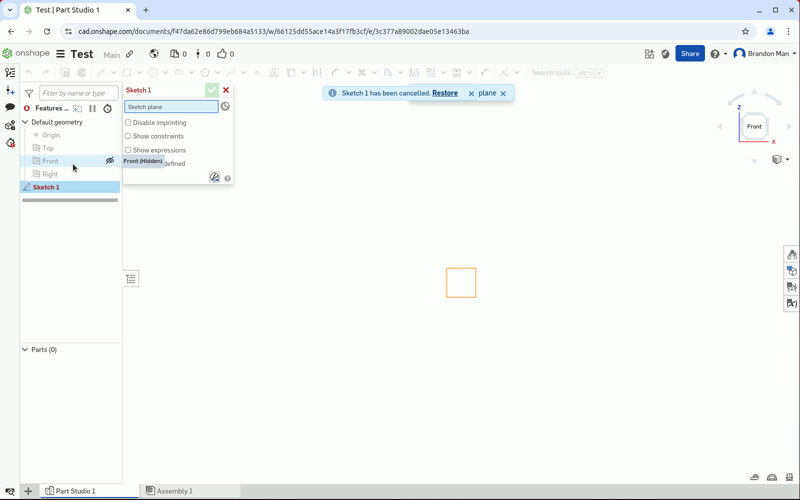
click(73, 163)
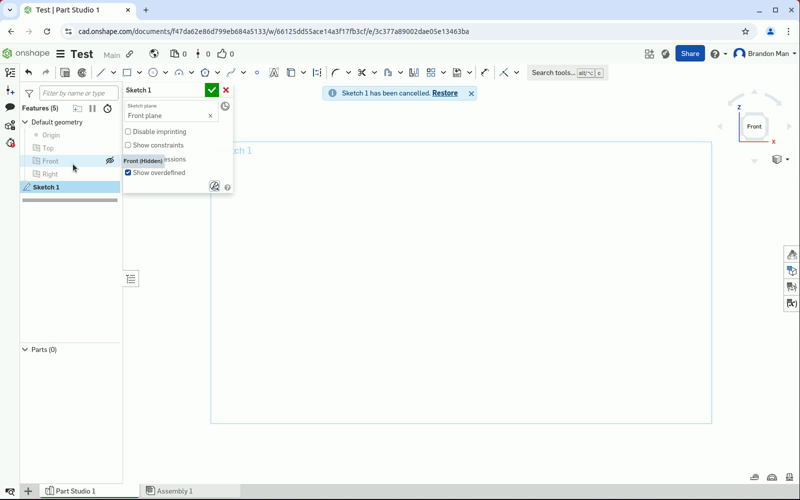
mouse_move(73, 352)
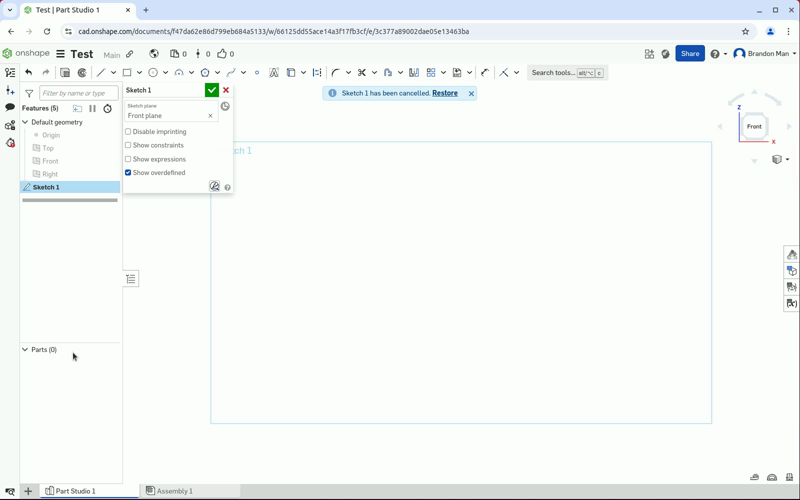
key(y)
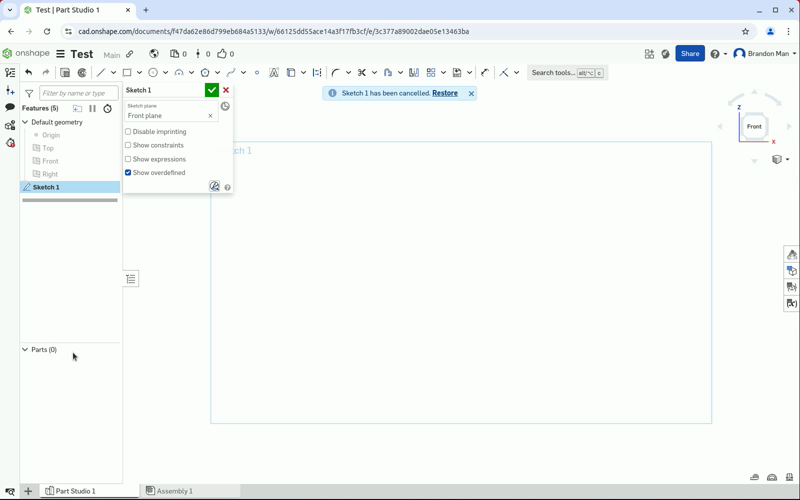
key(l)
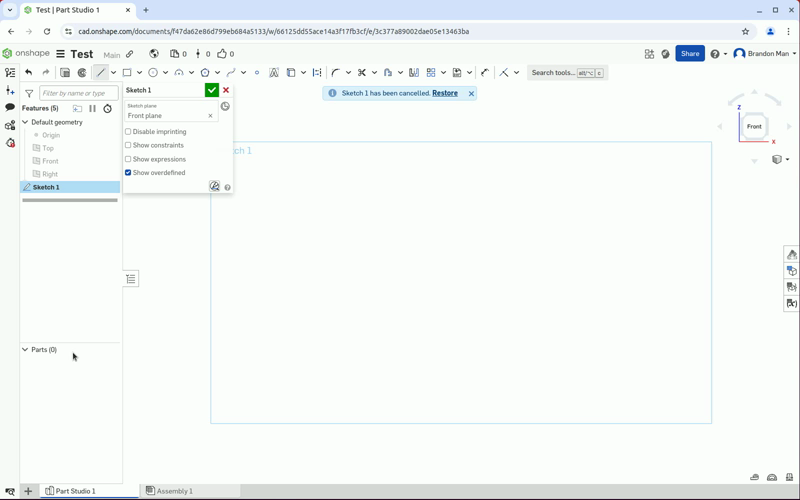
key_down(shift)
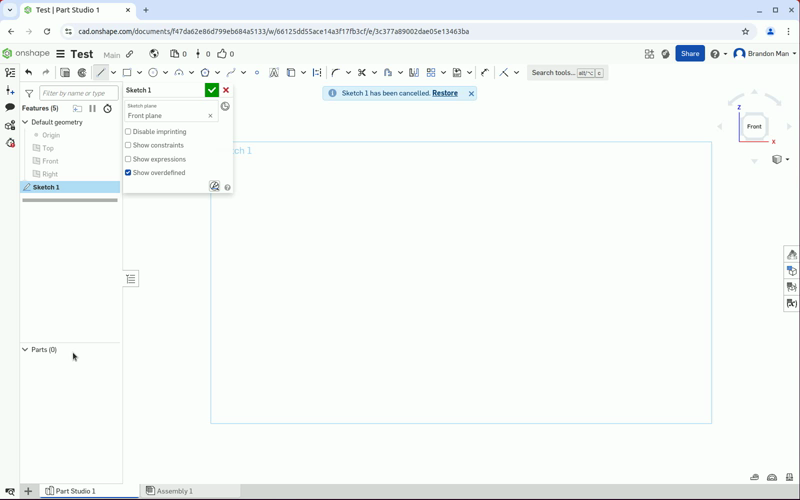
mouse_move(468, 326)
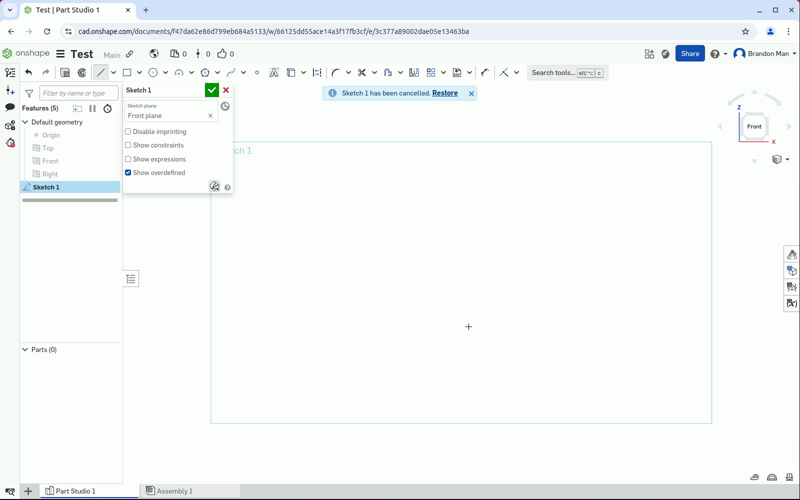
click(468, 326)
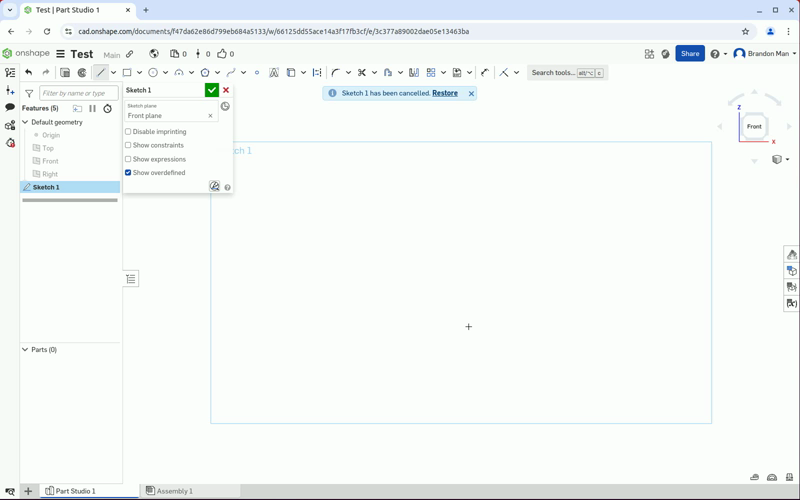
key_up(shift)
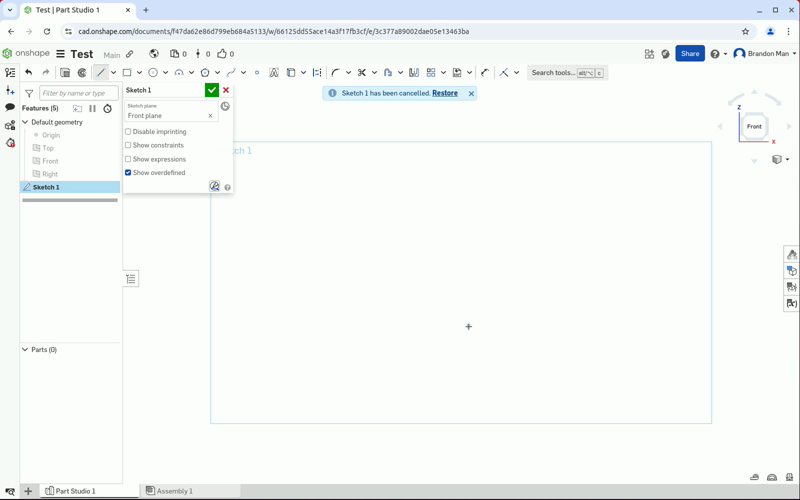
key_down(shift)
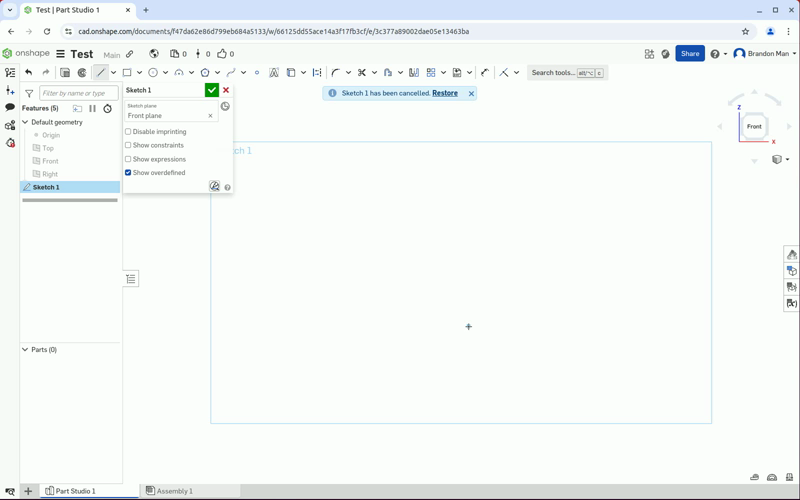
mouse_move(544, 312)
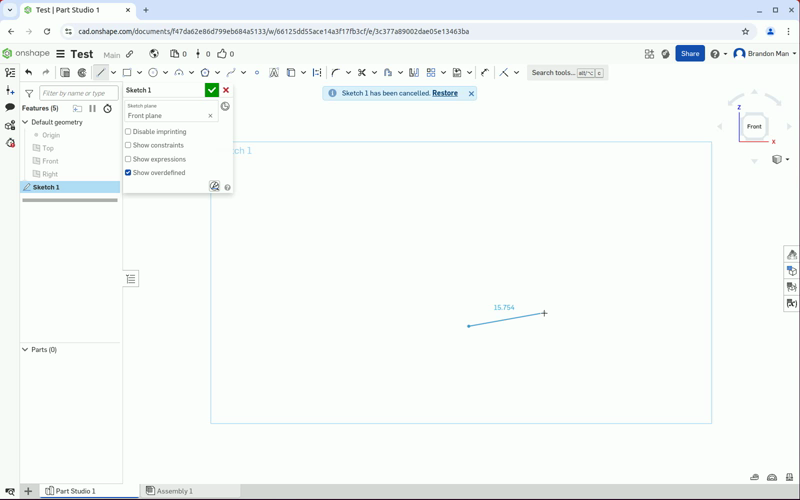
click(544, 312)
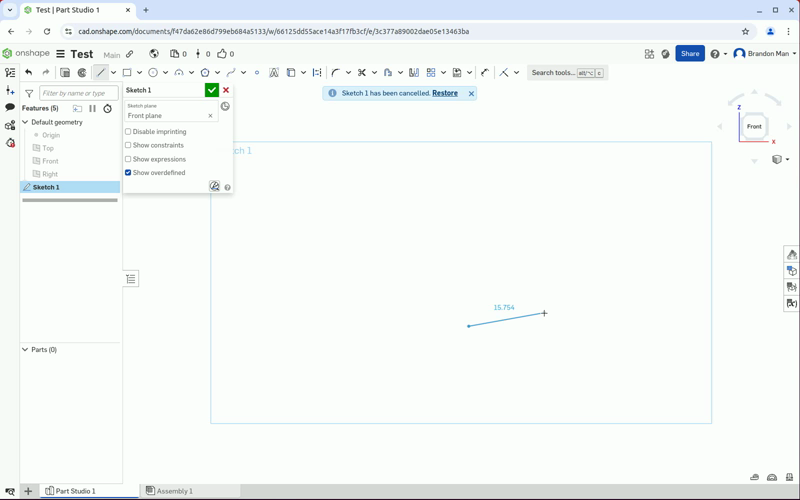
key_up(shift)
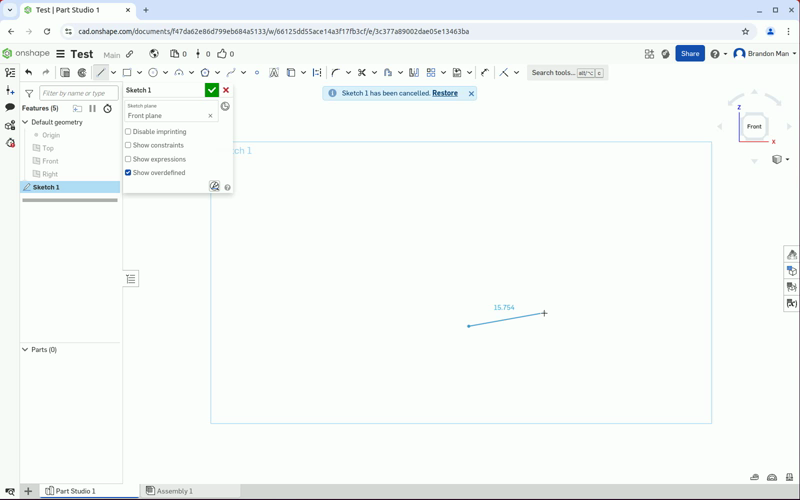
key(esc)
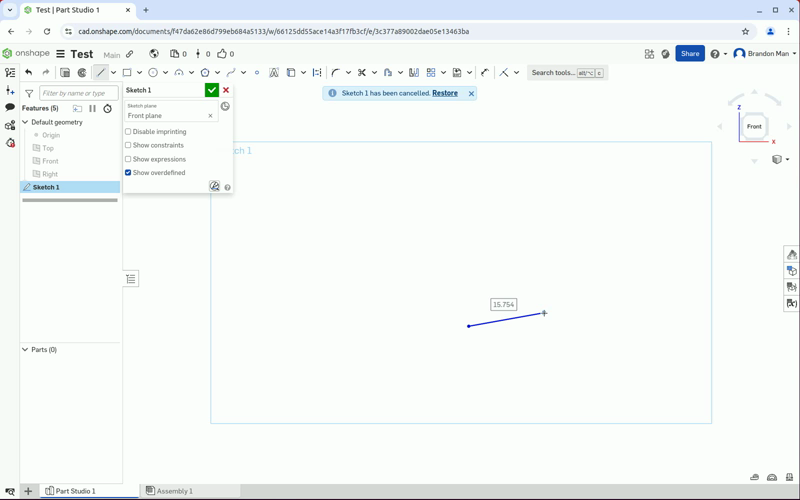
key(a)
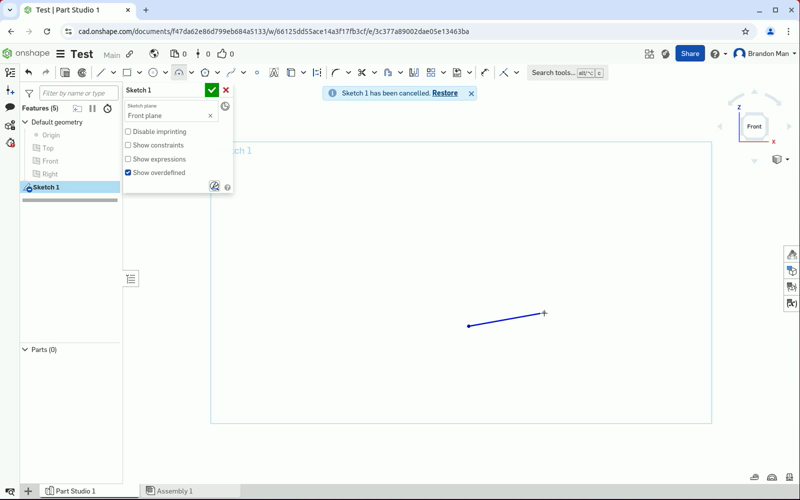
mouse_move(544, 312)
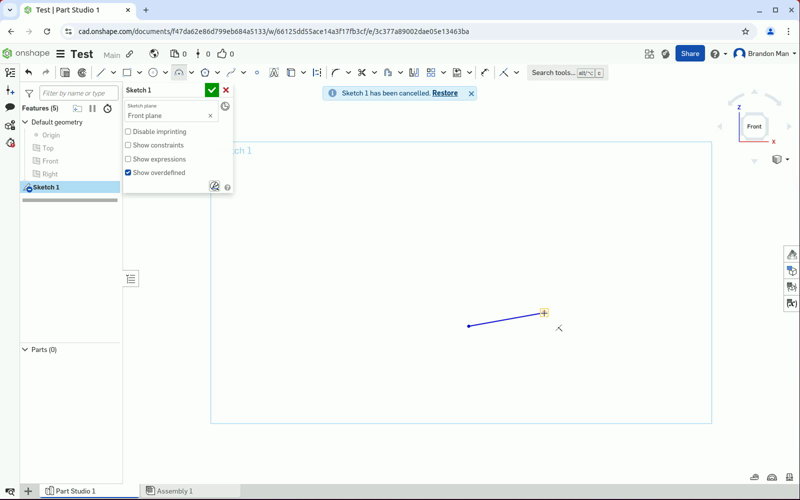
click(544, 312)
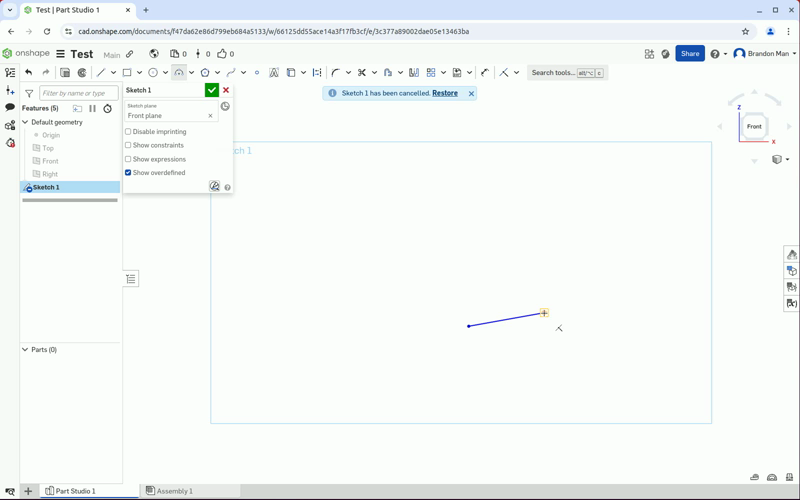
key_down(shift)
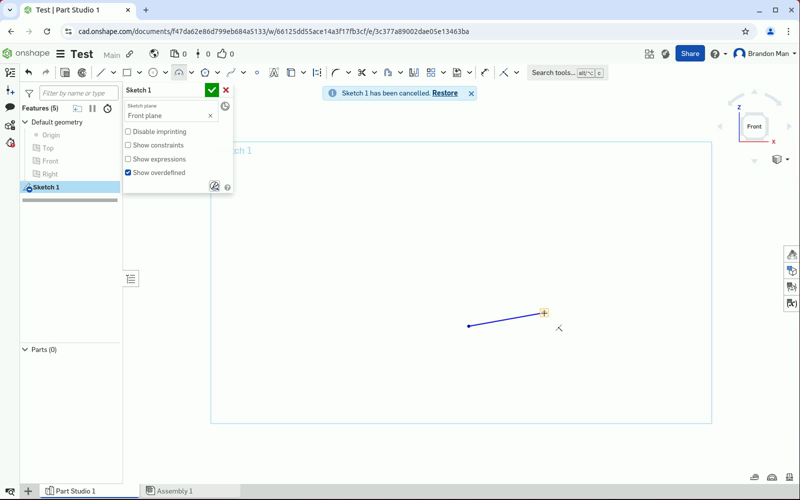
mouse_move(544, 252)
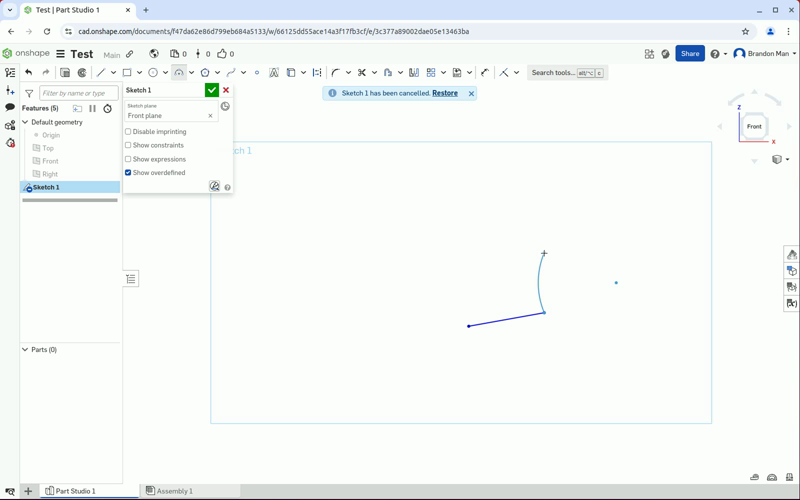
click(544, 252)
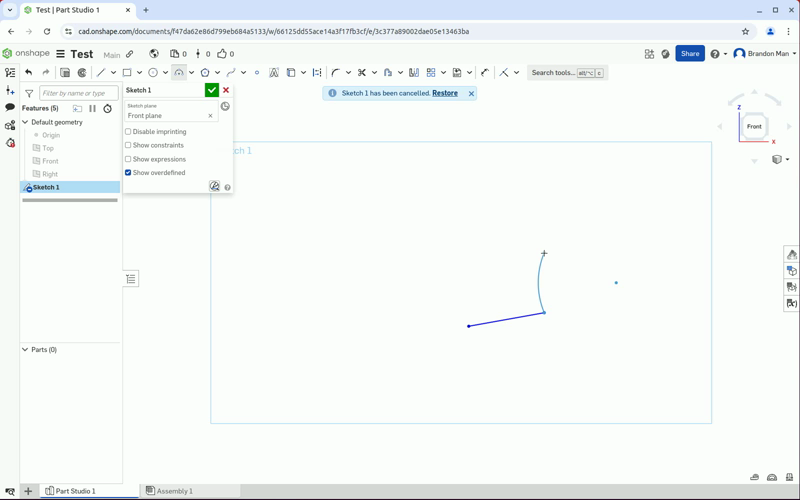
mouse_move(514, 282)
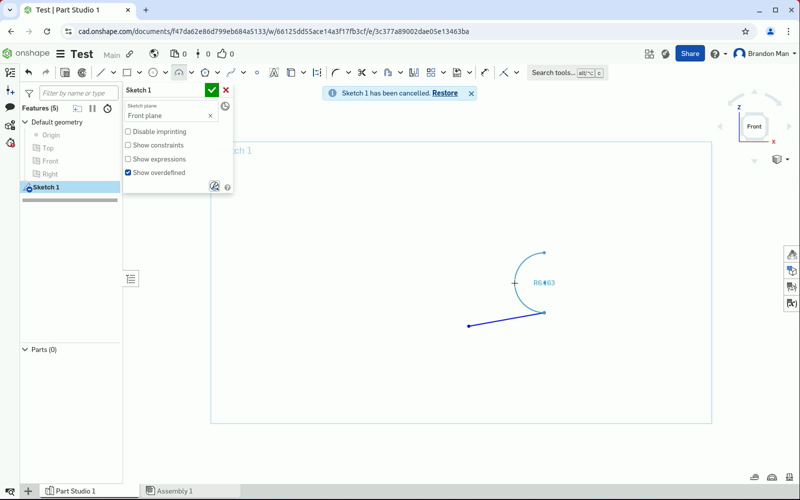
click(514, 282)
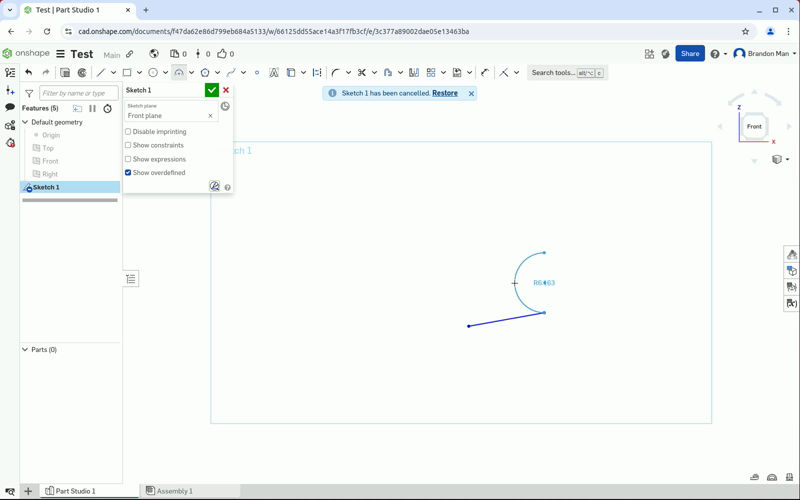
key_up(shift)
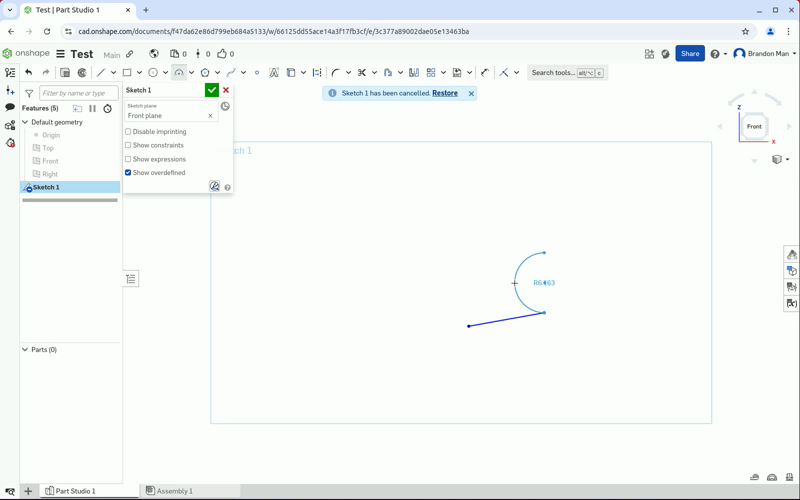
key(esc)
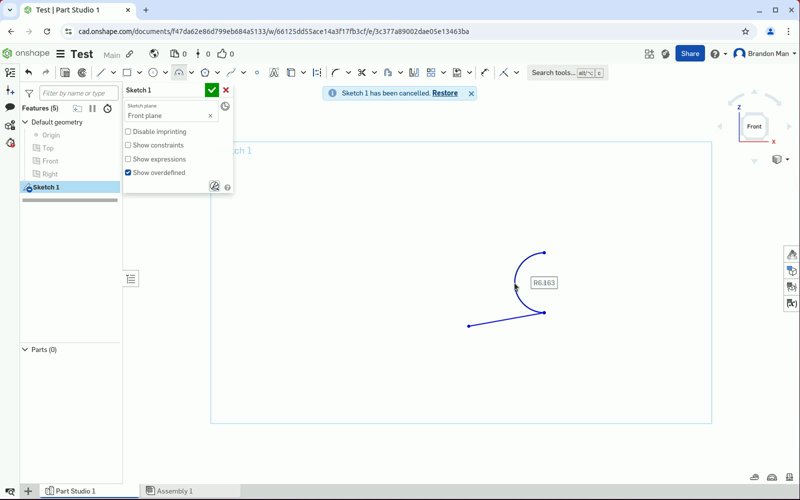
key(l)
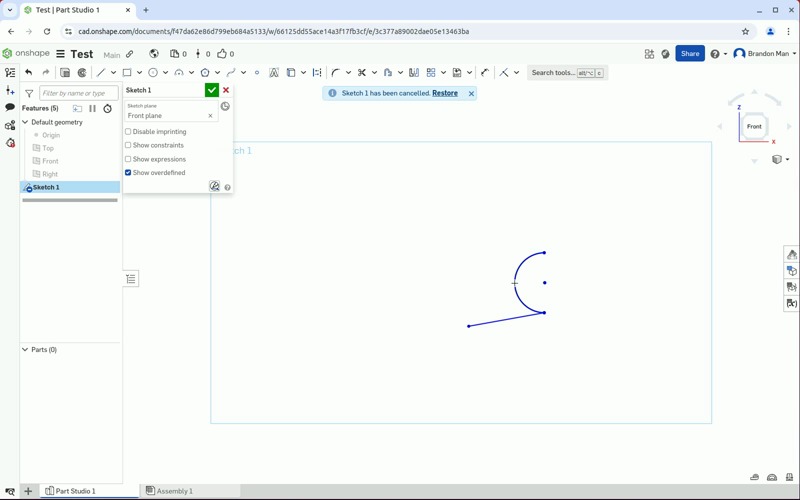
mouse_move(544, 252)
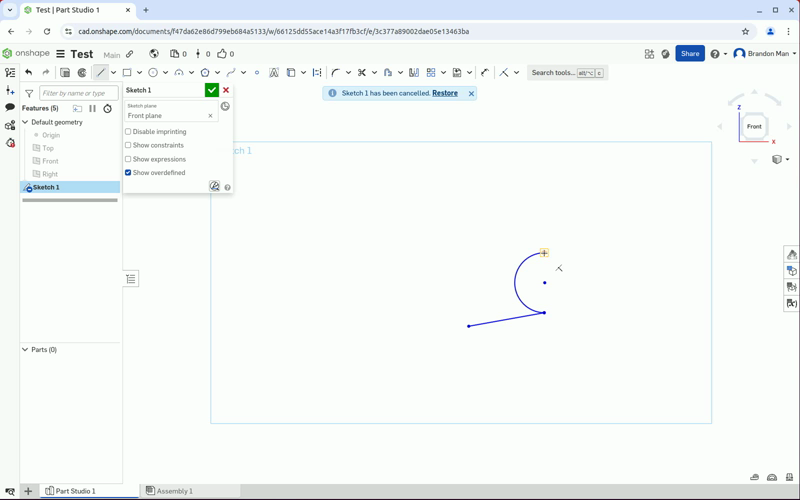
click(544, 252)
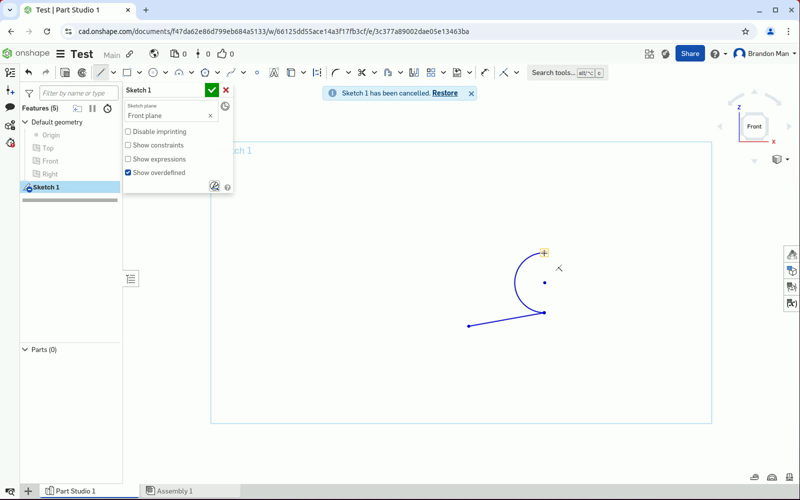
key_down(shift)
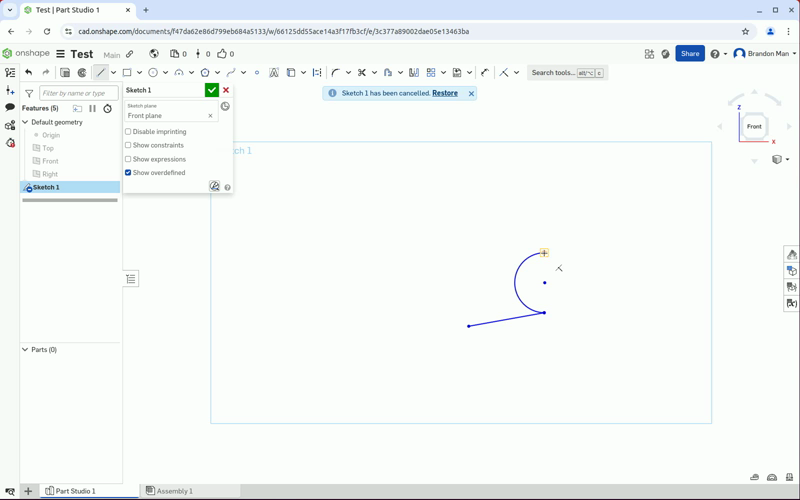
mouse_move(468, 239)
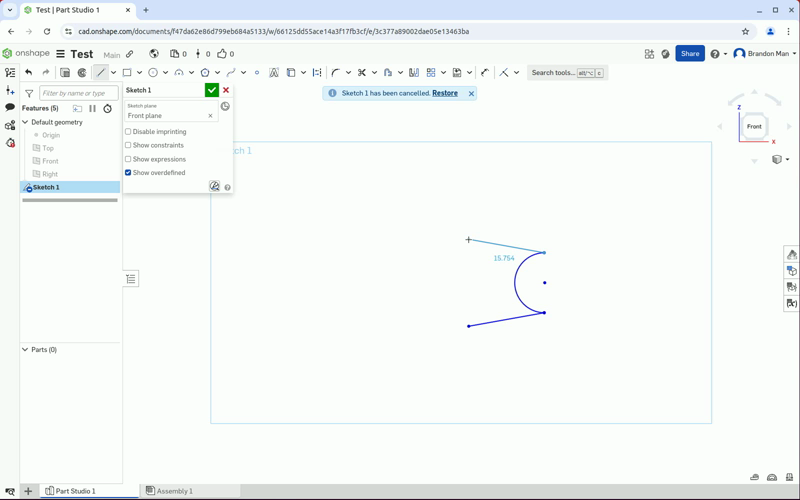
click(468, 239)
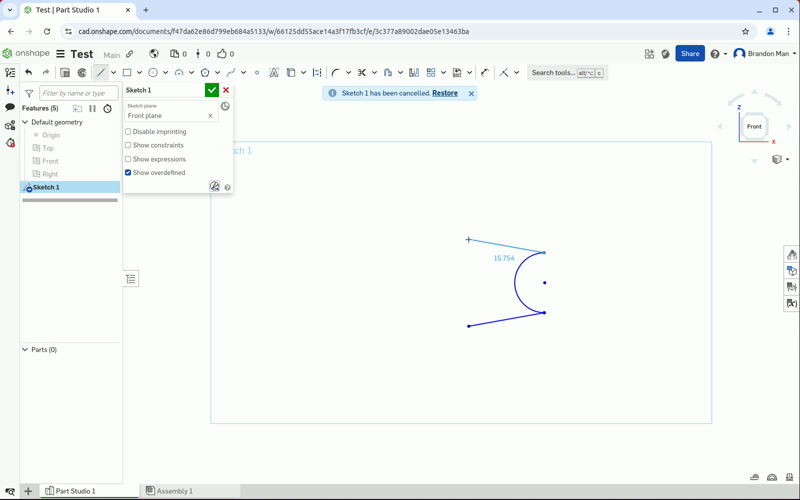
key_up(shift)
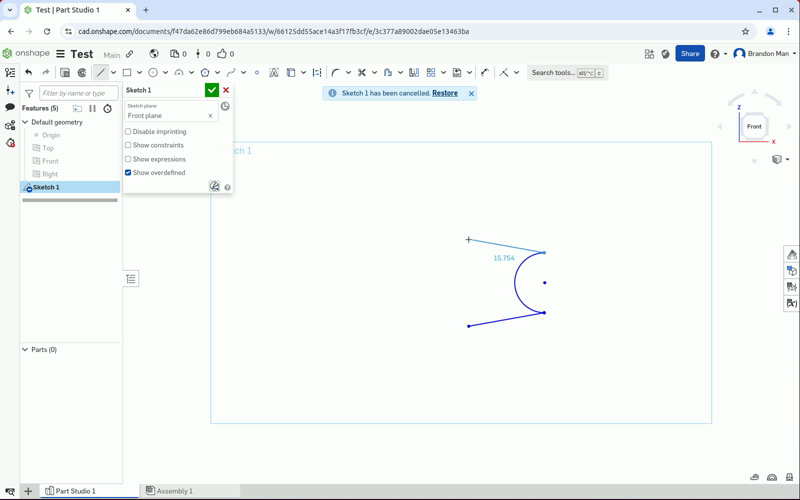
key(esc)
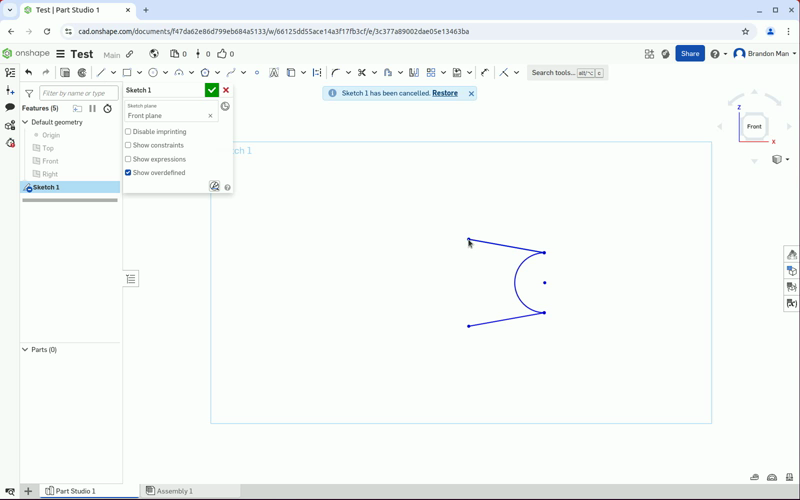
key(a)
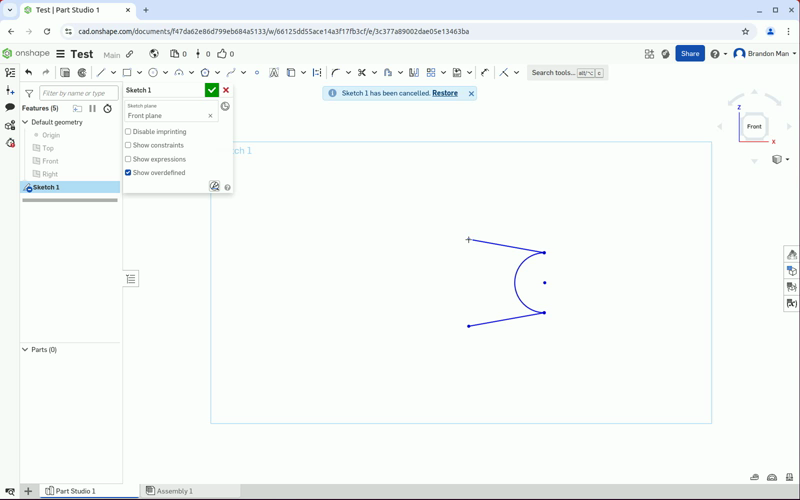
mouse_move(468, 239)
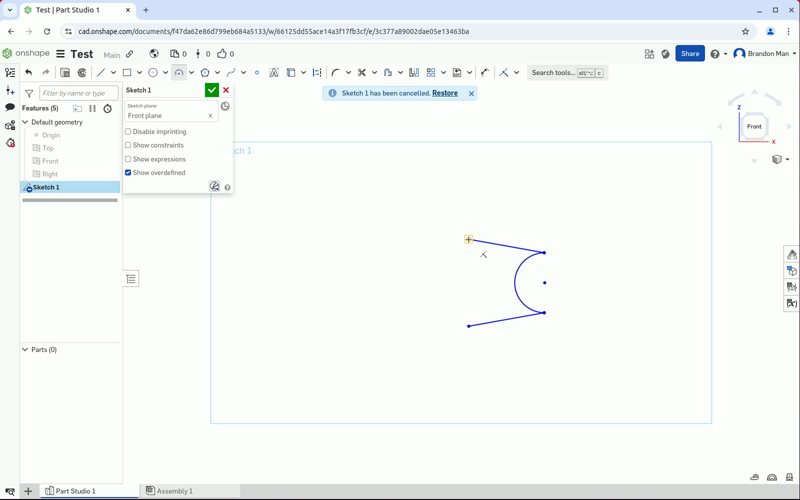
click(468, 239)
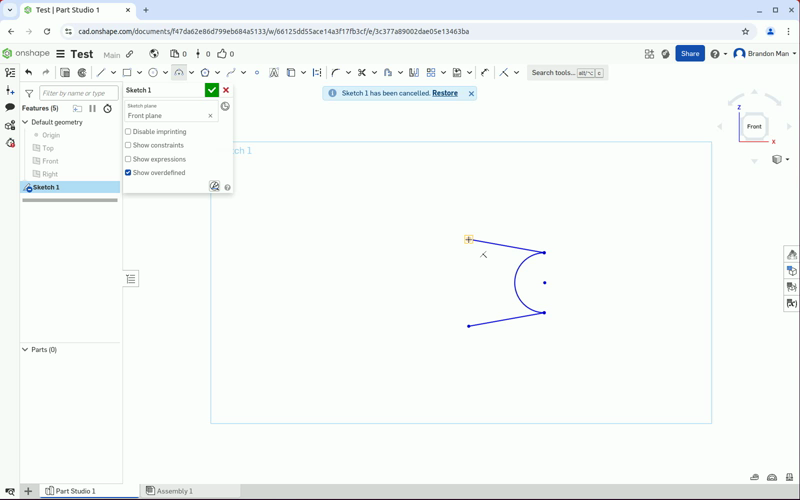
mouse_move(468, 326)
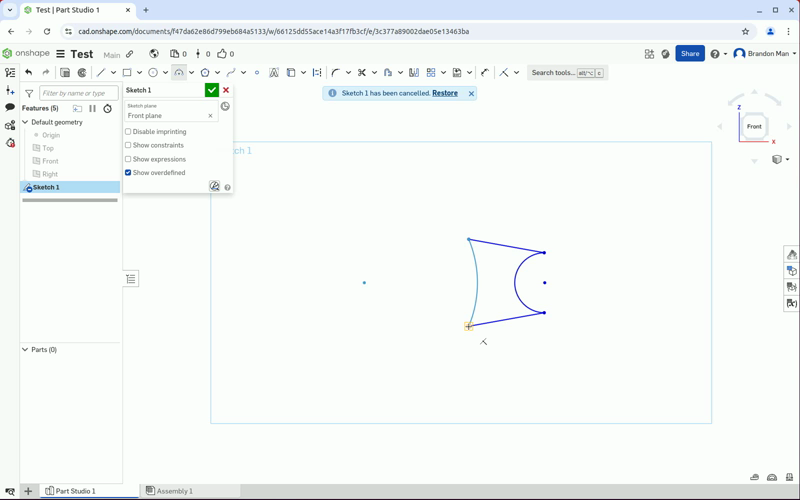
click(468, 326)
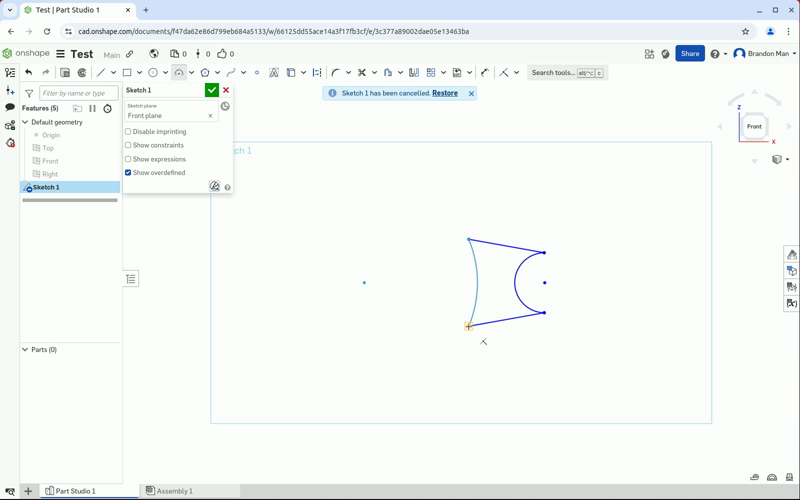
key_down(shift)
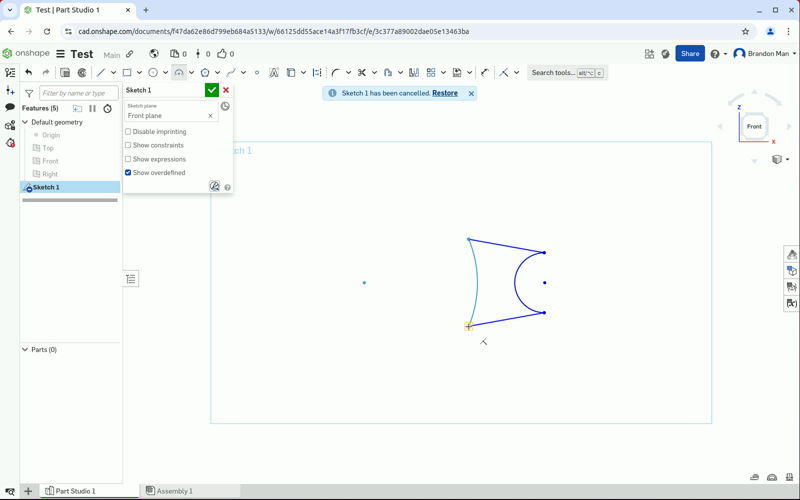
mouse_move(505, 282)
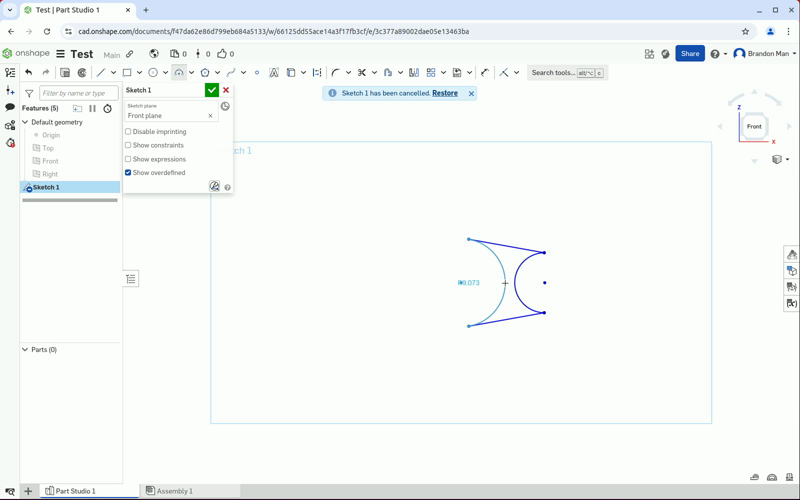
click(505, 282)
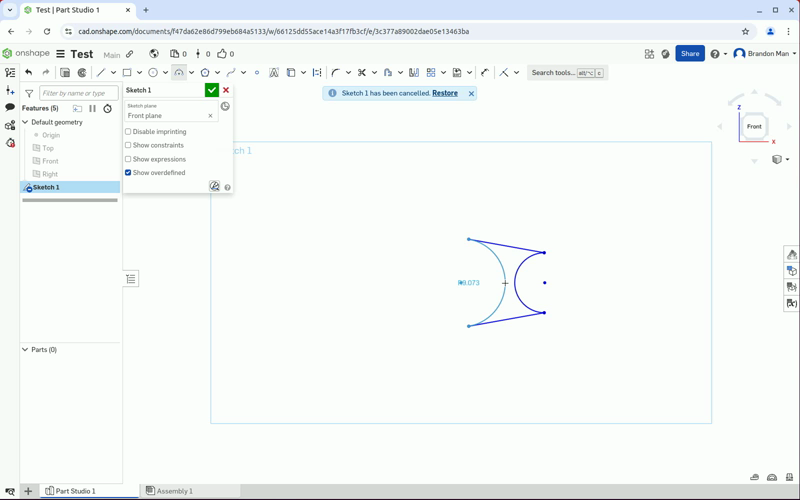
key_up(shift)
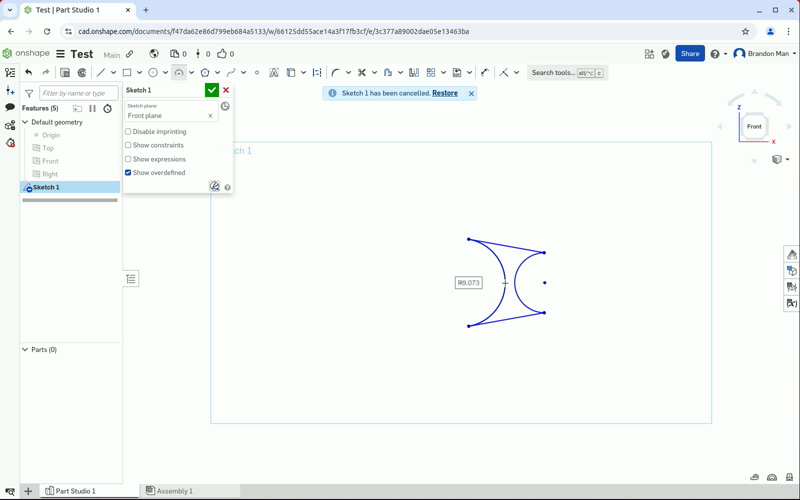
key(esc)
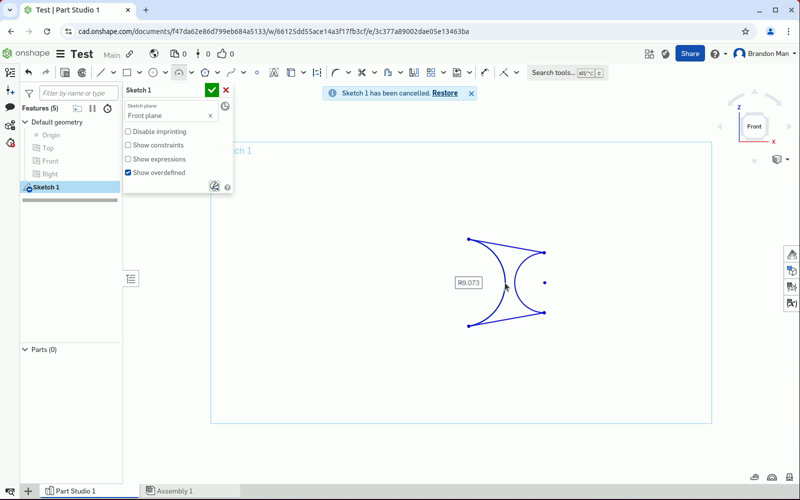
mouse_move(518, 261)
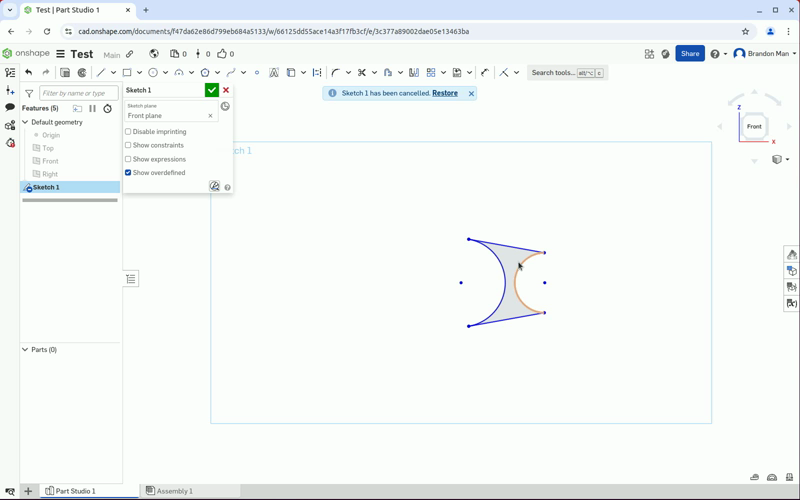
scroll(6)
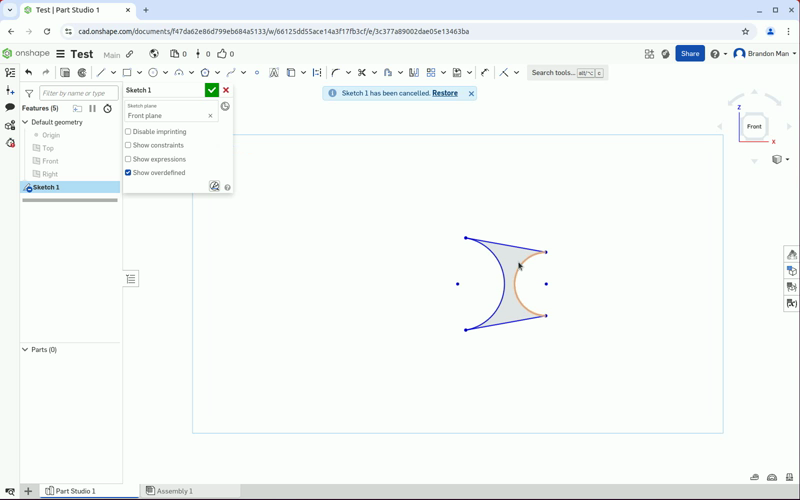
scroll(6)
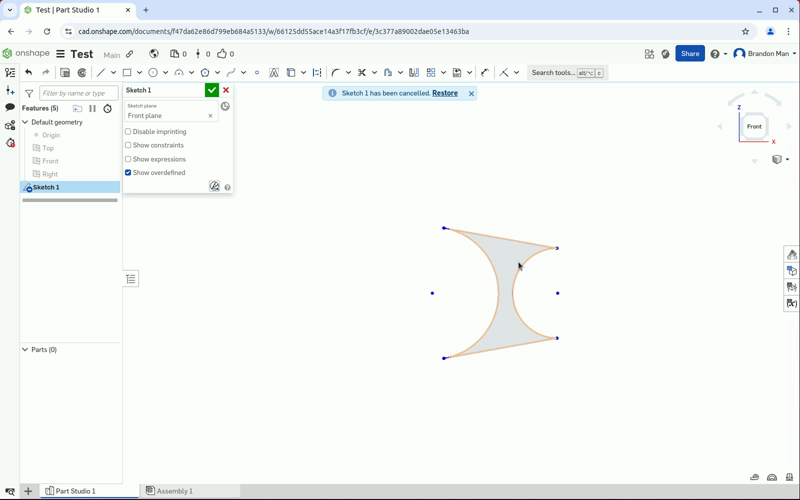
scroll(6)
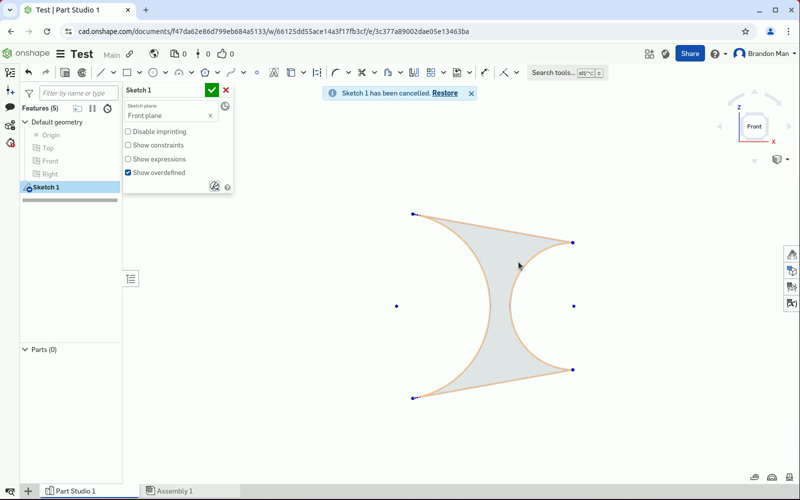
scroll(6)
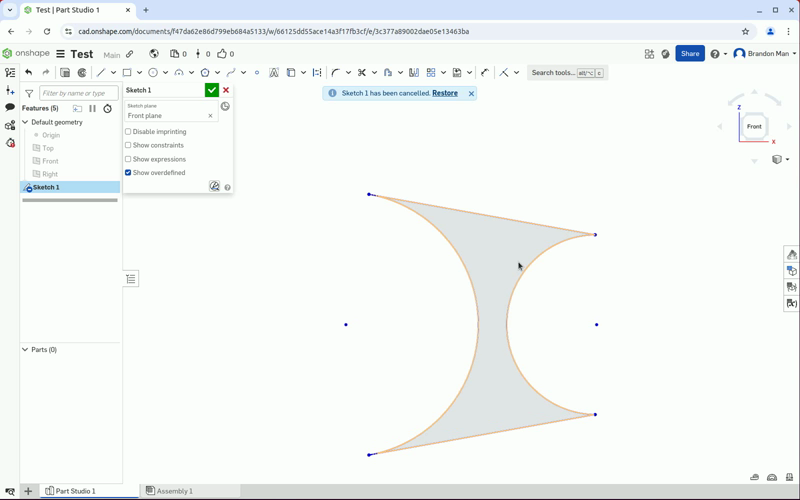
scroll(6)
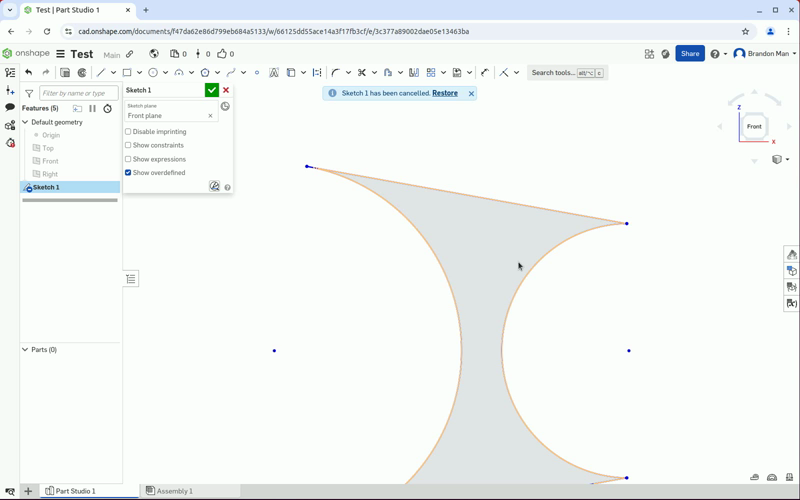
scroll(6)
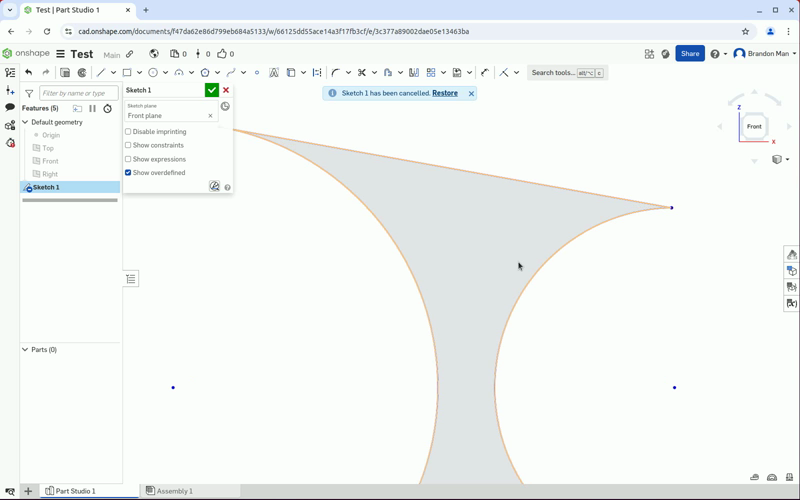
scroll(6)
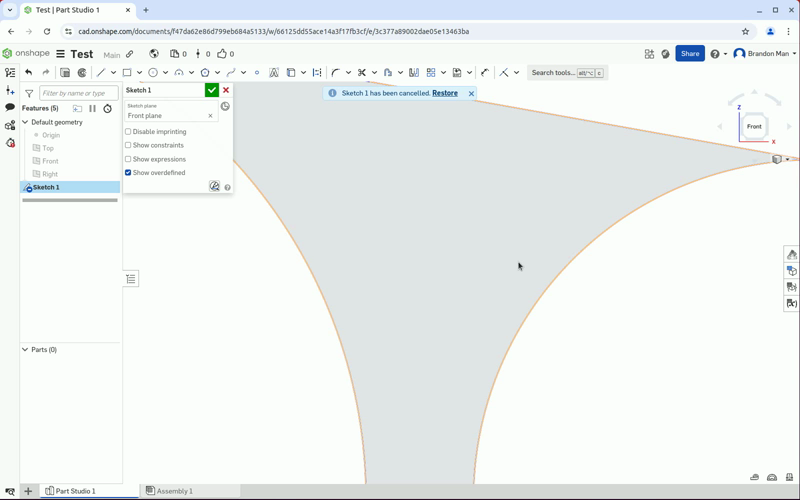
click(518, 261)
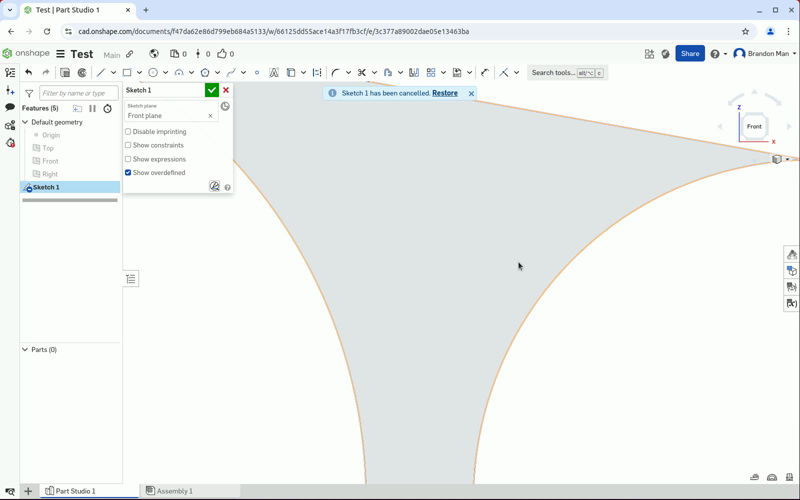
scroll(-6)
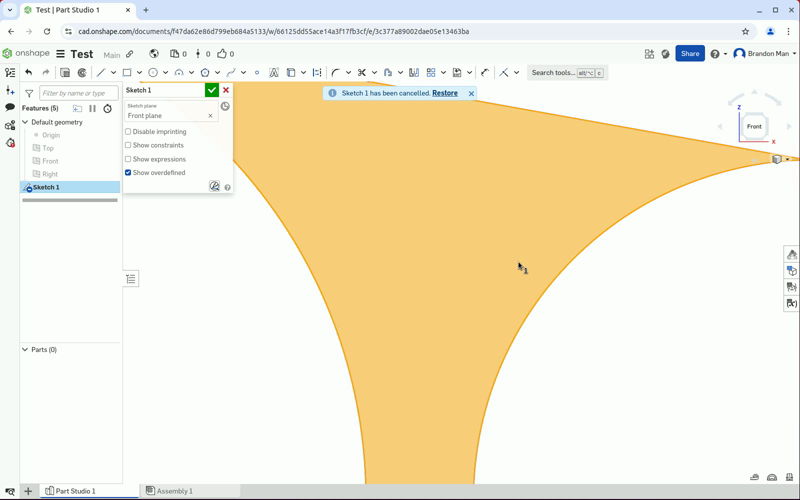
scroll(-6)
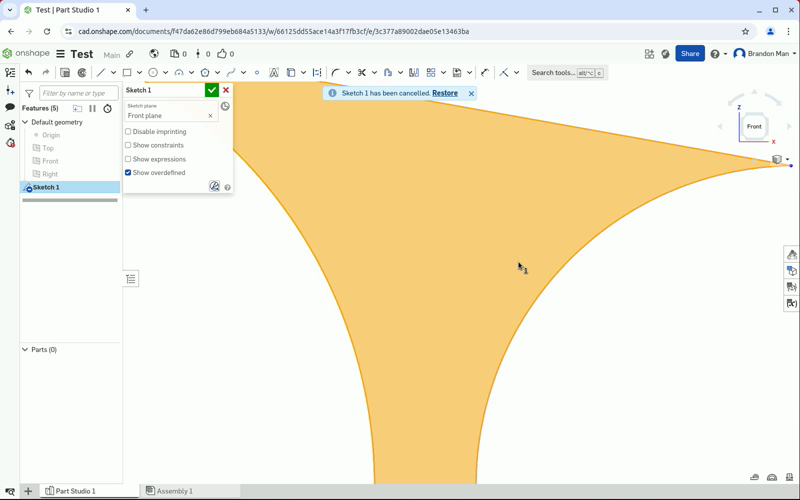
scroll(-6)
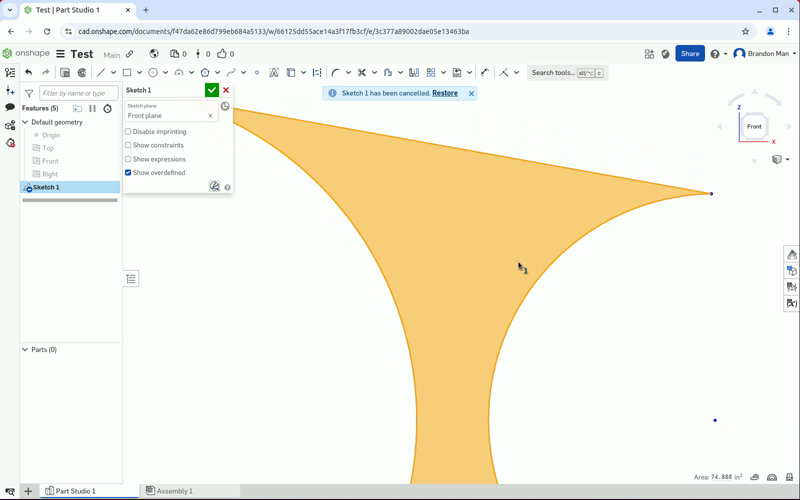
scroll(-6)
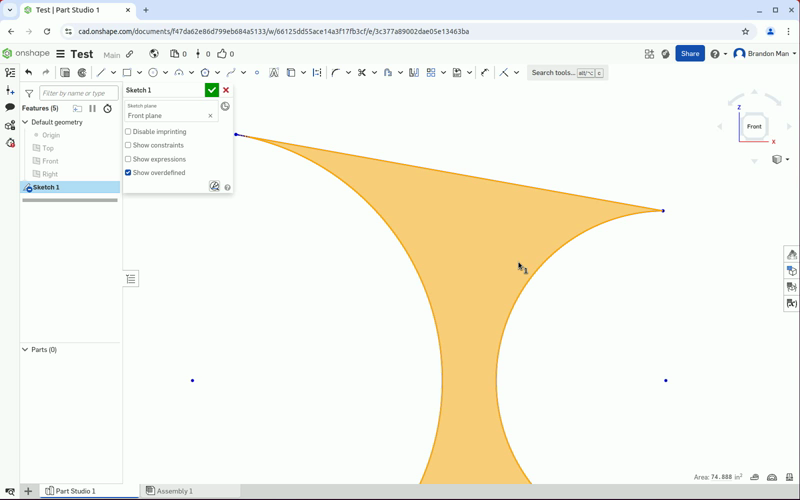
scroll(-6)
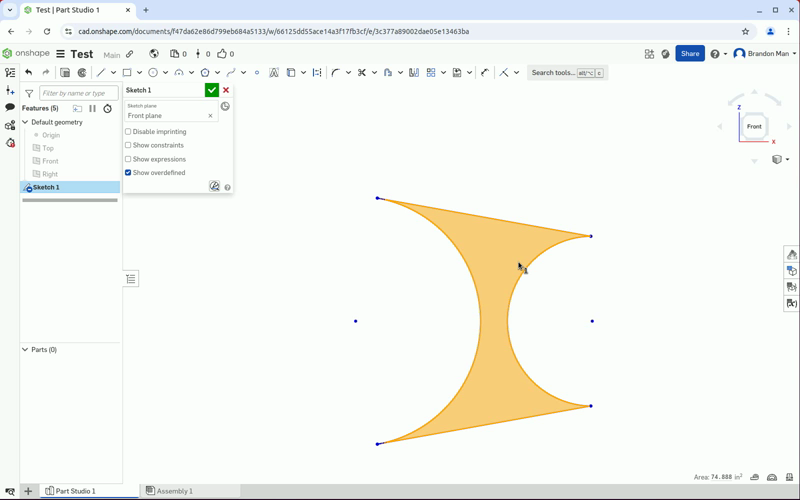
scroll(-6)
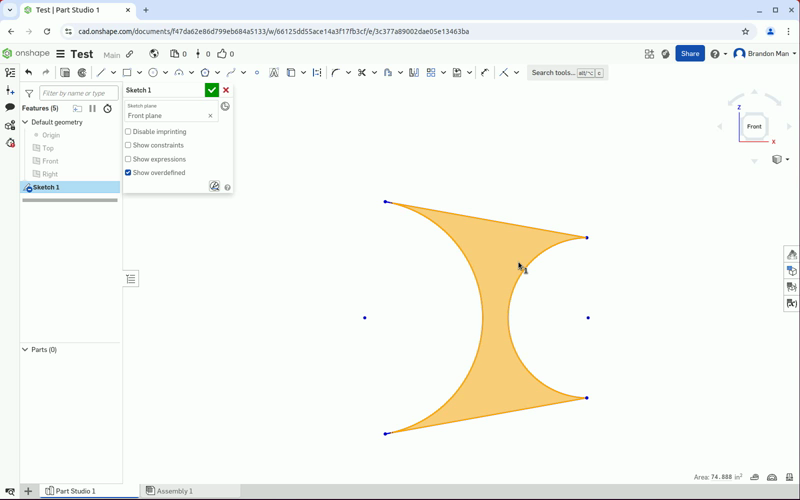
scroll(-6)
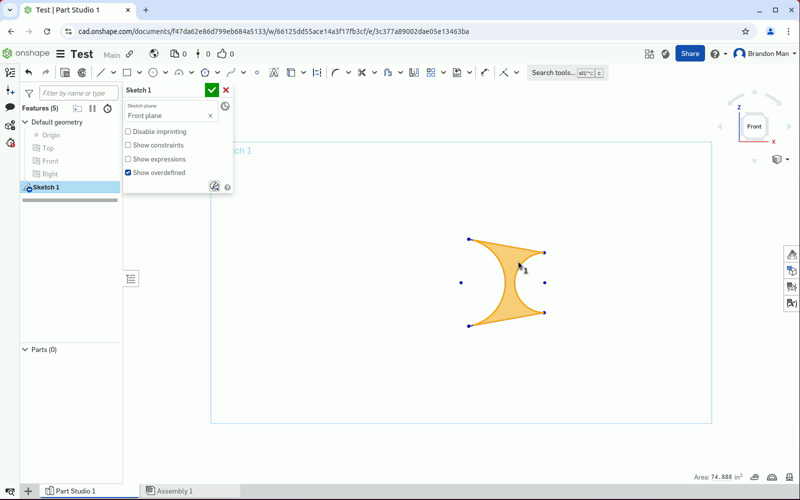
mouse_move(73, 352)
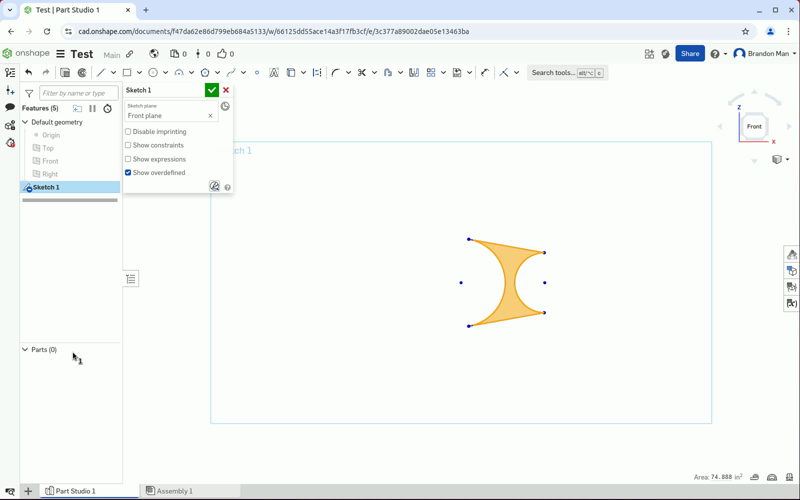
key(shift+y)
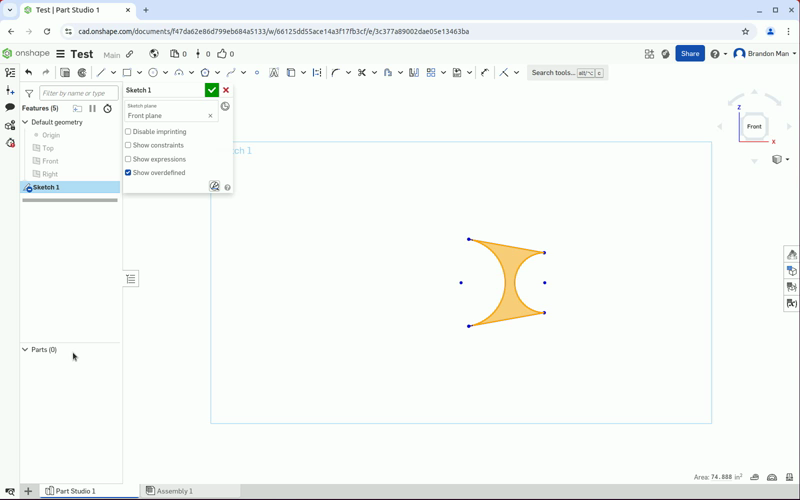
key(shift+e)
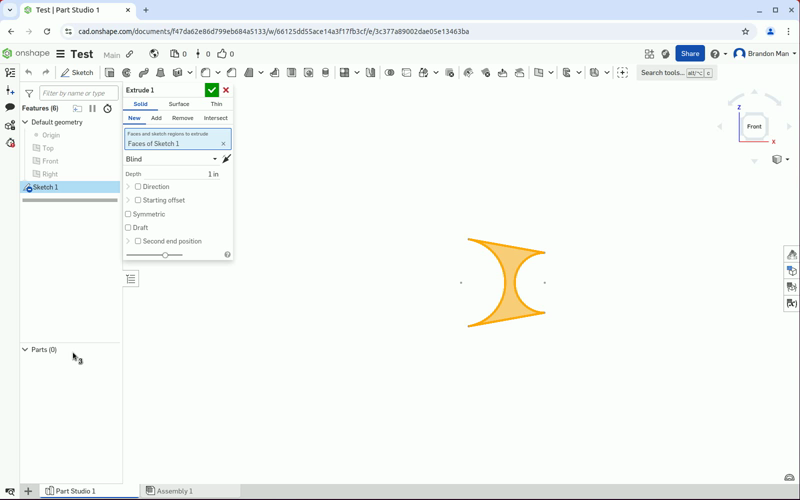
mouse_move(143, 106)
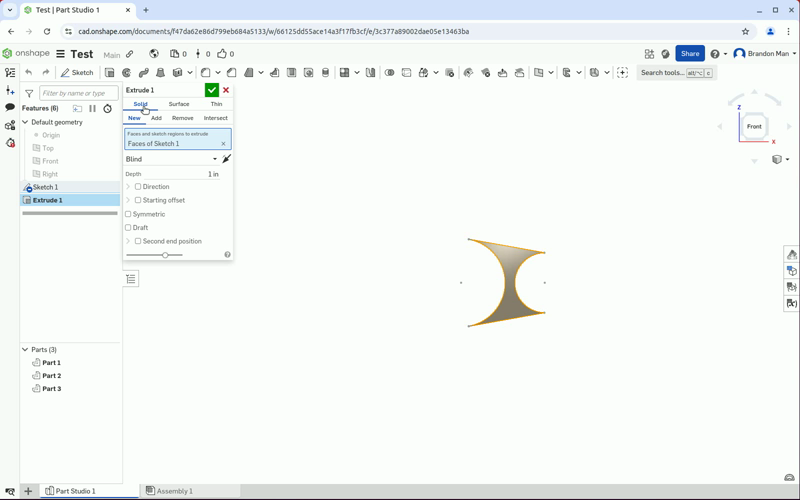
click(143, 106)
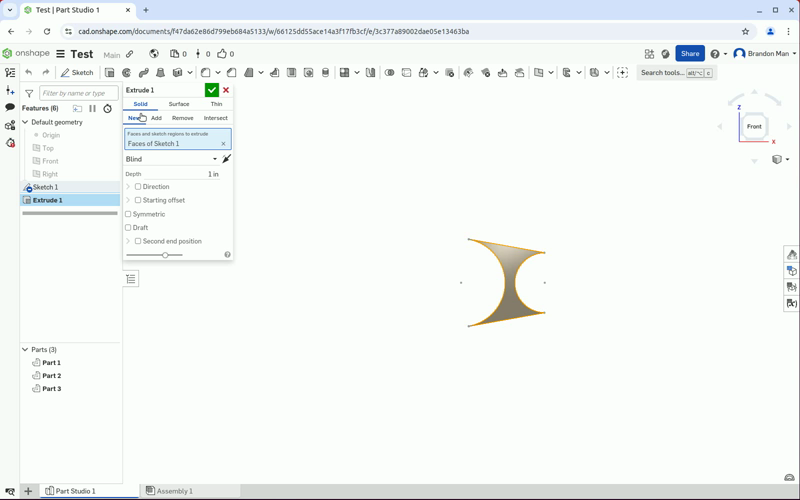
mouse_move(137, 120)
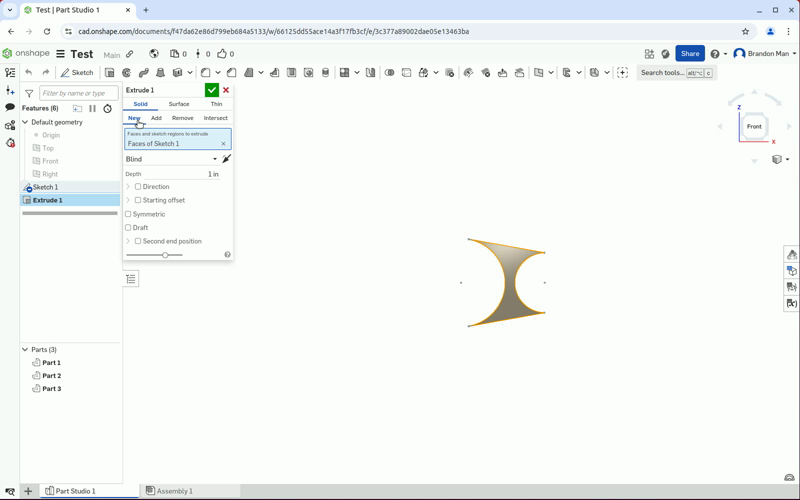
click(137, 120)
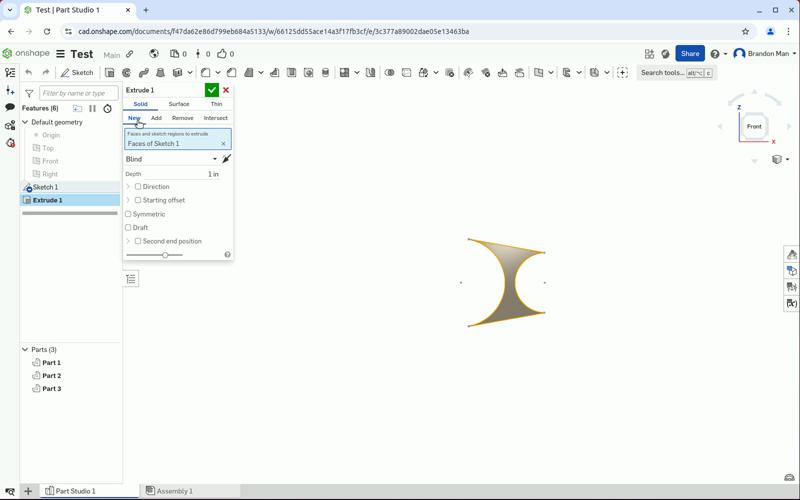
key(tab, 4)
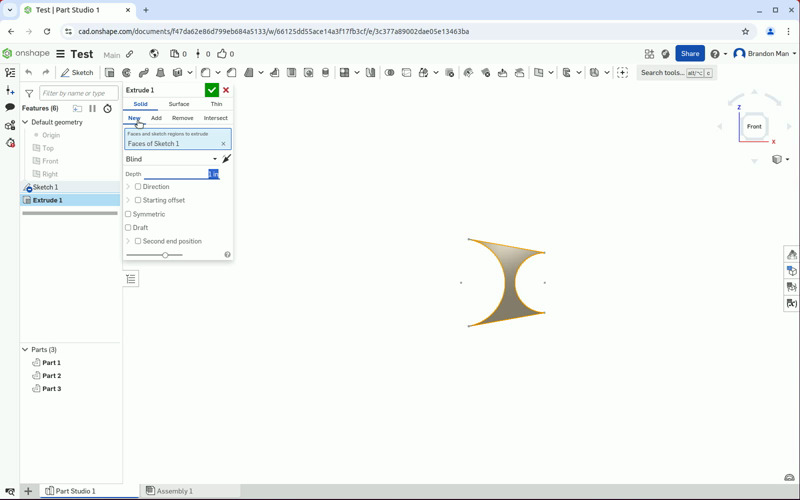
text(7.943)
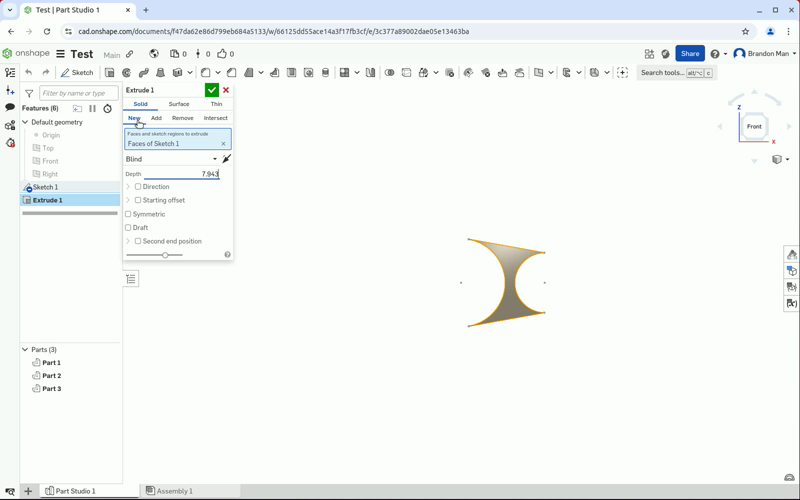
key(enter)
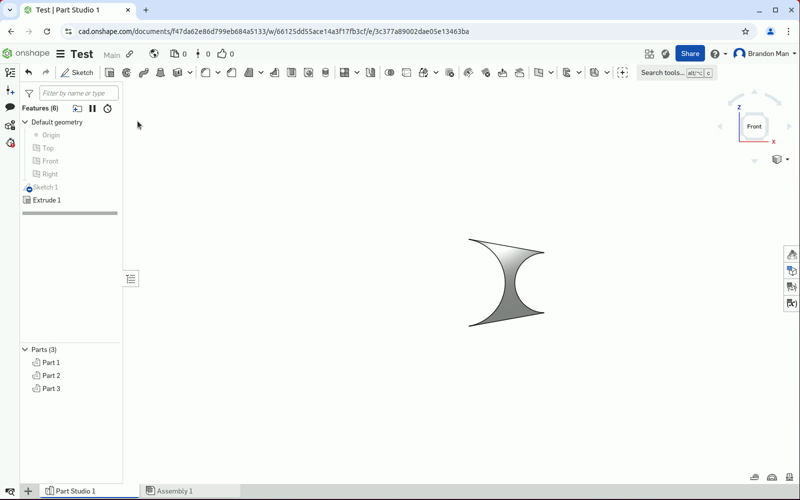
key(shift+h)
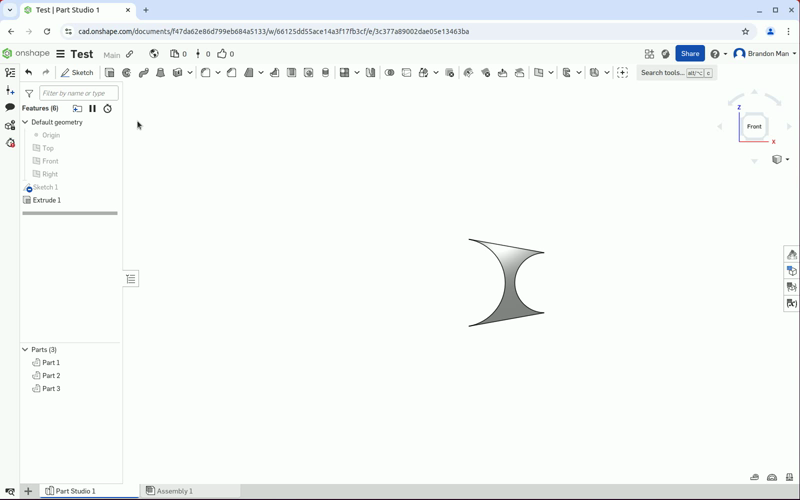
key(shift+h)
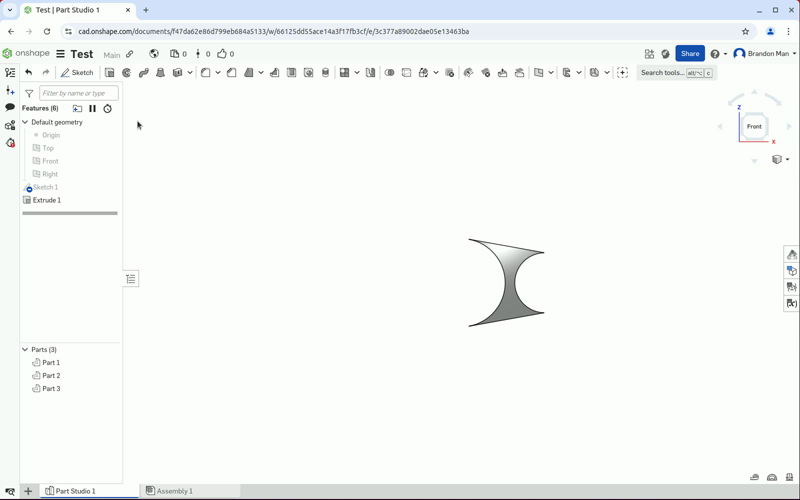
mouse_move(73, 189)
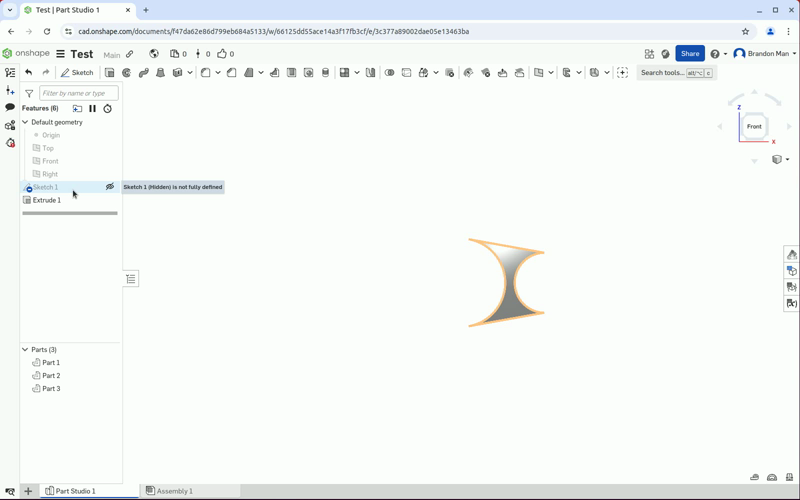
click(73, 189)
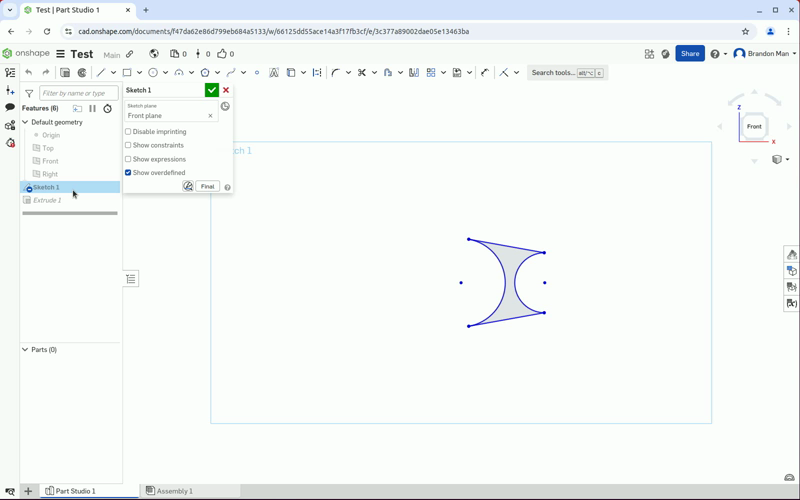
mouse_move(229, 92)
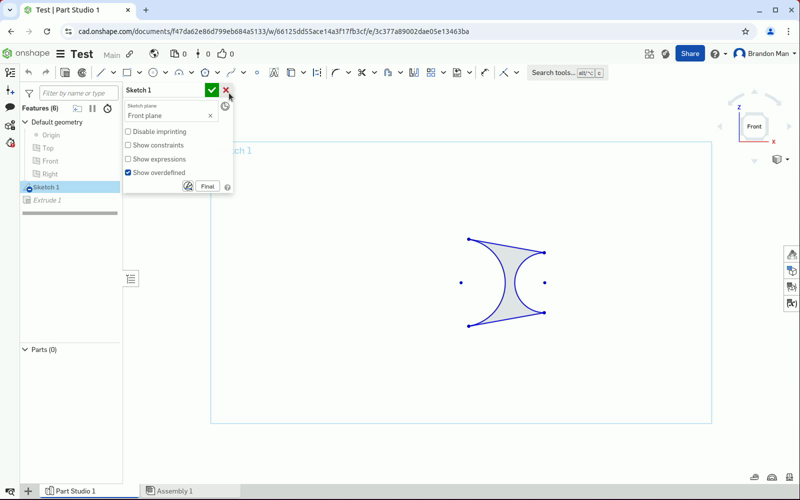
click(229, 92)
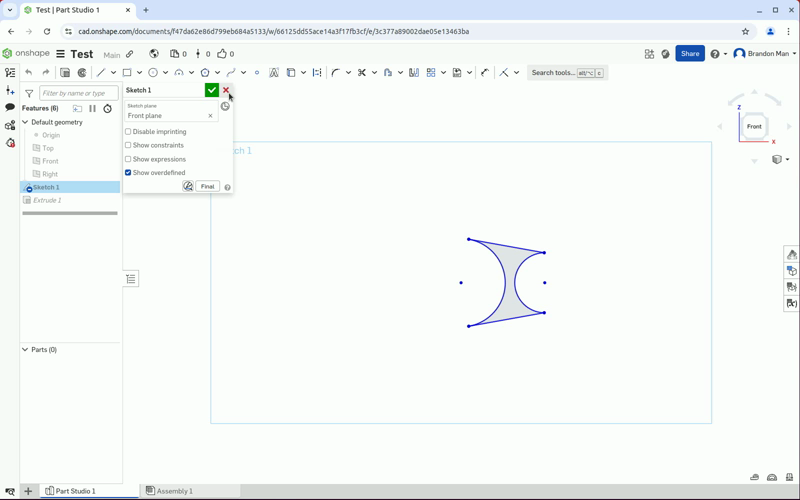
key(shift+s)
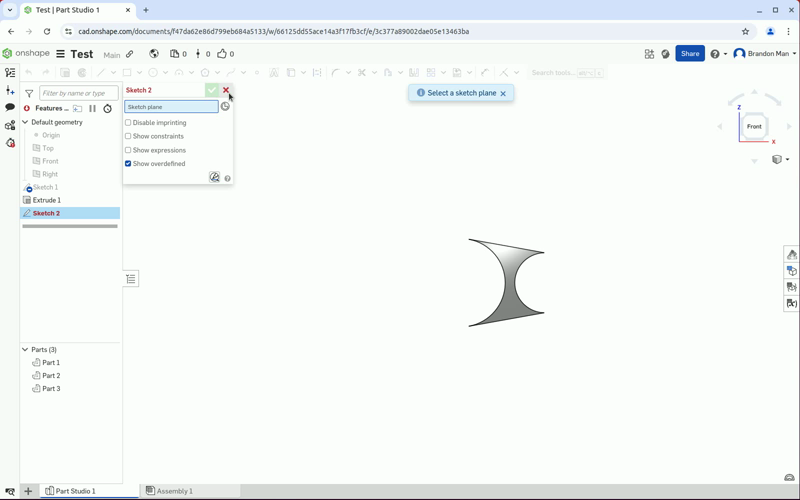
mouse_move(73, 163)
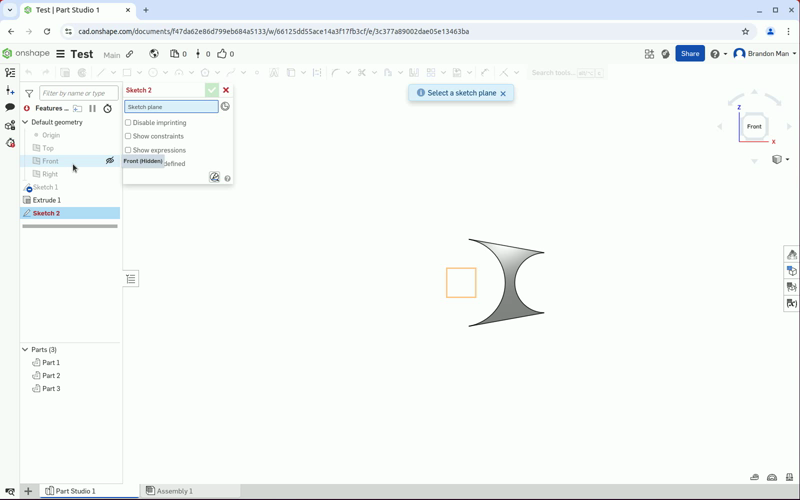
click(73, 163)
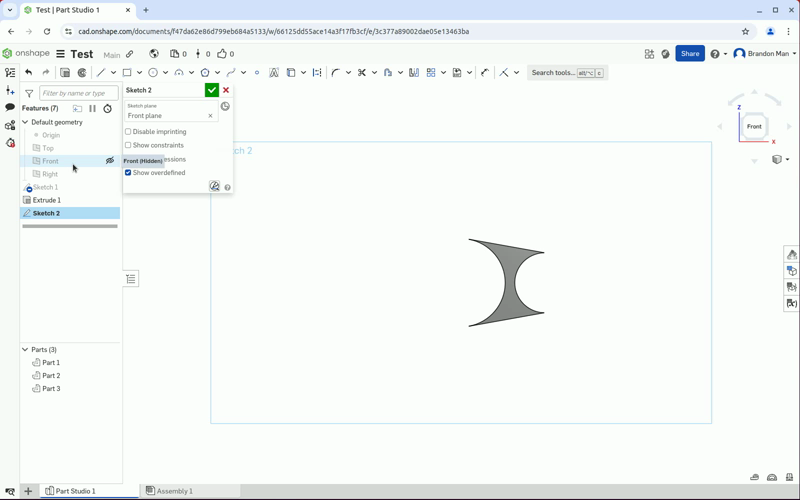
mouse_move(73, 352)
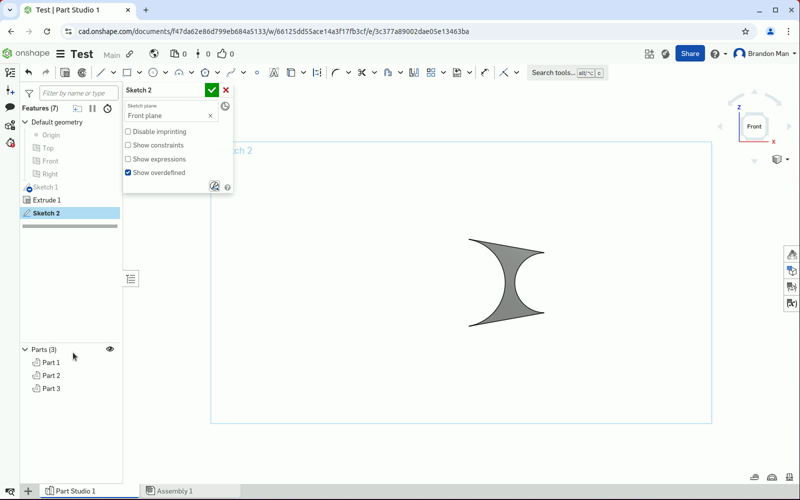
key(y)
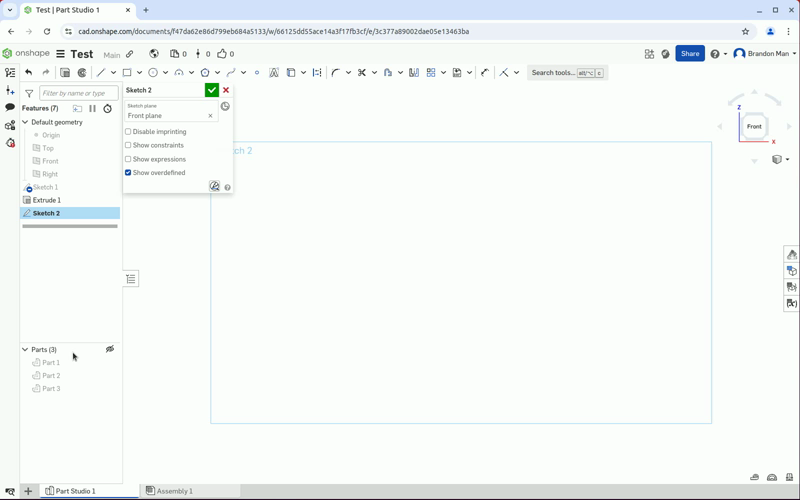
key(c)
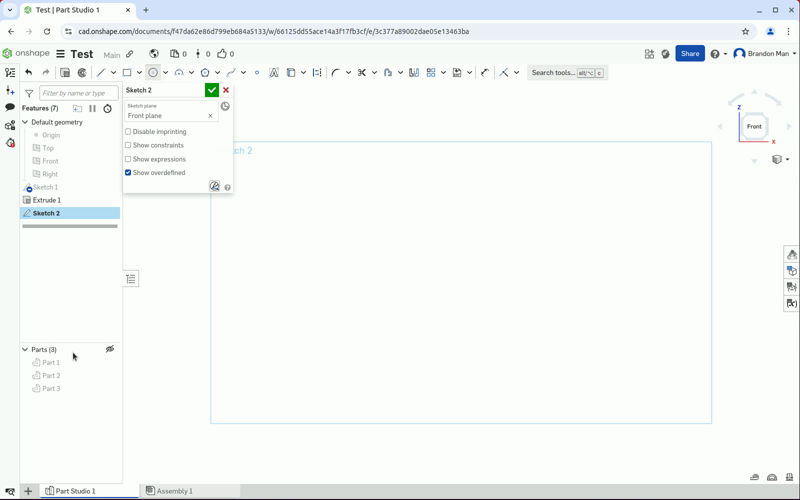
key_down(shift)
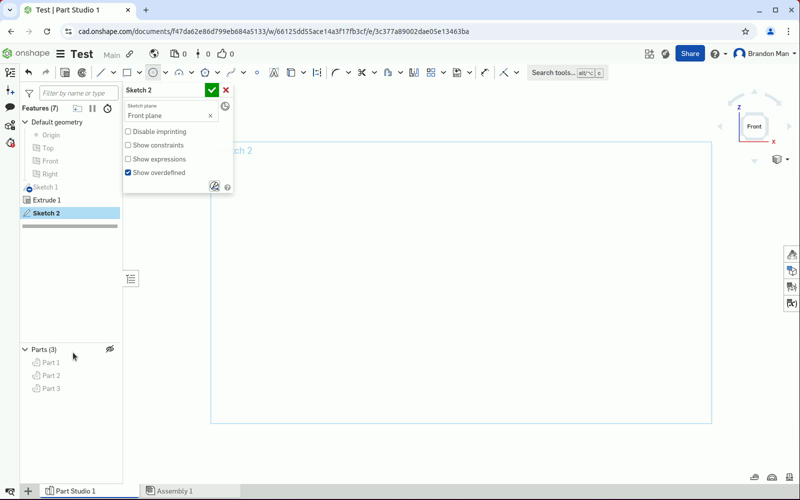
mouse_move(544, 282)
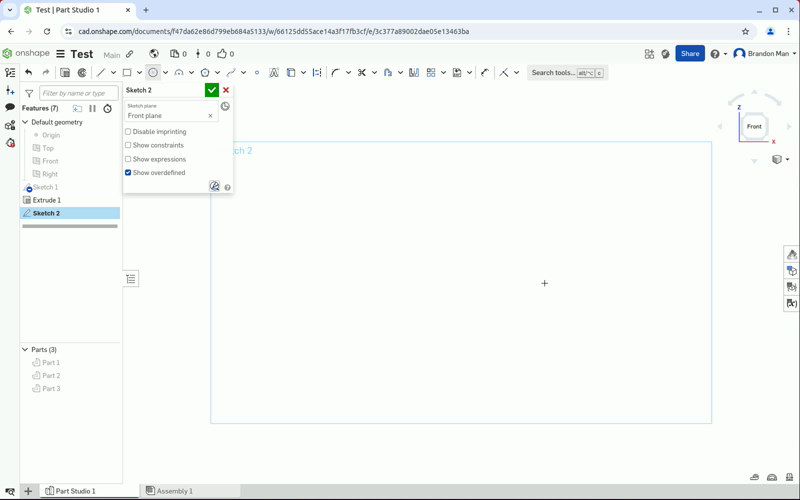
click(544, 282)
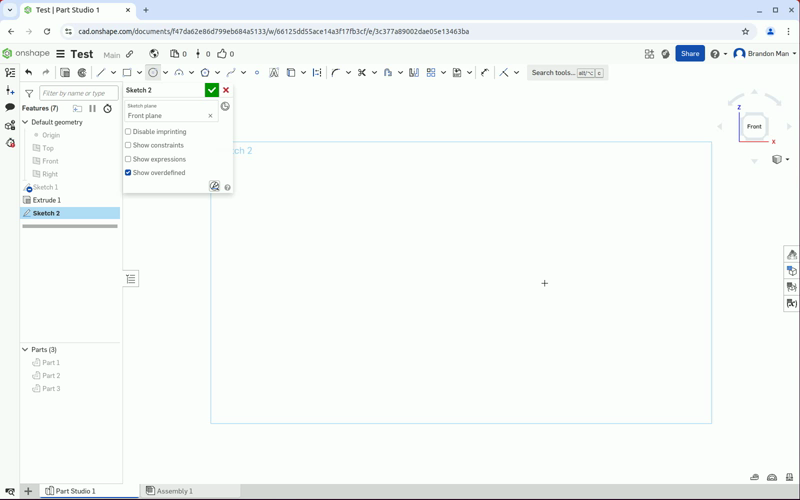
key_up(shift)
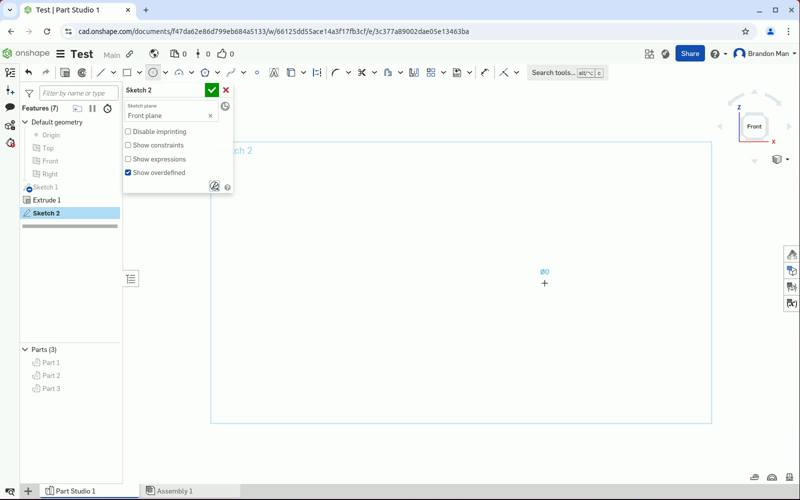
mouse_move(573, 282)
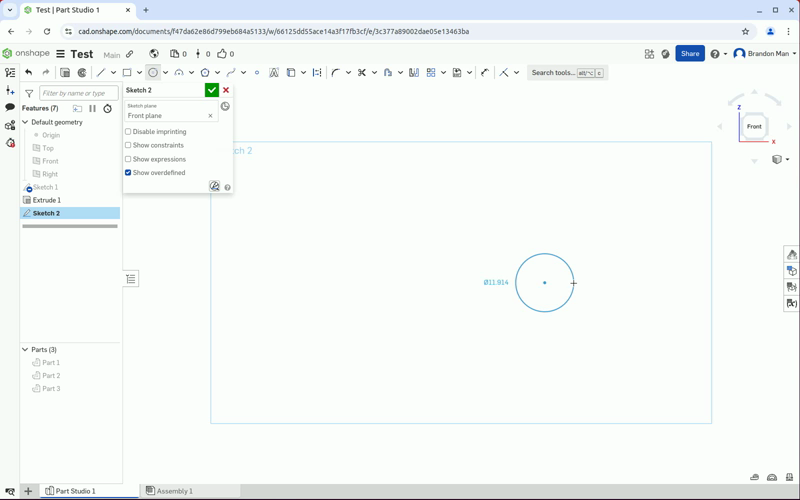
click(573, 282)
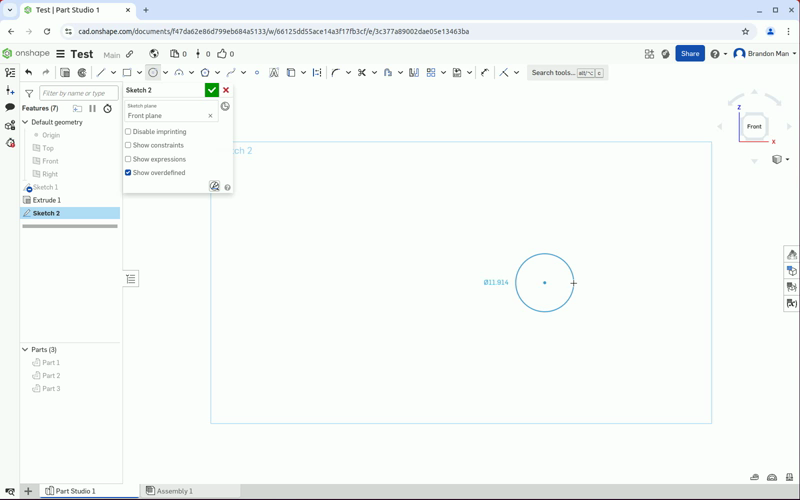
key(esc)
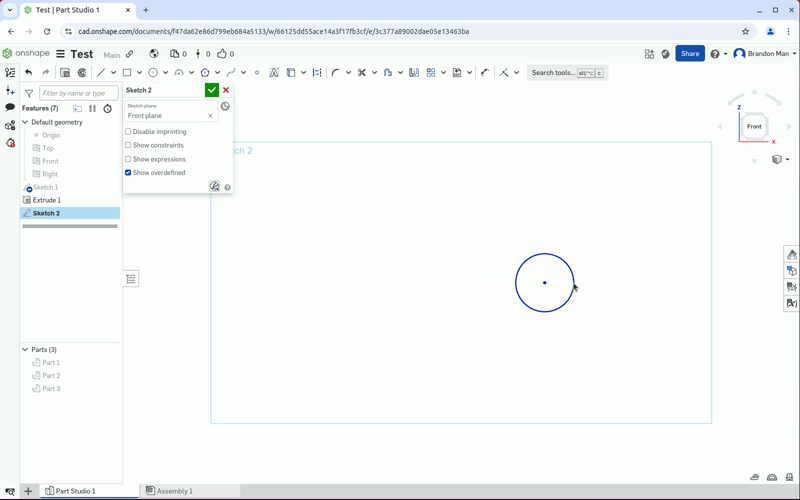
key(c)
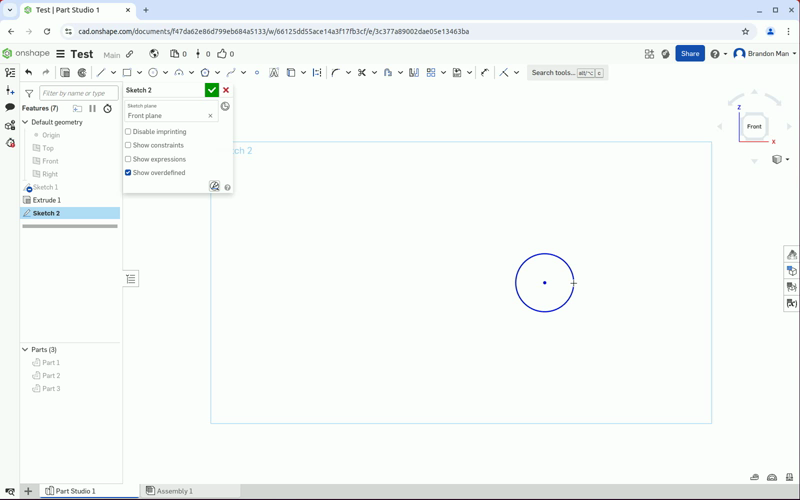
key_down(shift)
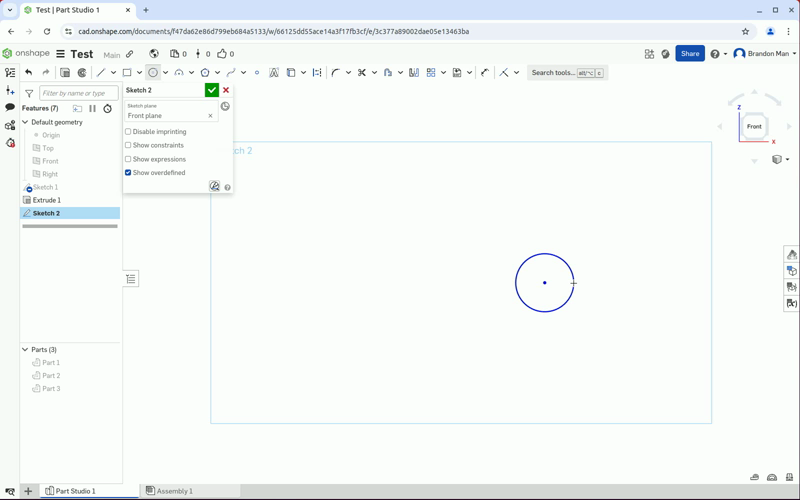
mouse_move(544, 282)
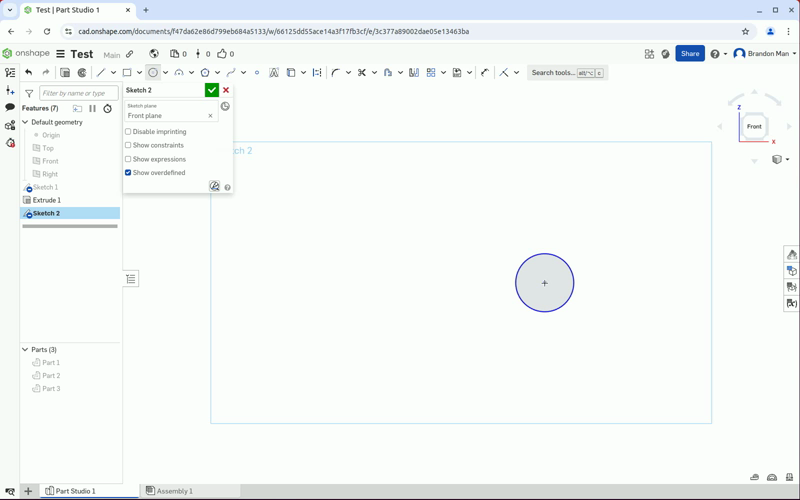
click(544, 282)
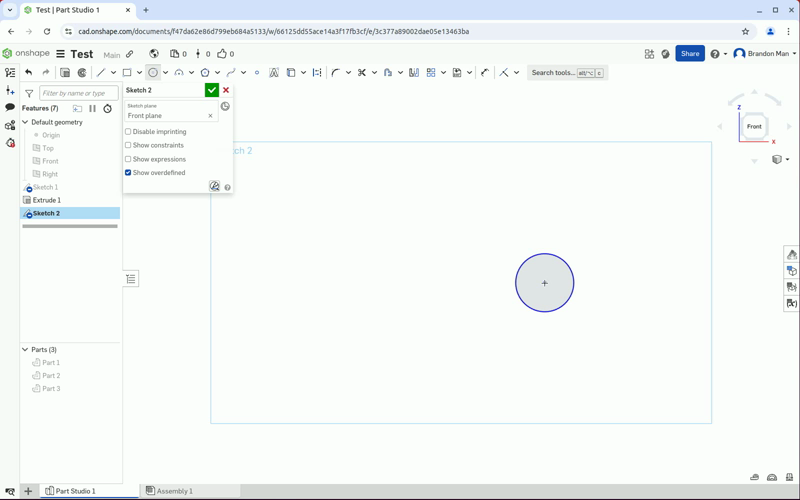
key_up(shift)
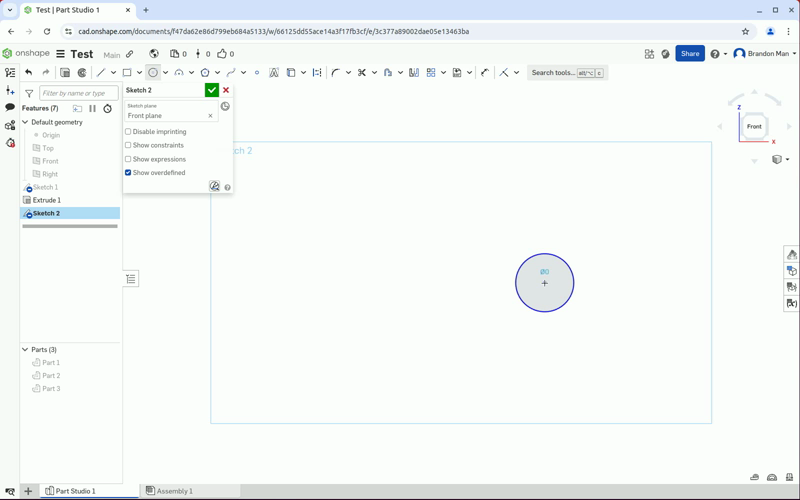
mouse_move(567, 282)
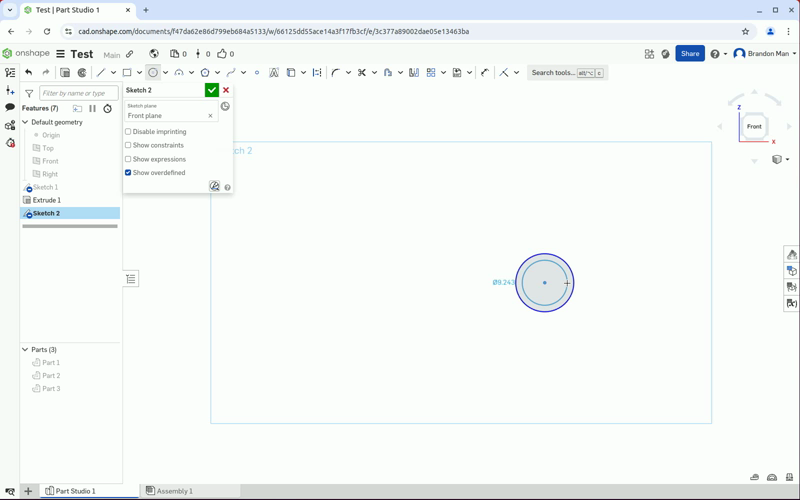
click(567, 282)
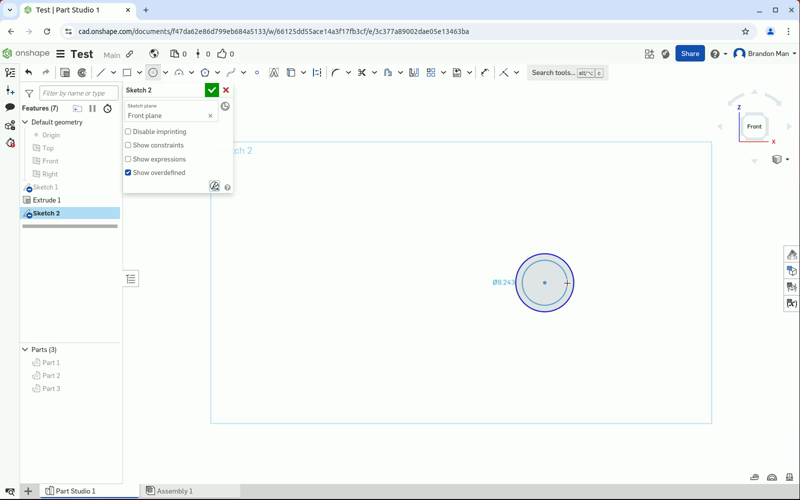
key(esc)
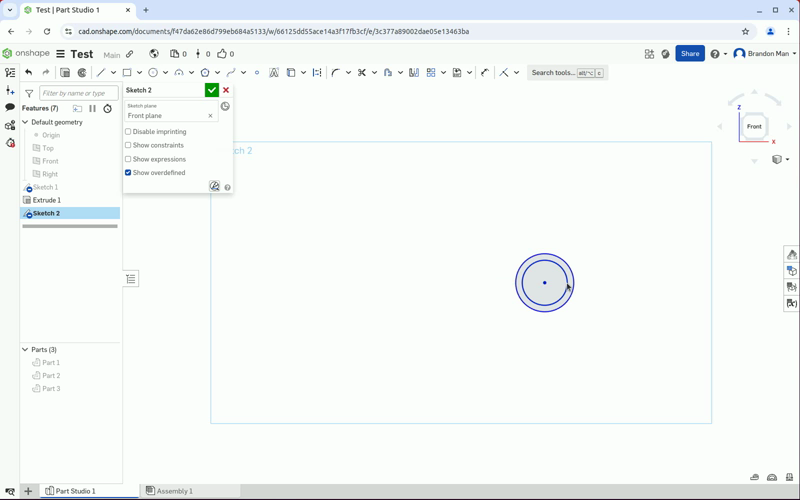
mouse_move(531, 307)
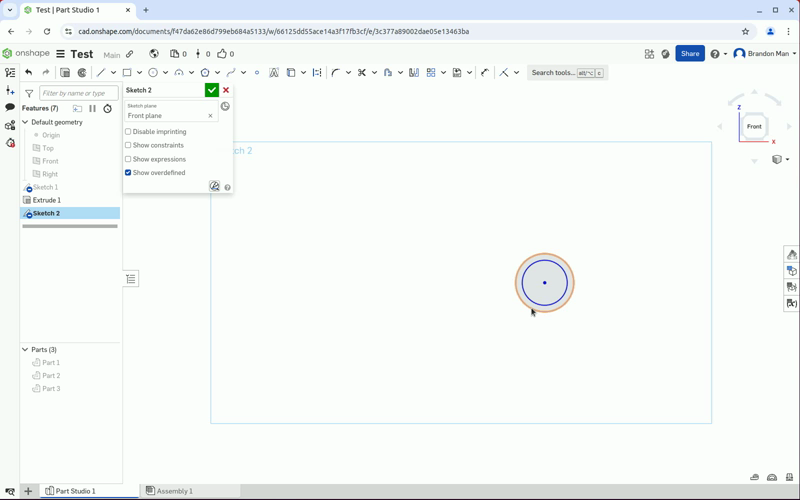
scroll(6)
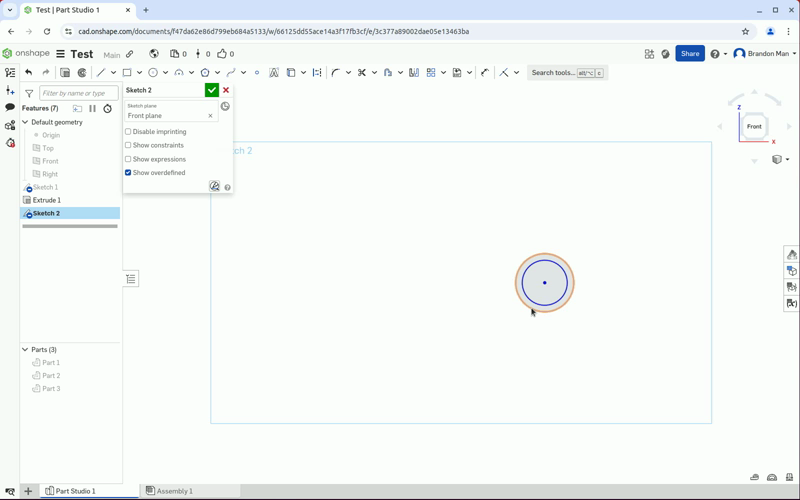
scroll(6)
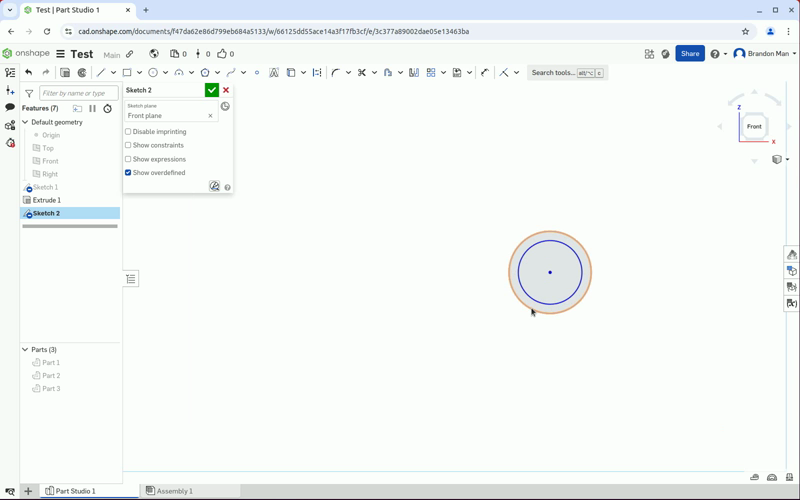
scroll(6)
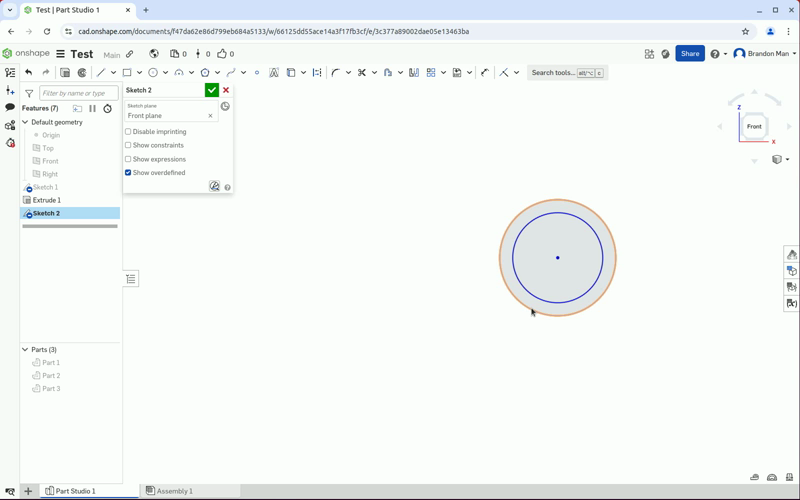
scroll(6)
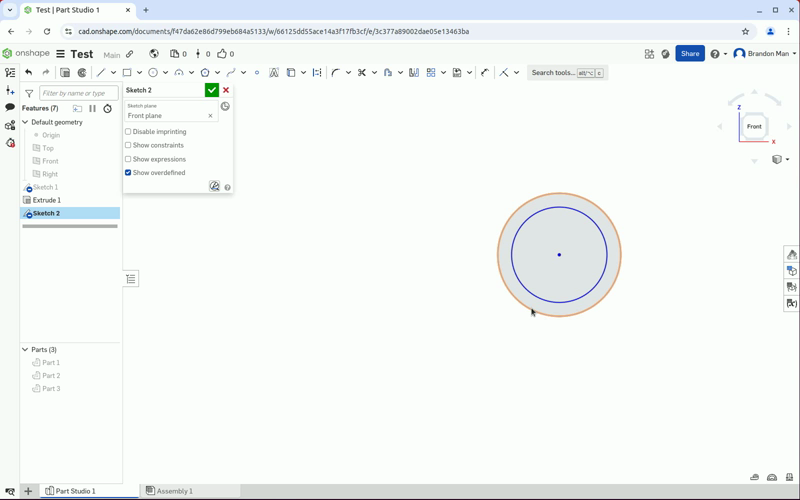
scroll(6)
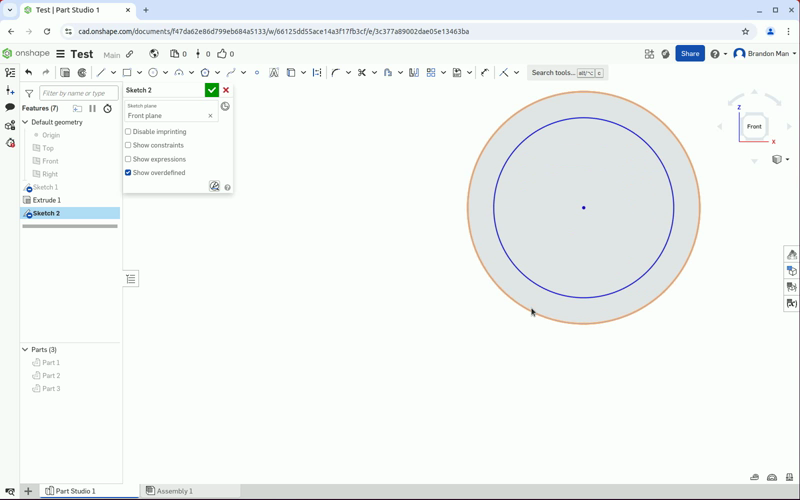
scroll(6)
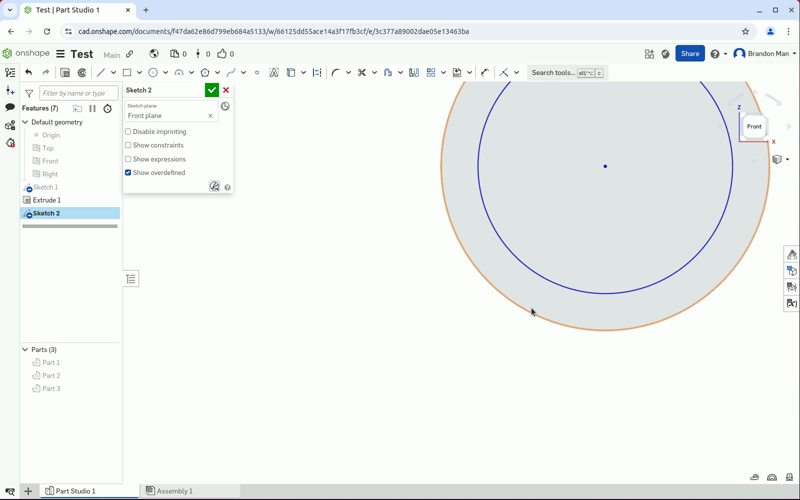
scroll(6)
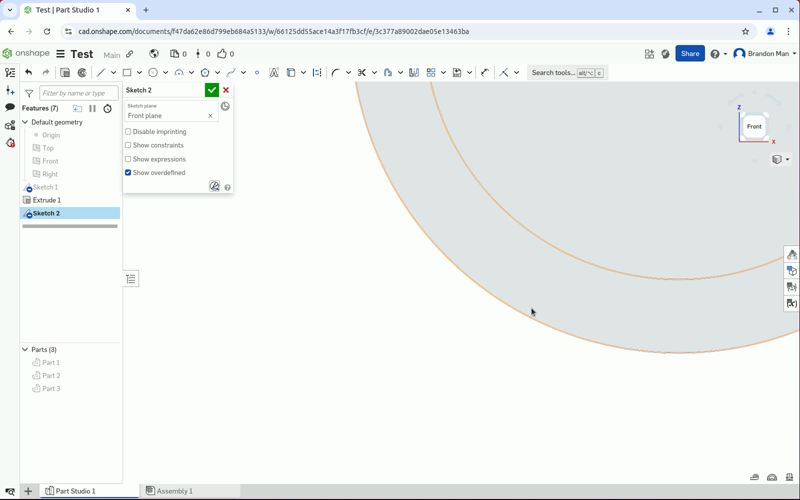
click(531, 307)
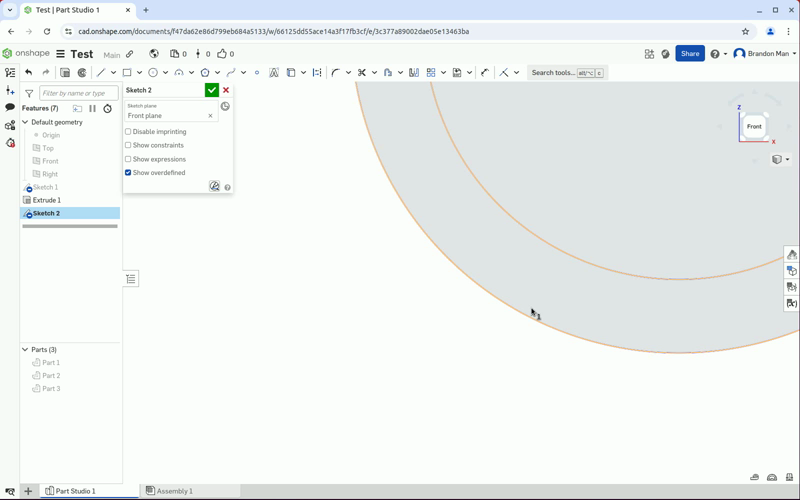
scroll(-6)
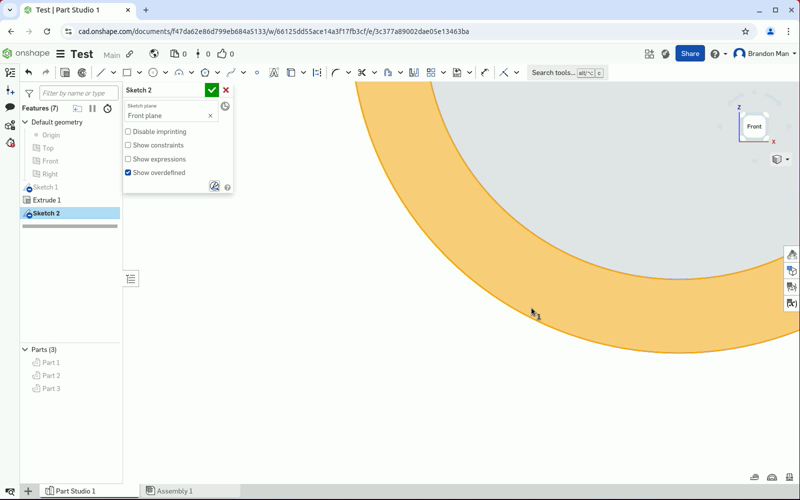
scroll(-6)
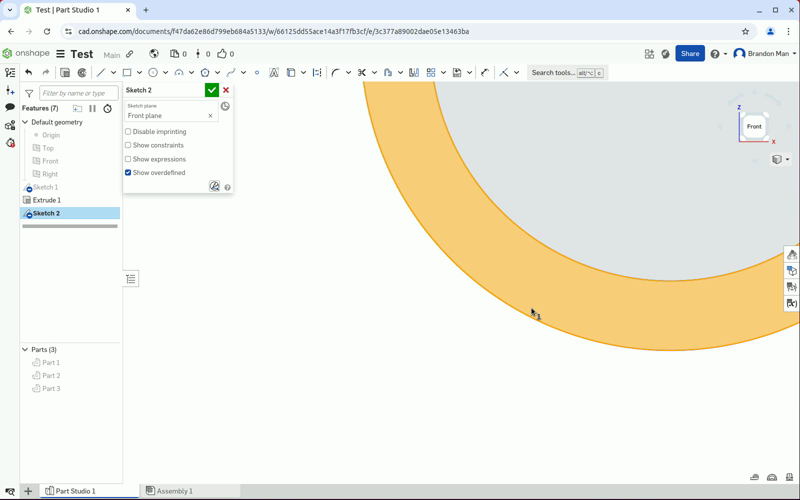
scroll(-6)
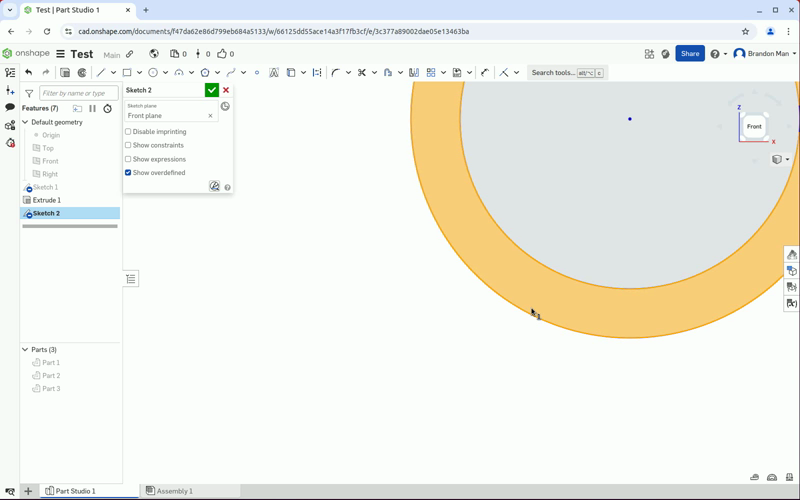
scroll(-6)
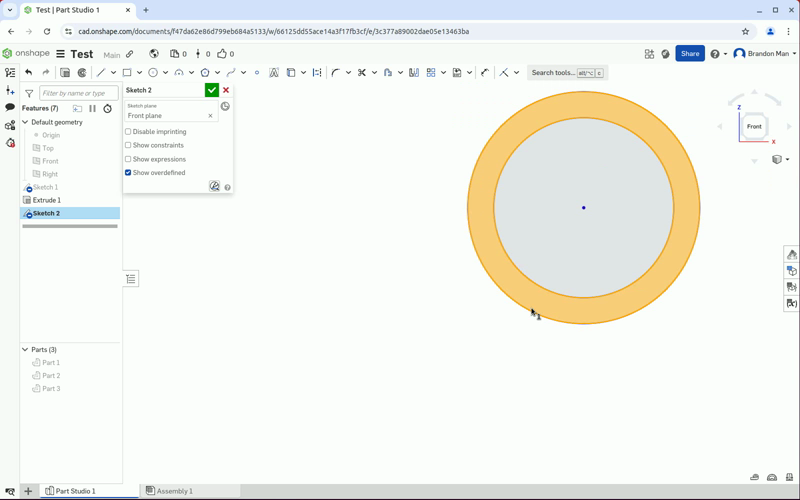
scroll(-6)
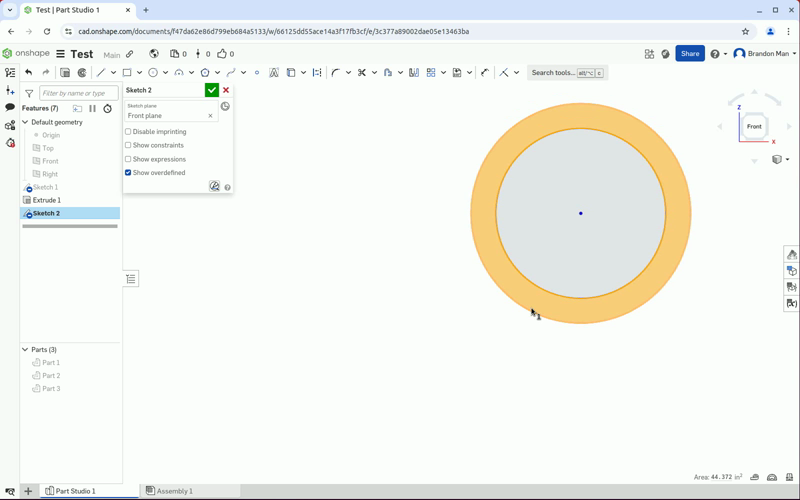
scroll(-6)
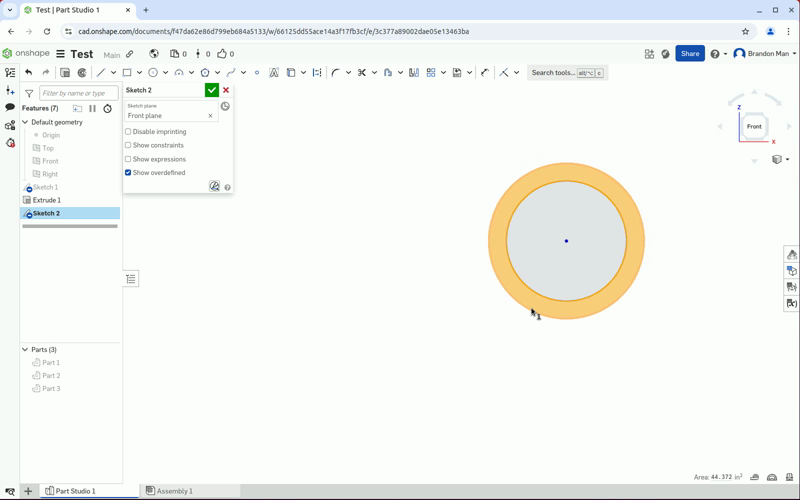
scroll(-6)
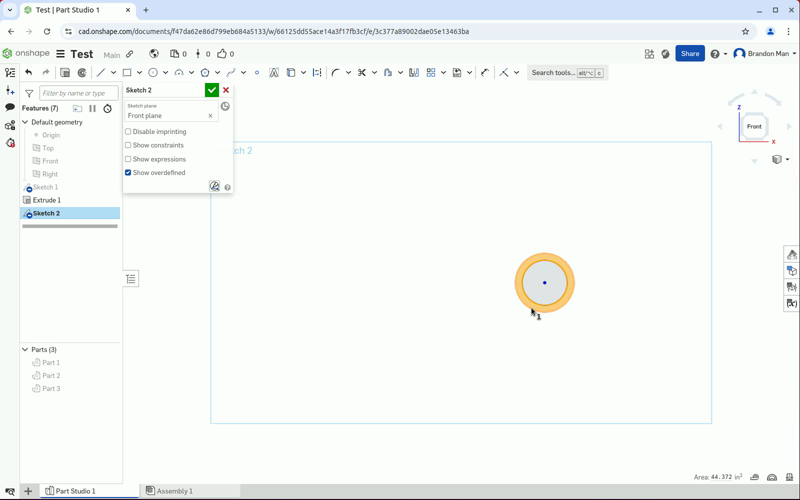
mouse_move(73, 352)
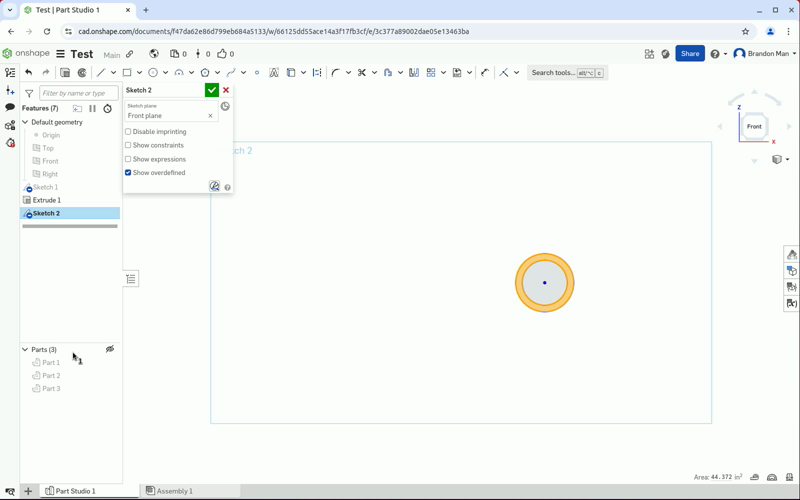
key(shift+y)
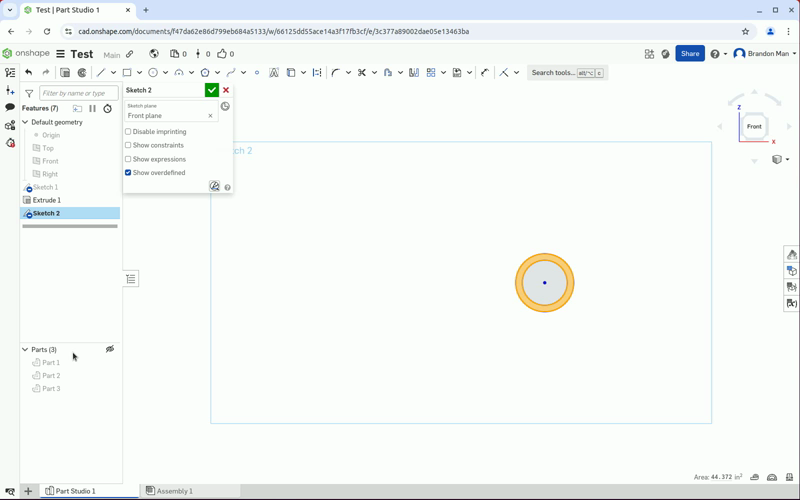
key(shift+e)
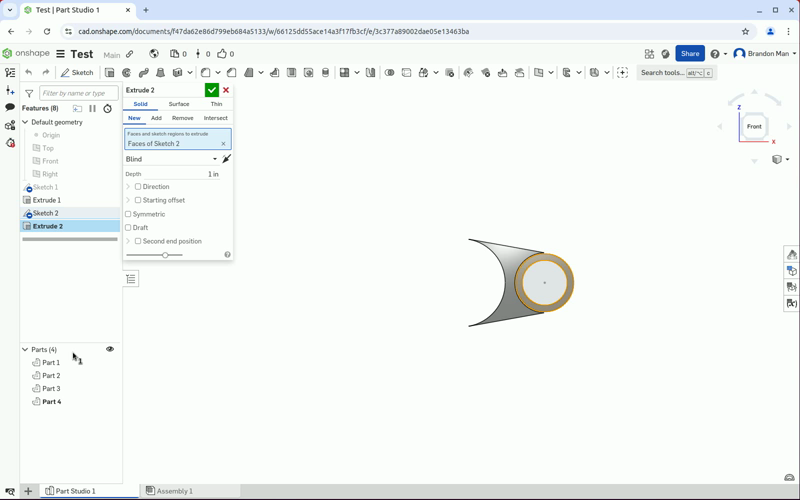
mouse_move(143, 106)
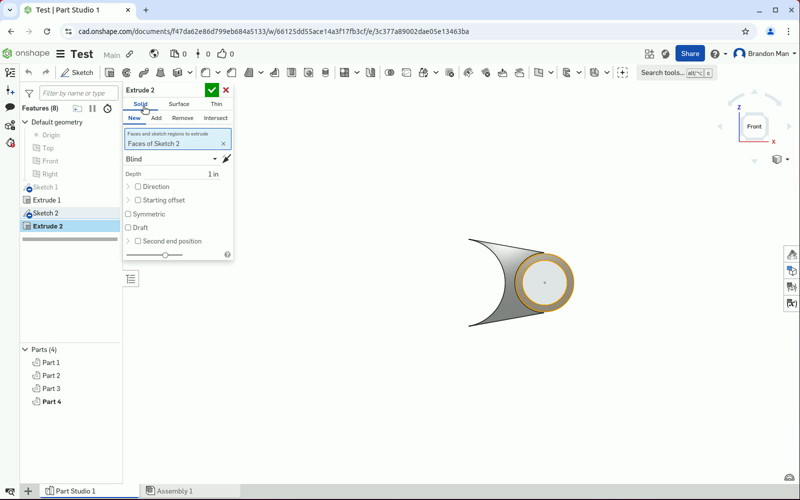
click(143, 106)
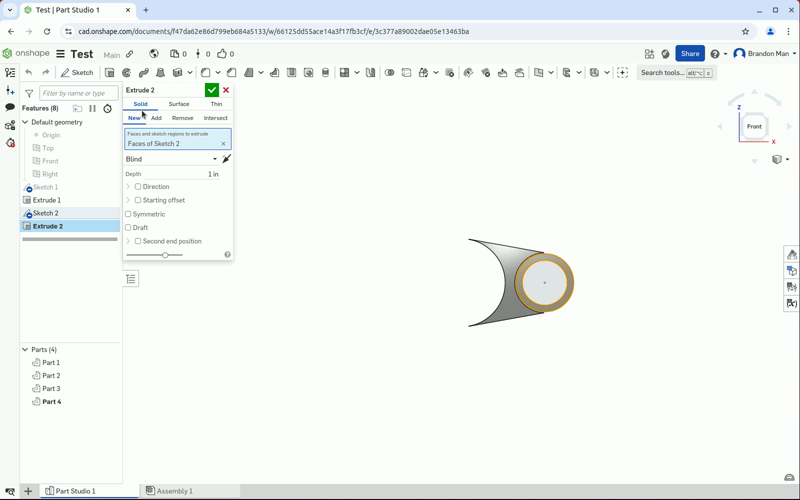
mouse_move(137, 120)
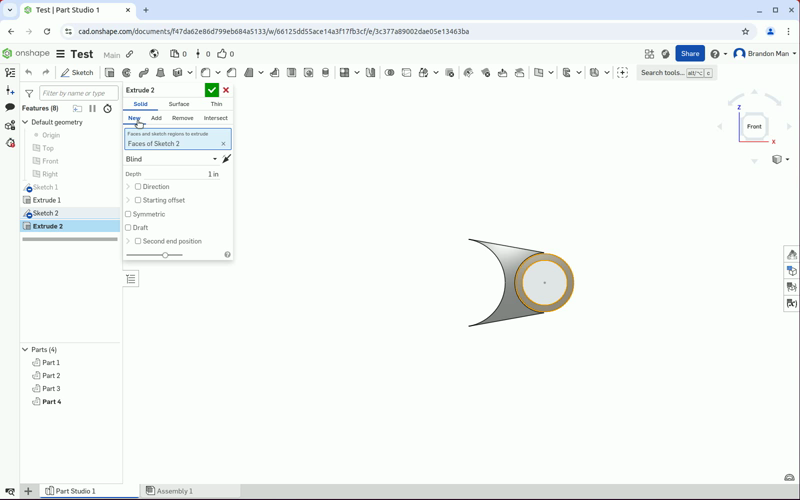
click(137, 120)
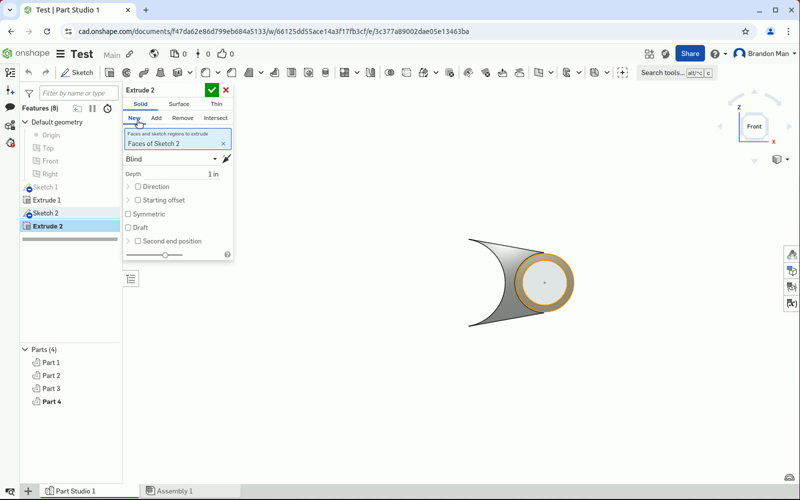
key(tab, 4)
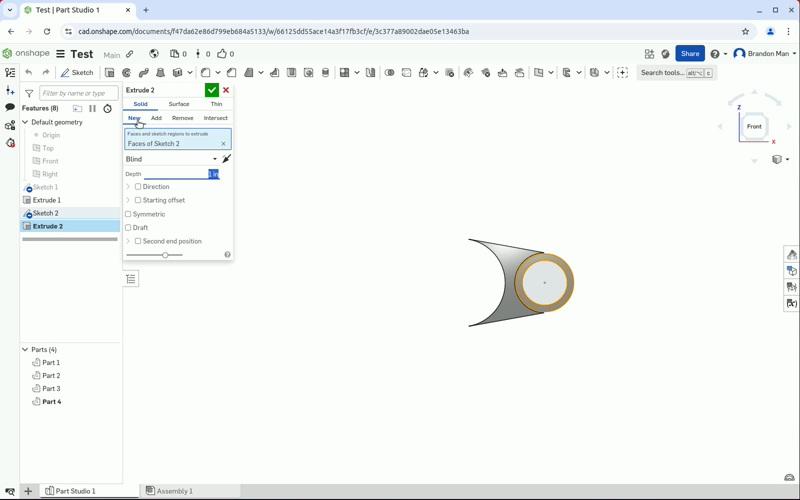
text(7.943)
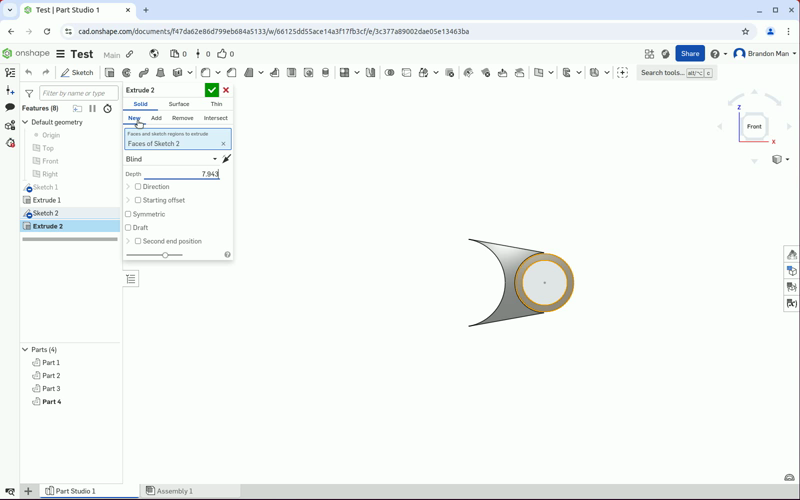
key(enter)
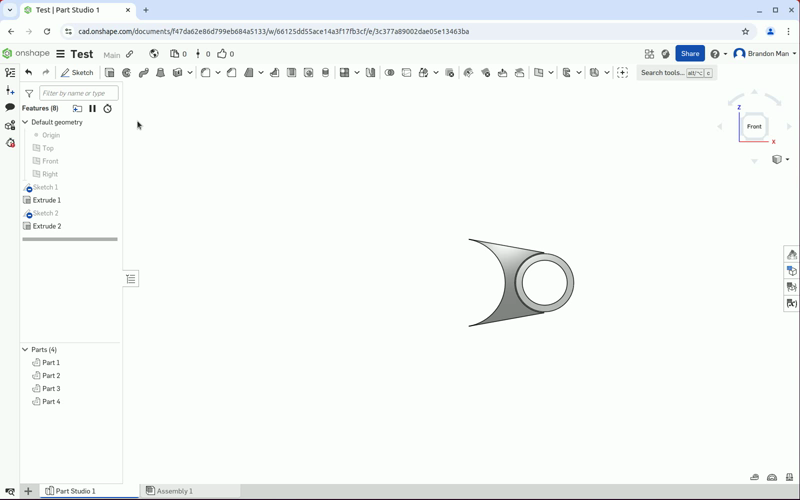
key(shift+h)
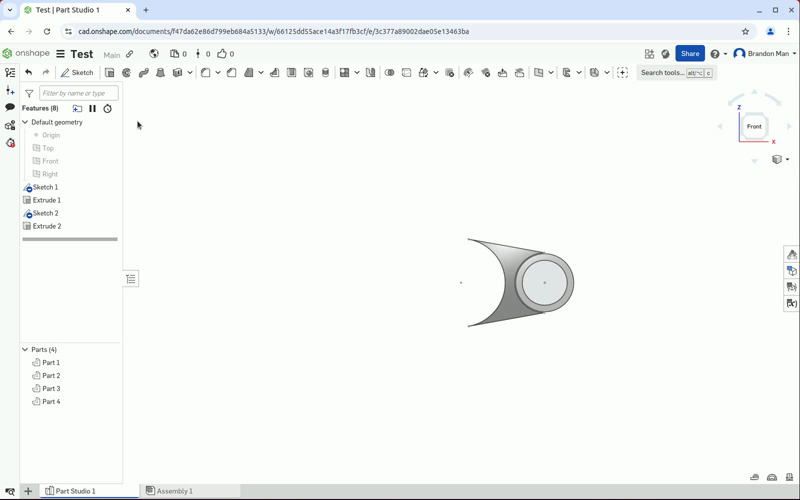
key(shift+h)
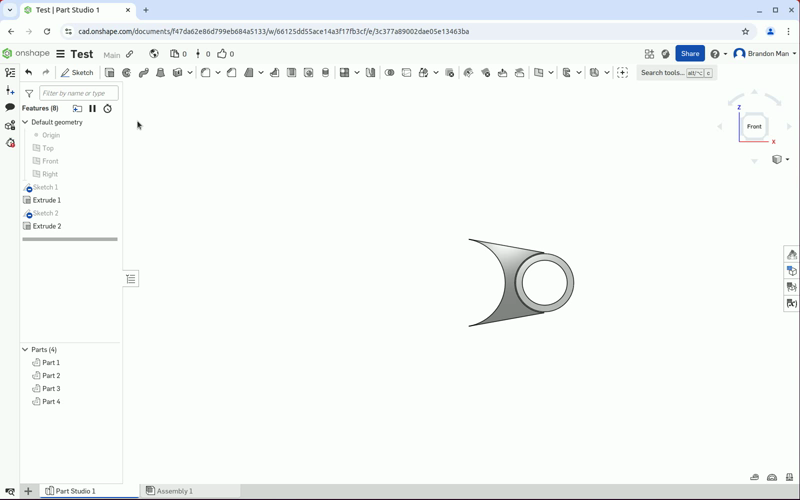
mouse_move(73, 189)
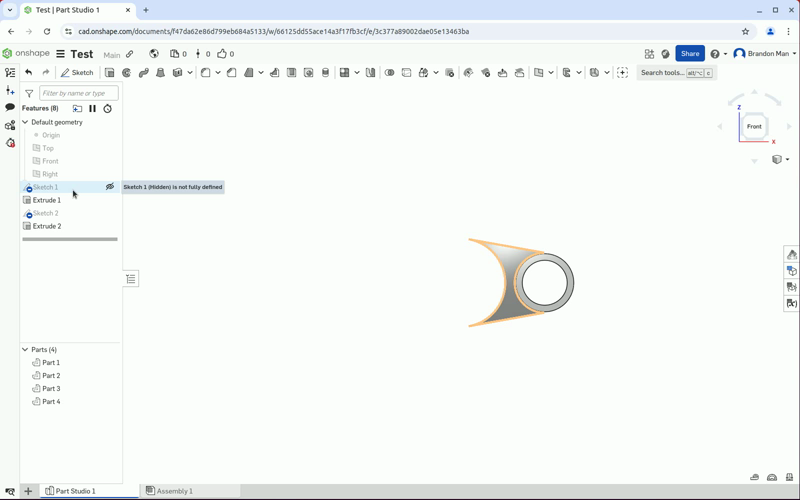
click(73, 189)
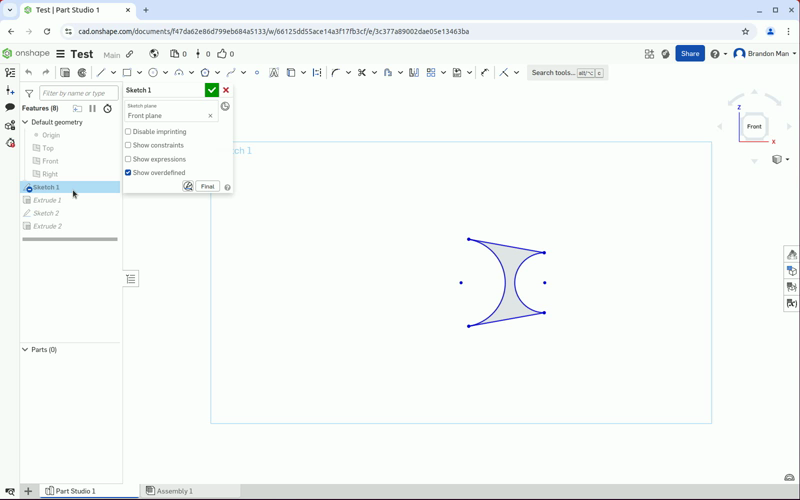
mouse_move(229, 92)
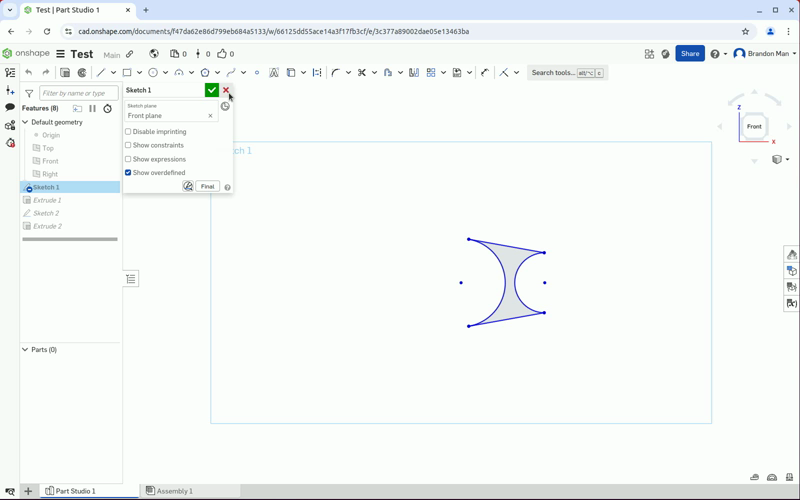
click(229, 92)
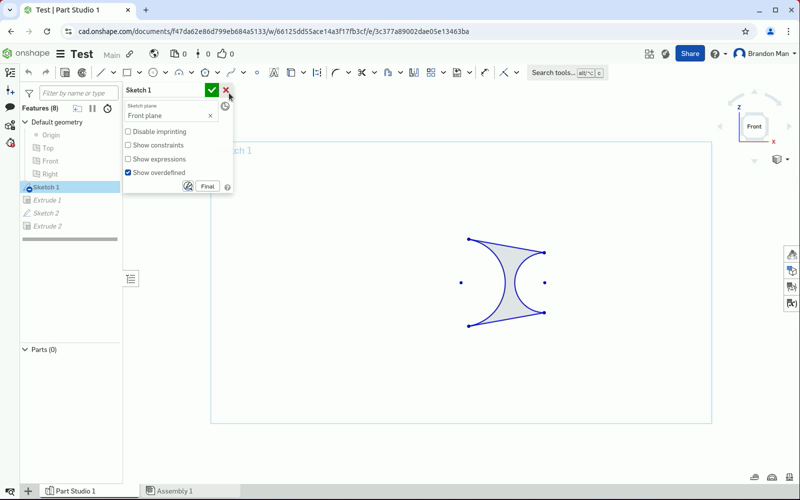
key(shift+s)
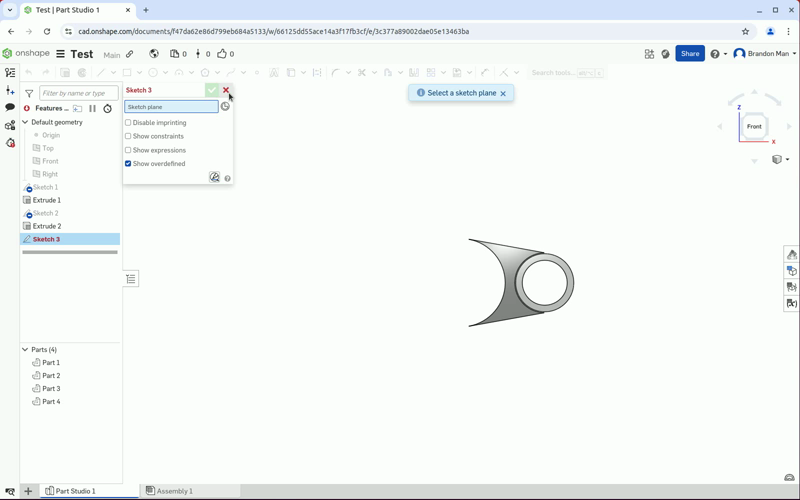
mouse_move(73, 163)
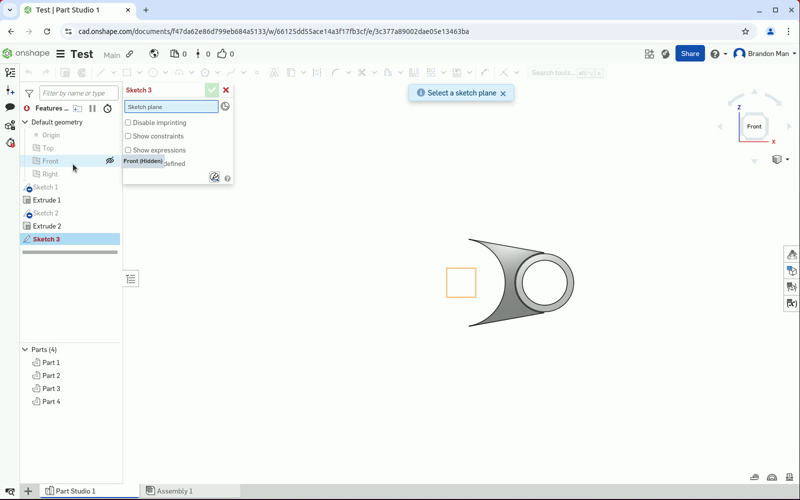
click(73, 163)
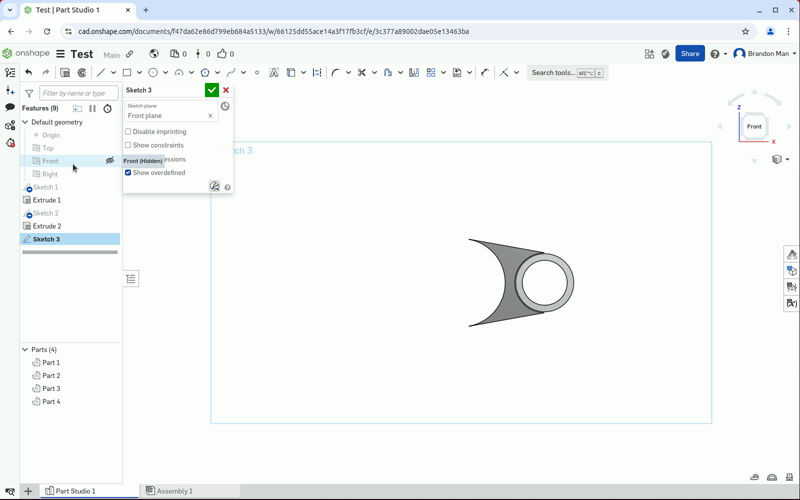
mouse_move(73, 352)
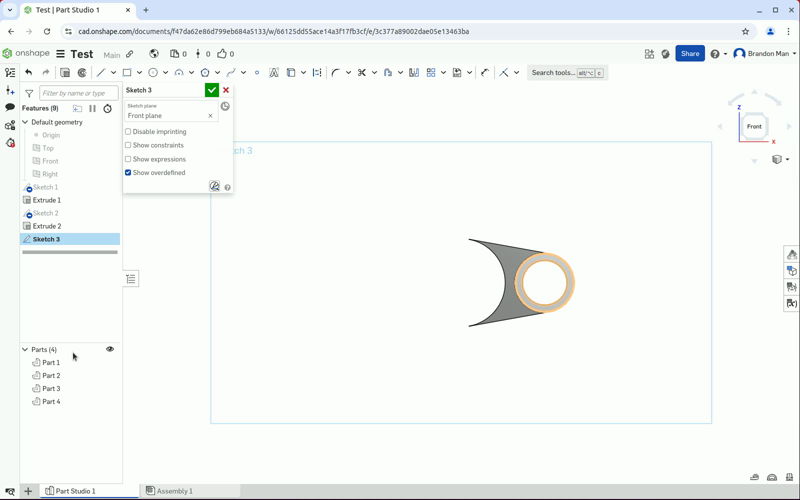
key(y)
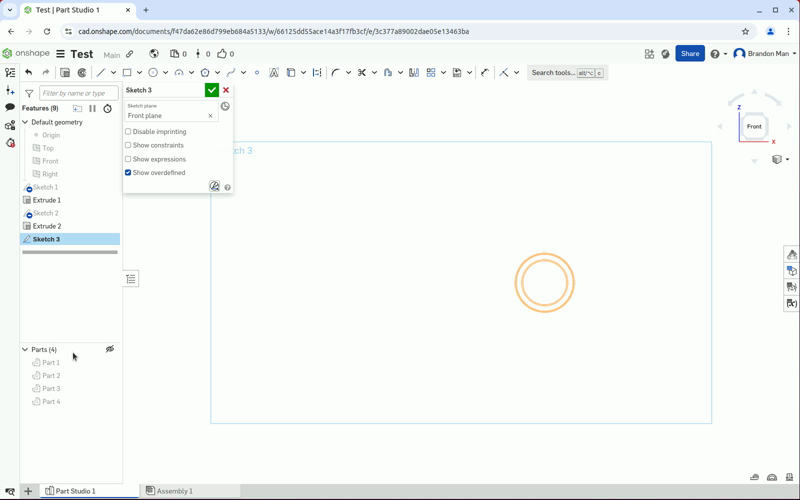
key(c)
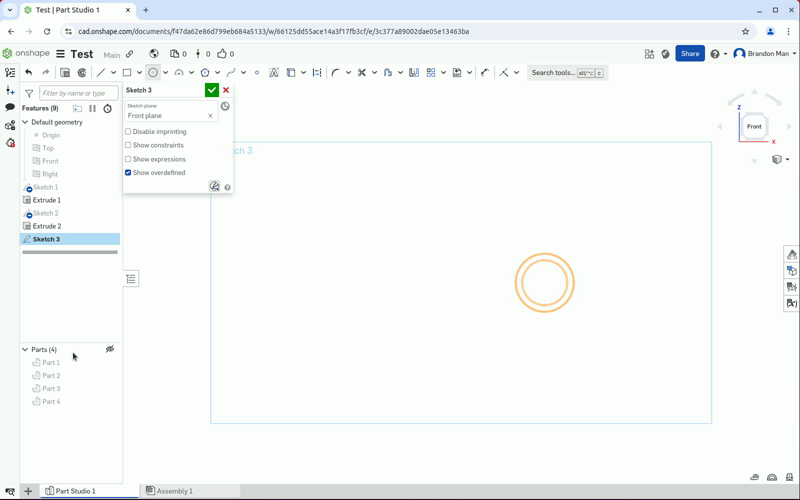
key_down(shift)
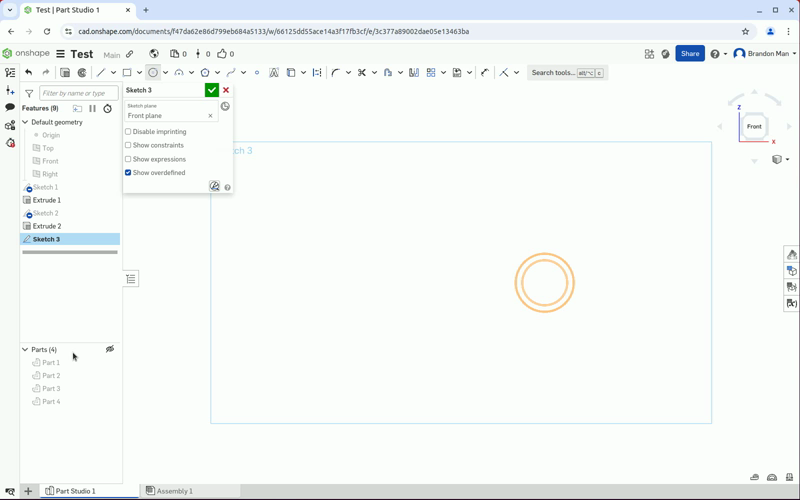
mouse_move(460, 282)
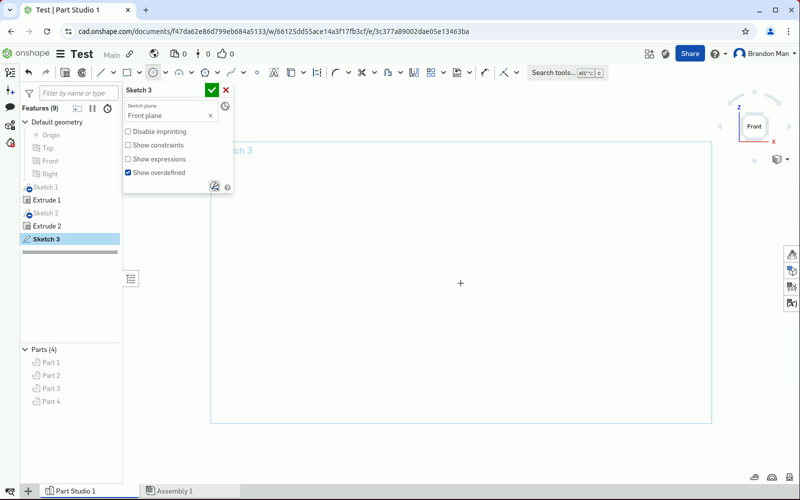
click(460, 282)
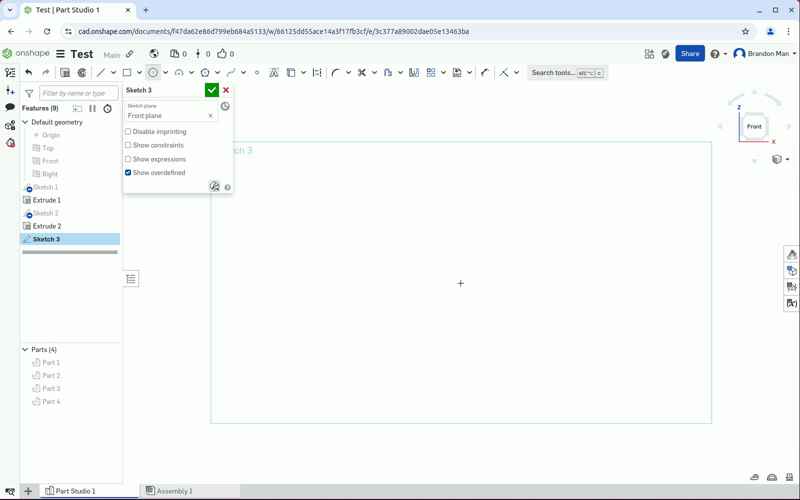
key_up(shift)
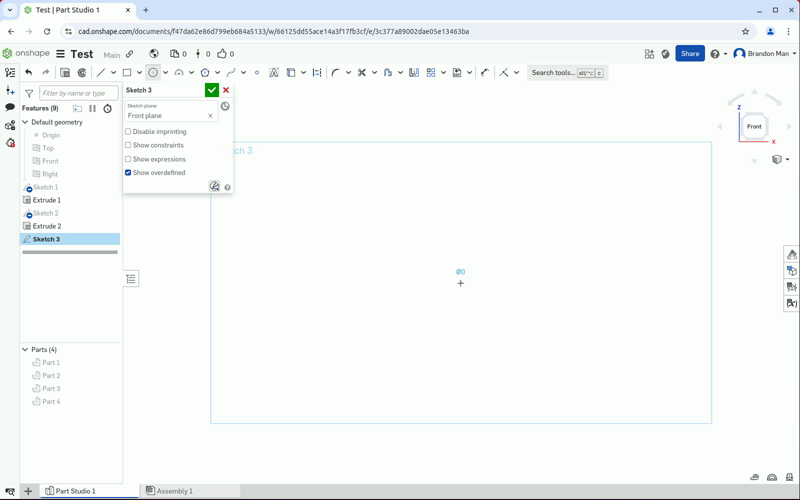
mouse_move(505, 282)
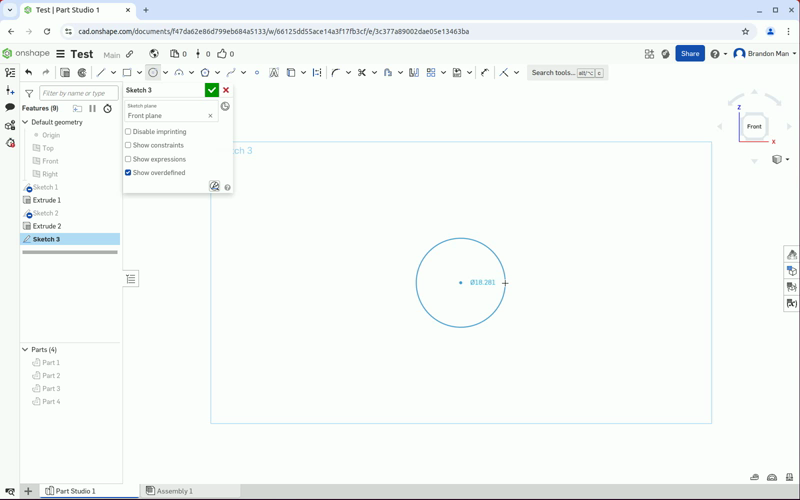
click(505, 282)
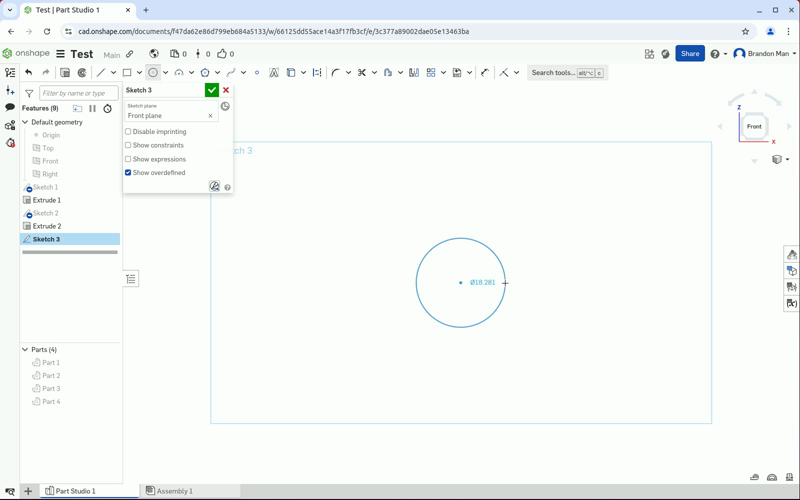
key(esc)
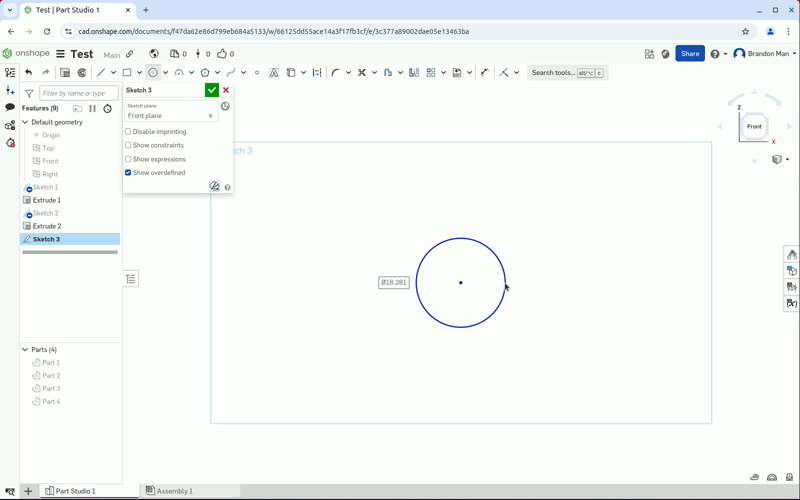
key(l)
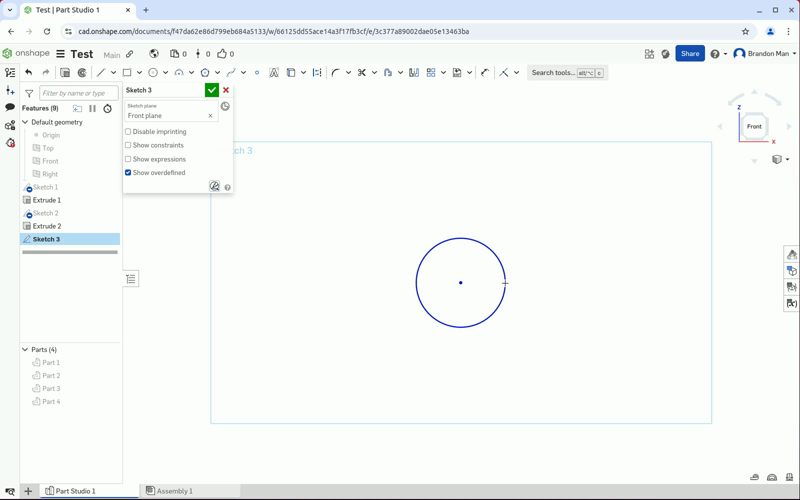
key_down(shift)
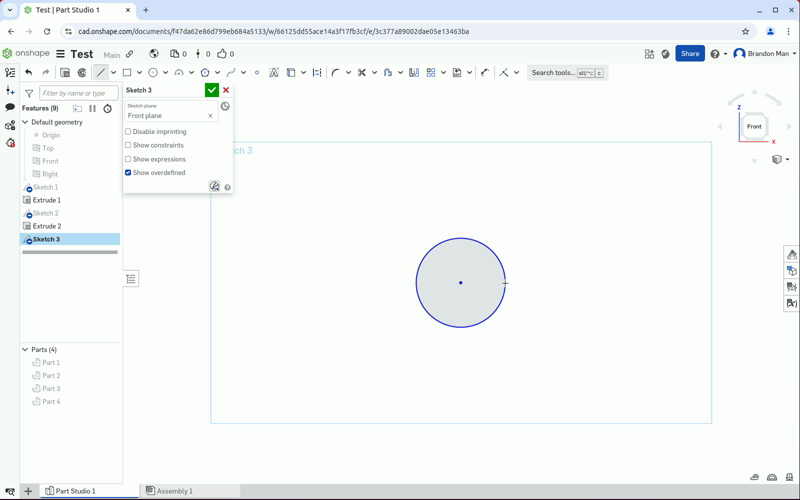
mouse_move(431, 290)
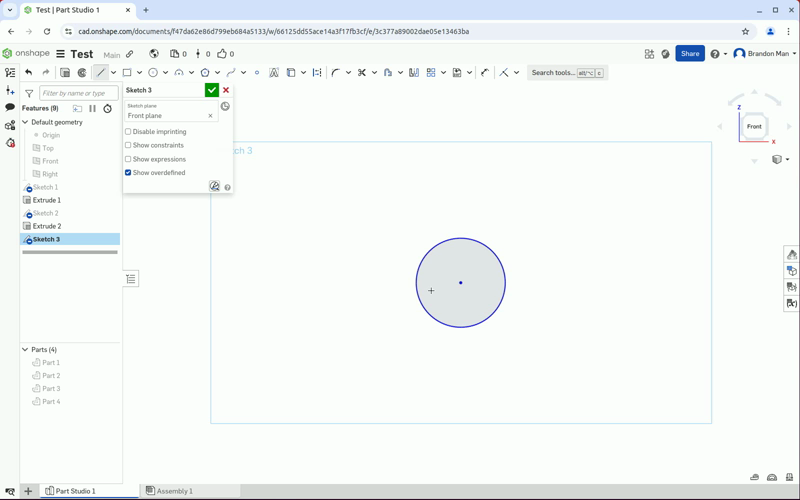
click(431, 290)
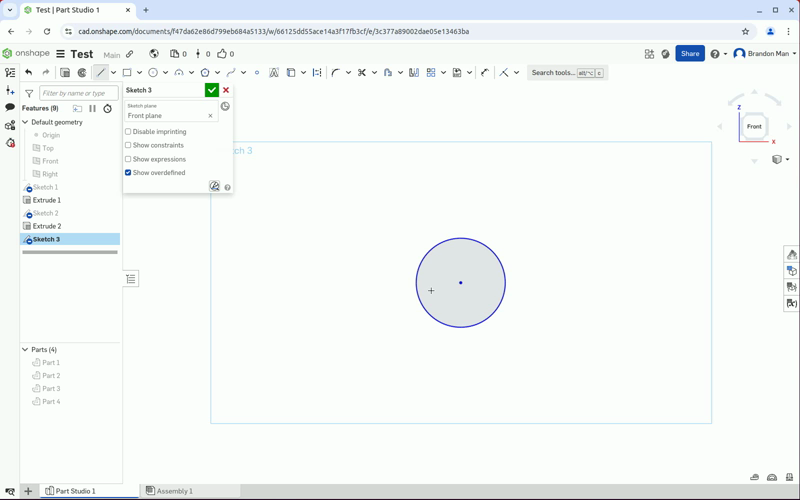
key_up(shift)
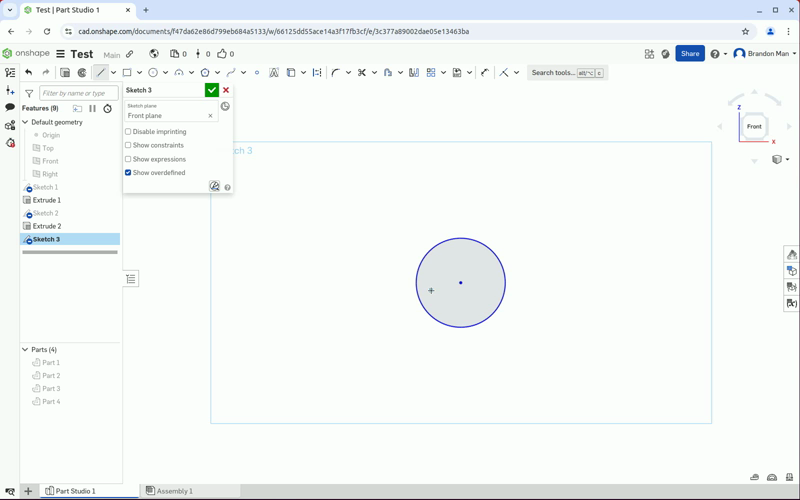
key_down(shift)
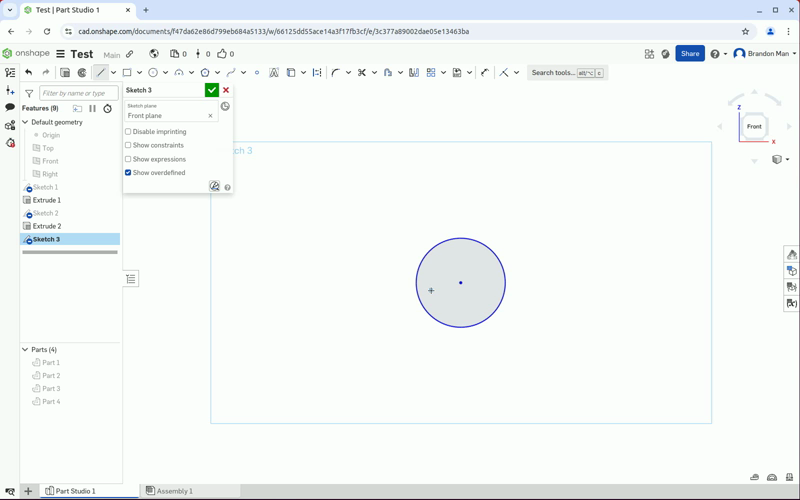
mouse_move(461, 290)
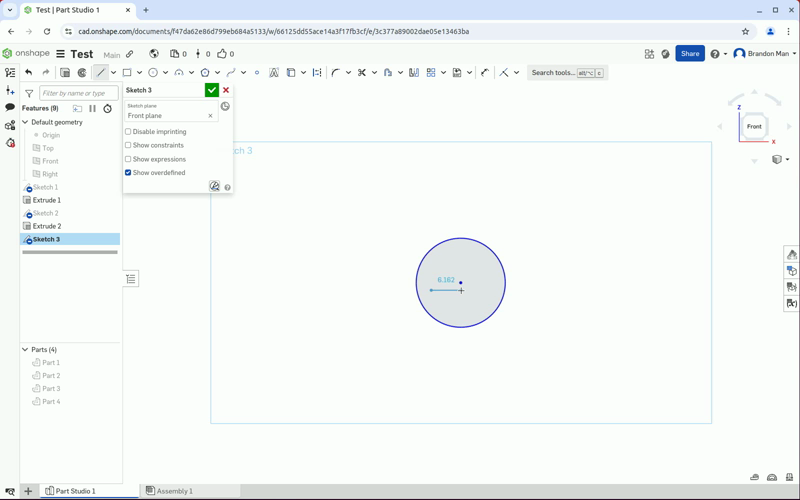
mouse_move(439, 290)
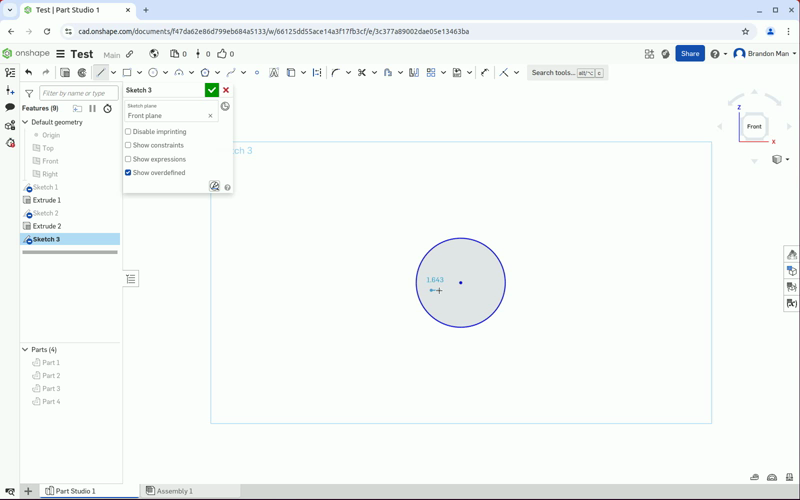
click(439, 290)
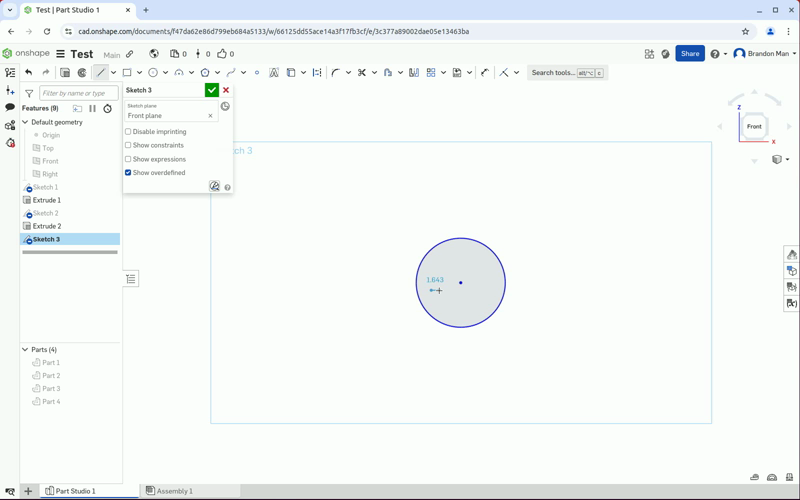
key_up(shift)
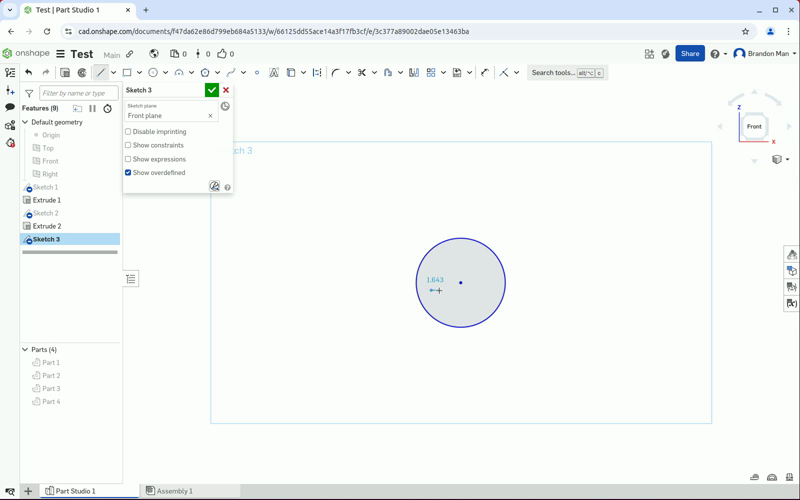
key(esc)
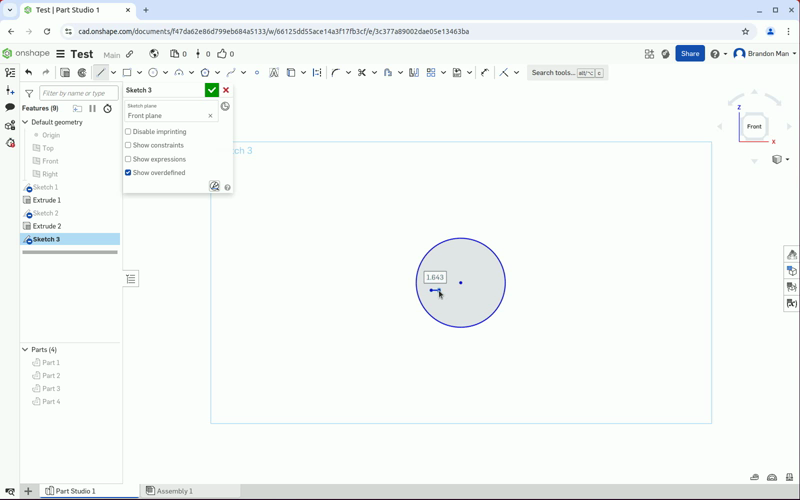
key(a)
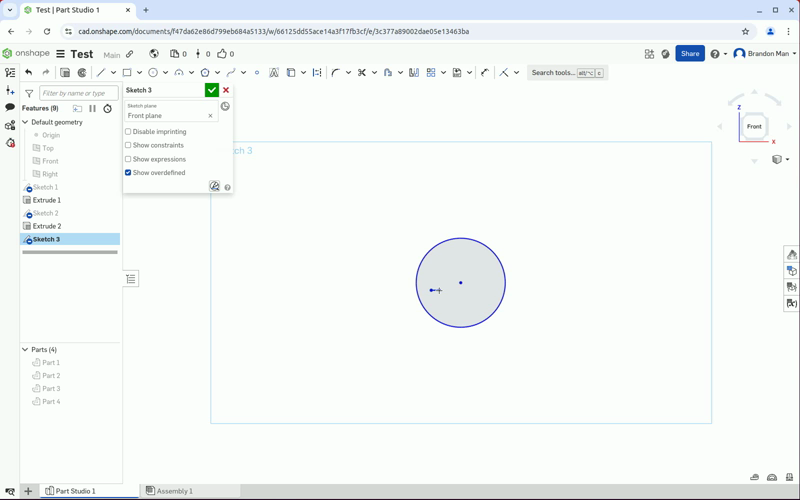
mouse_move(439, 290)
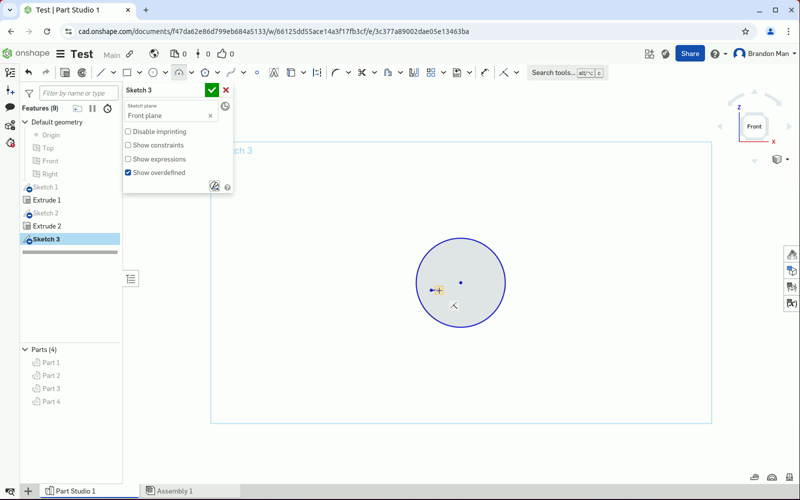
click(439, 290)
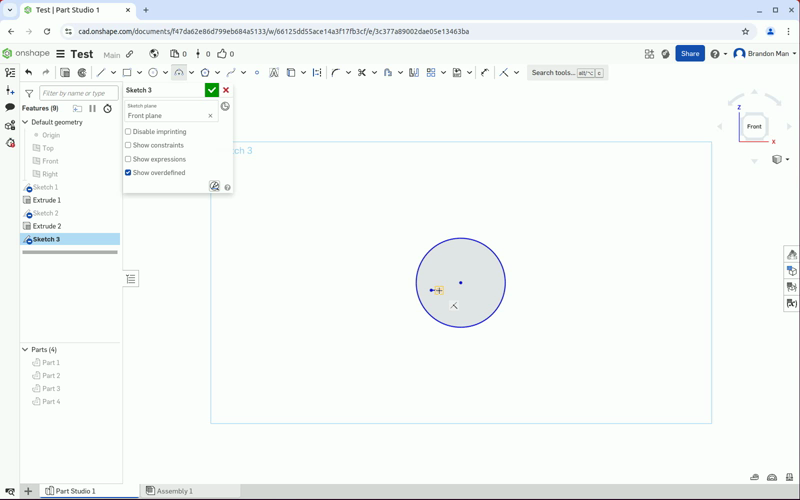
key_down(shift)
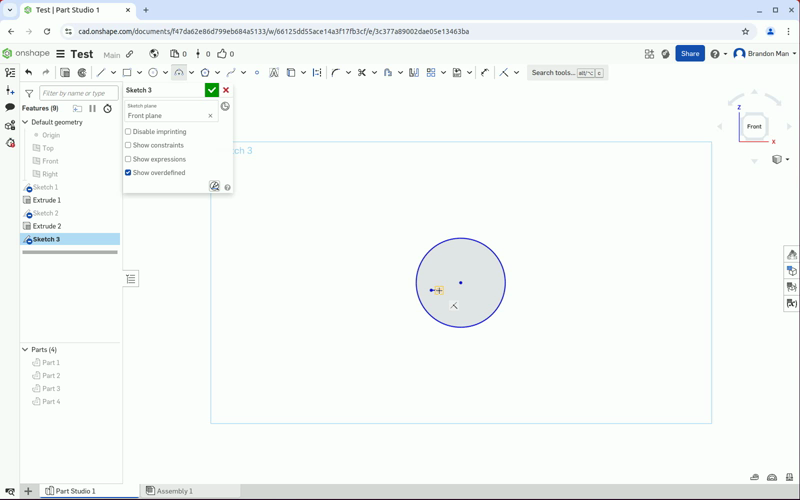
mouse_move(481, 290)
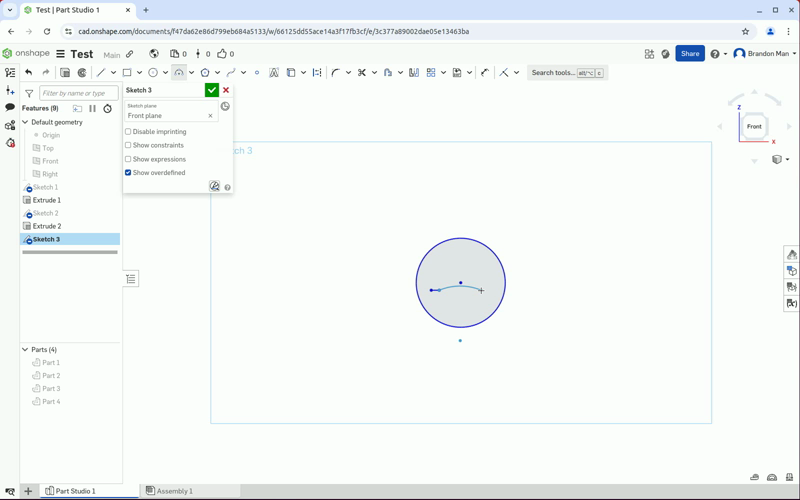
click(481, 290)
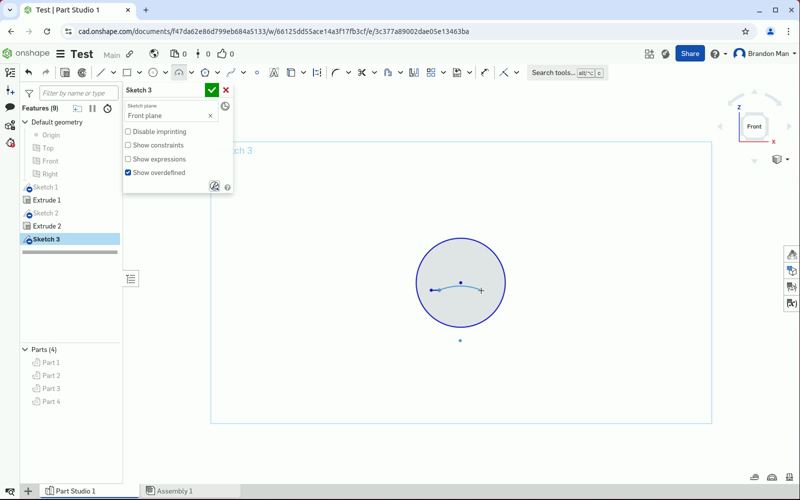
mouse_move(460, 305)
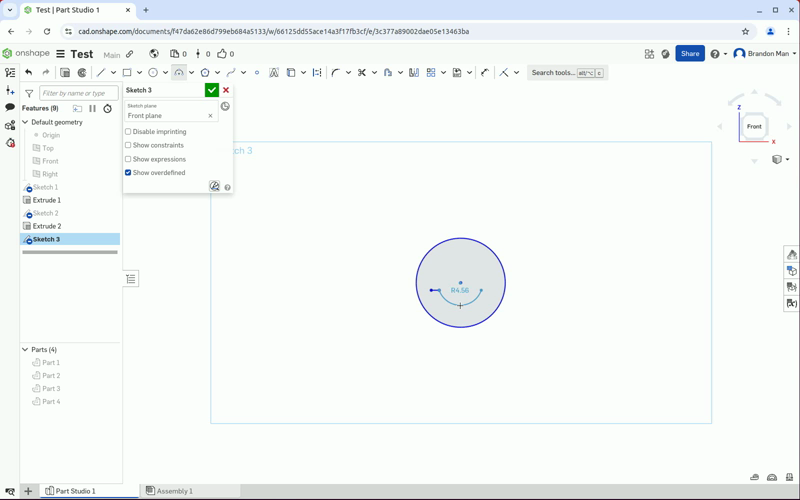
click(460, 305)
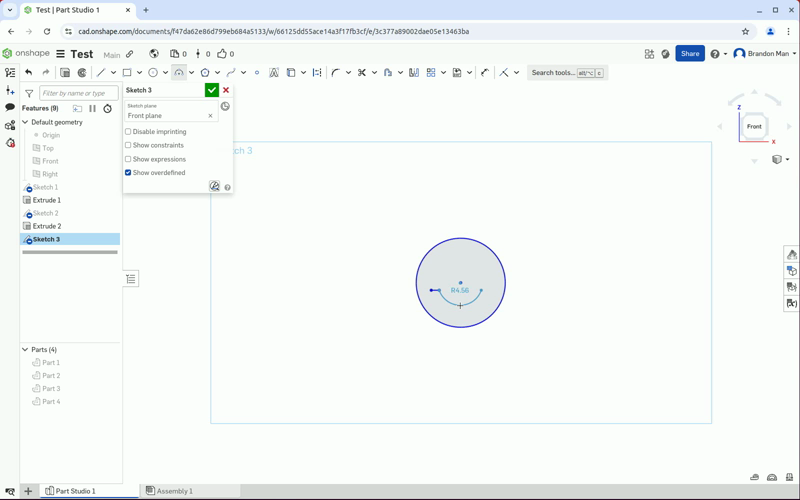
key_up(shift)
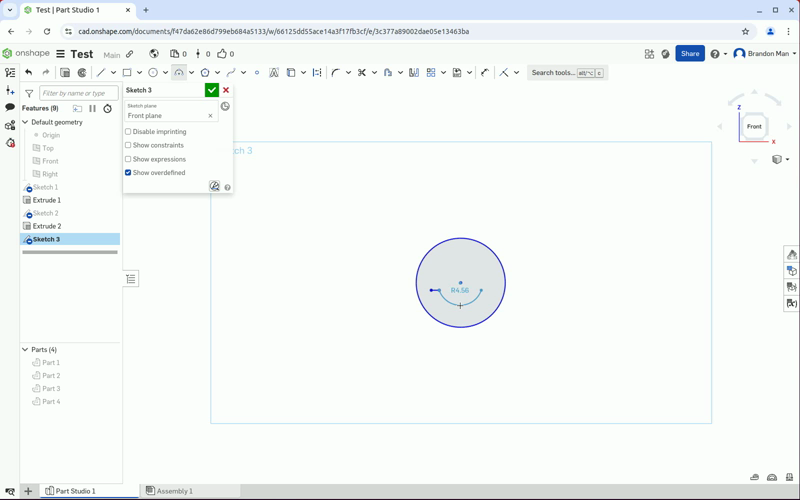
key(esc)
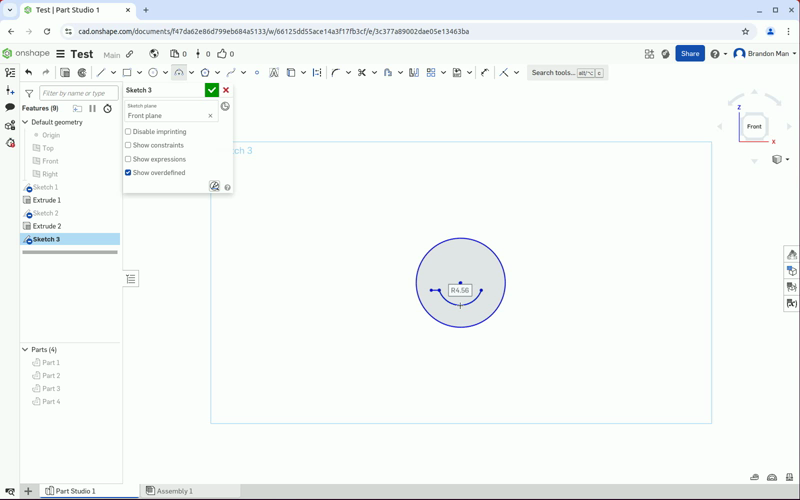
key(l)
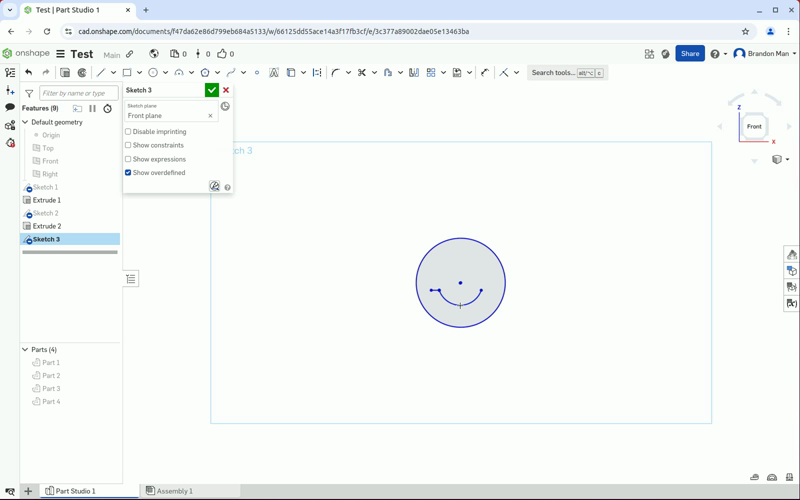
mouse_move(481, 290)
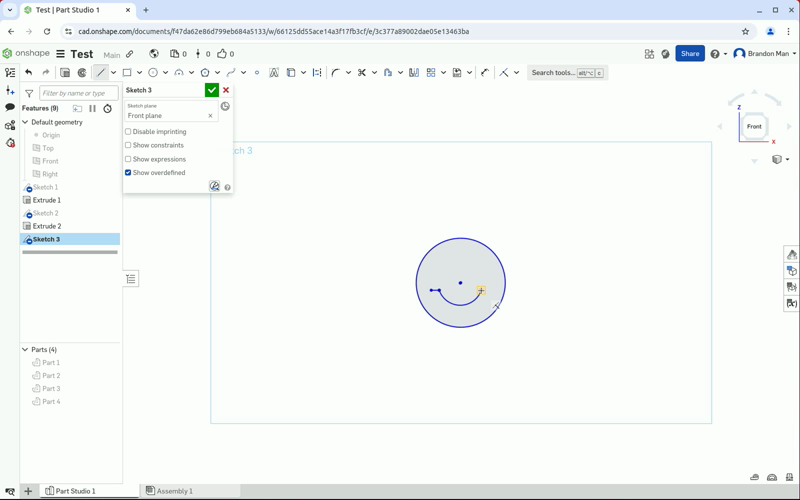
click(481, 290)
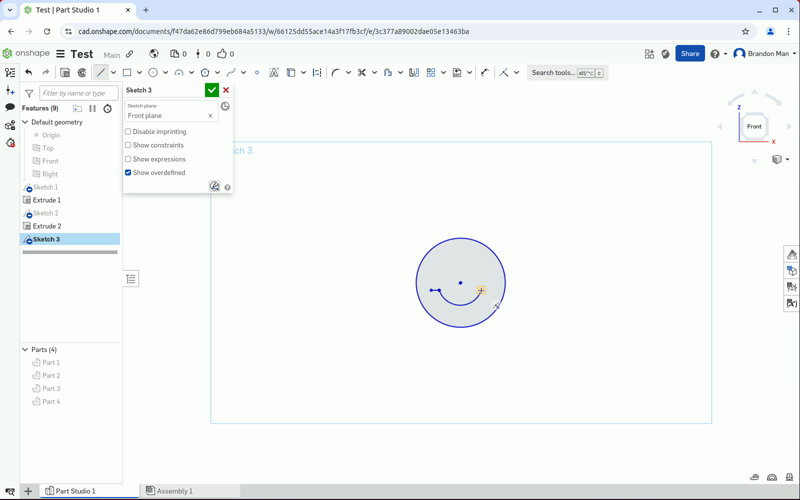
key_down(shift)
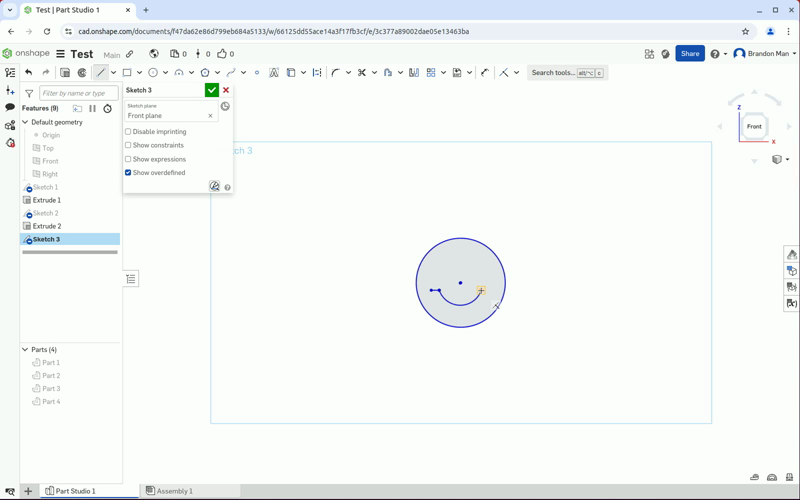
mouse_move(511, 290)
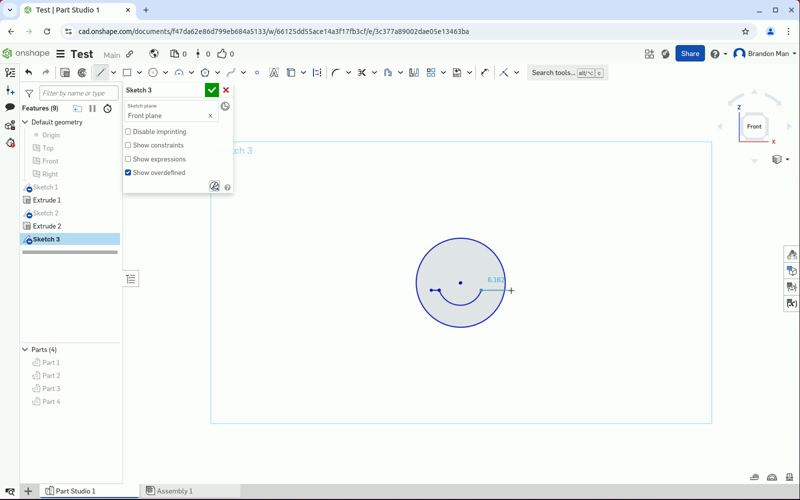
mouse_move(489, 290)
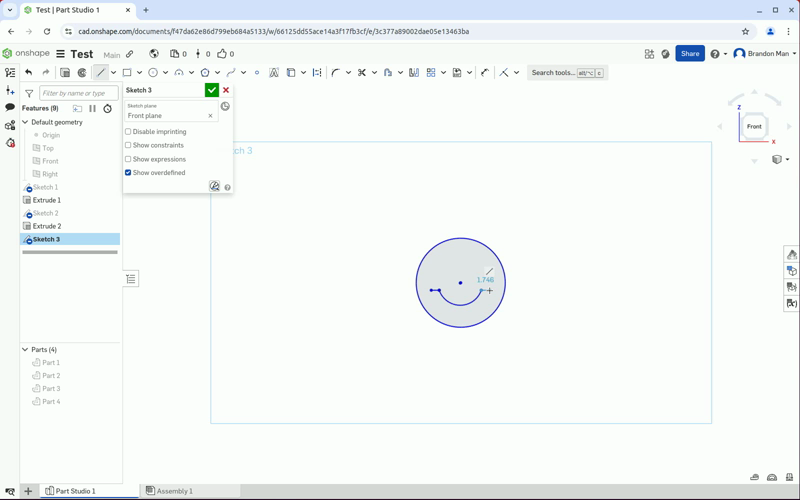
click(489, 290)
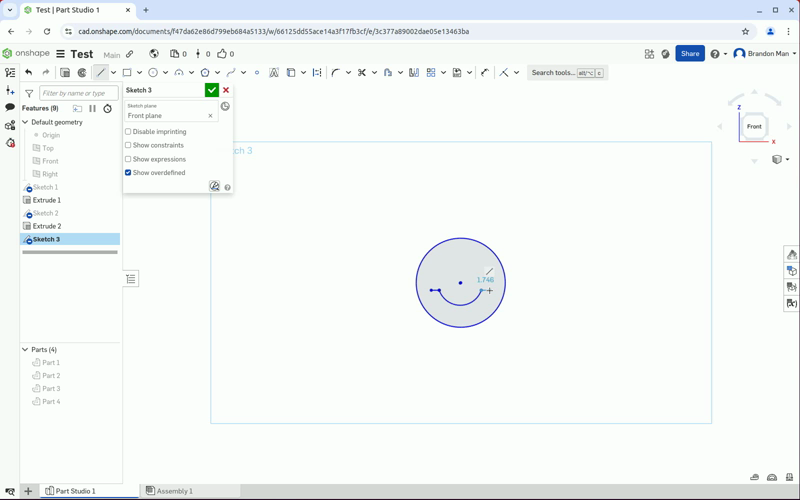
key_up(shift)
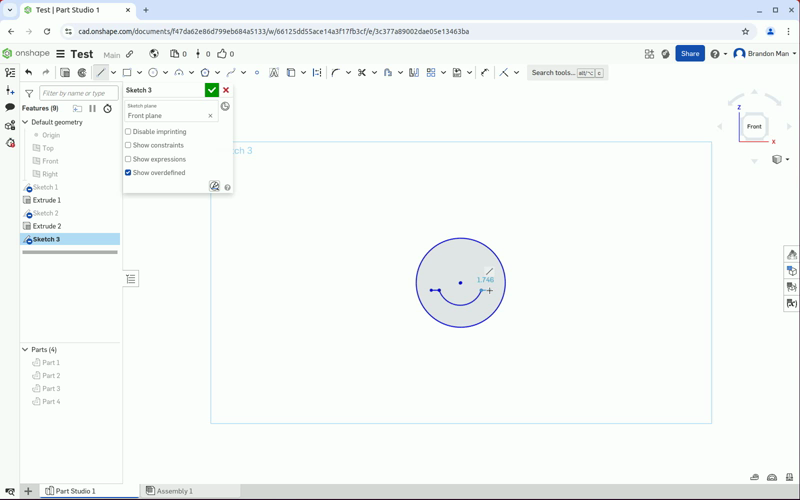
key_down(shift)
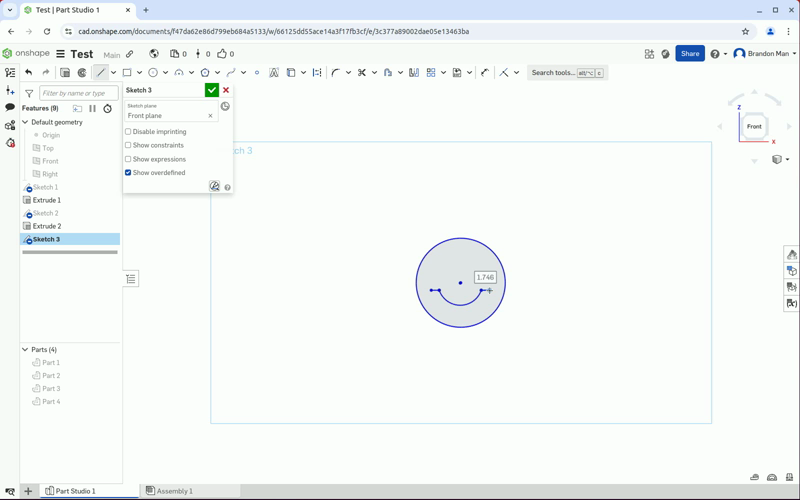
mouse_move(519, 290)
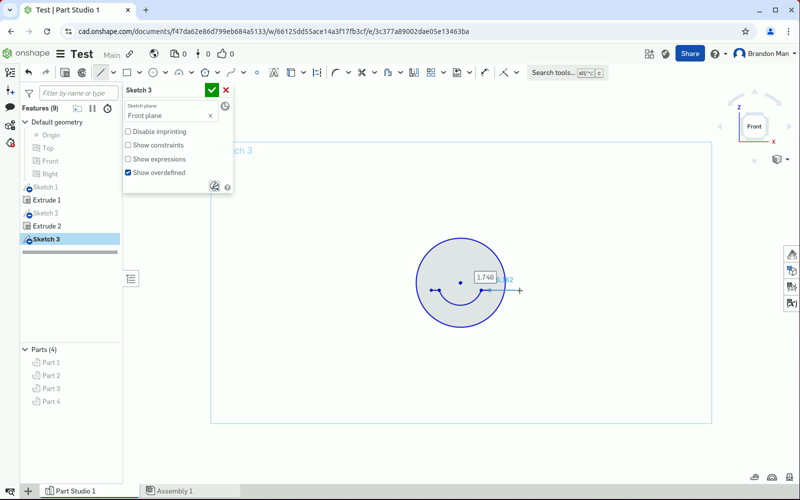
mouse_move(489, 275)
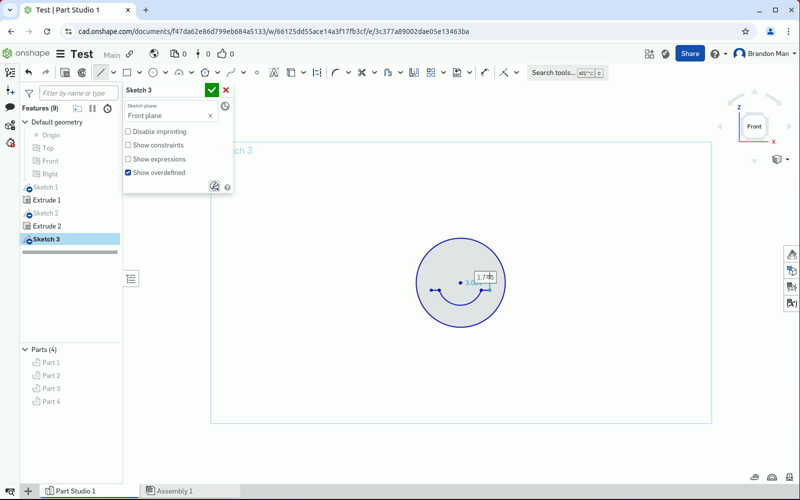
click(489, 275)
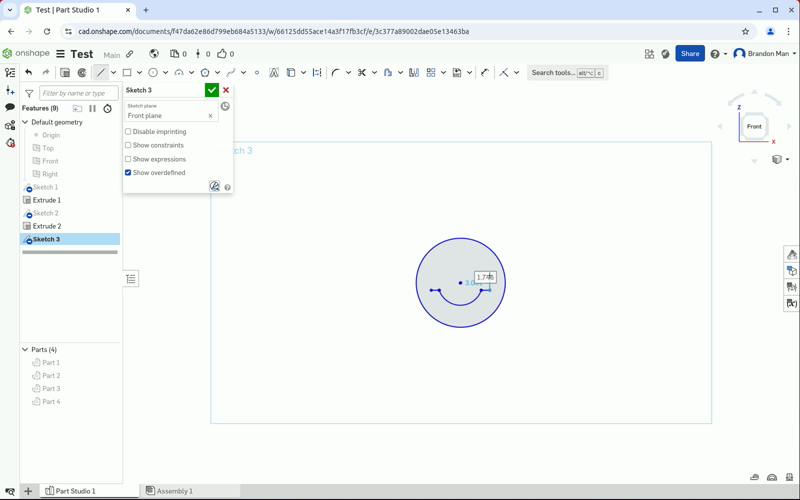
key_up(shift)
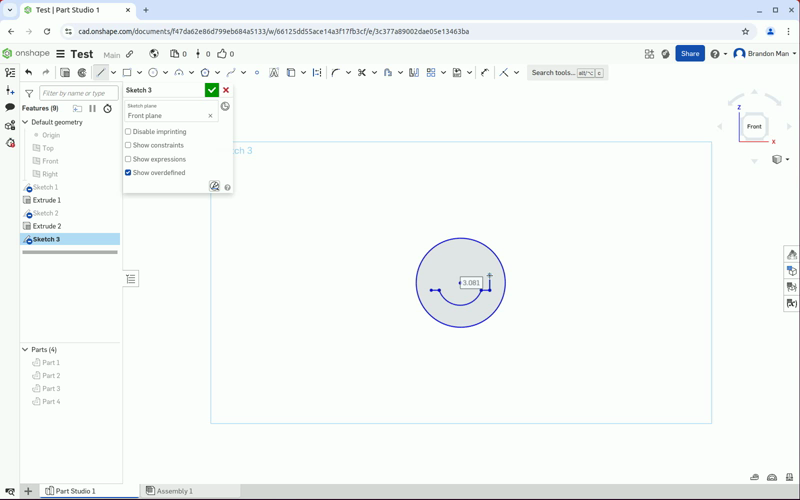
key_down(shift)
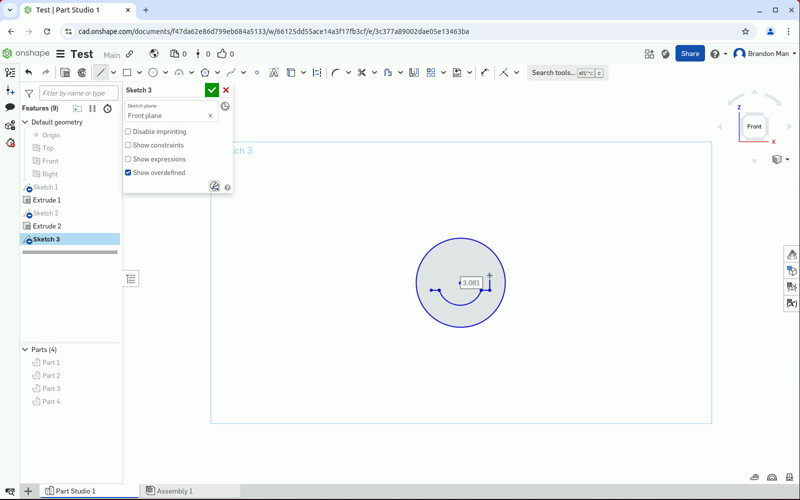
mouse_move(519, 275)
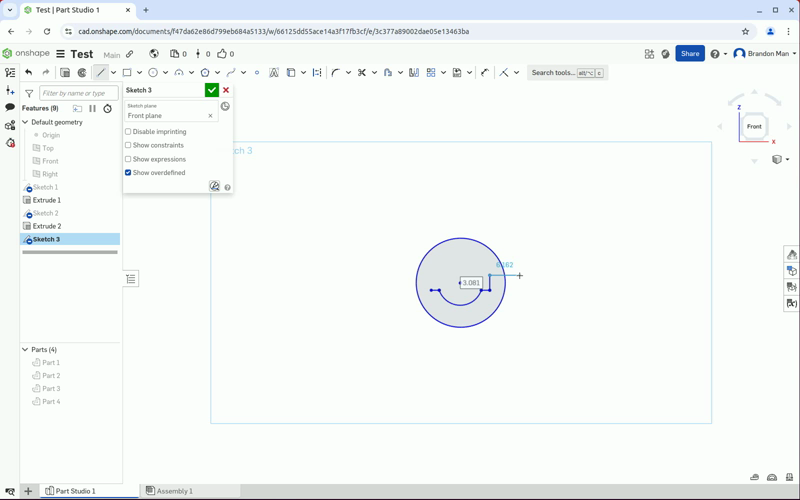
mouse_move(481, 275)
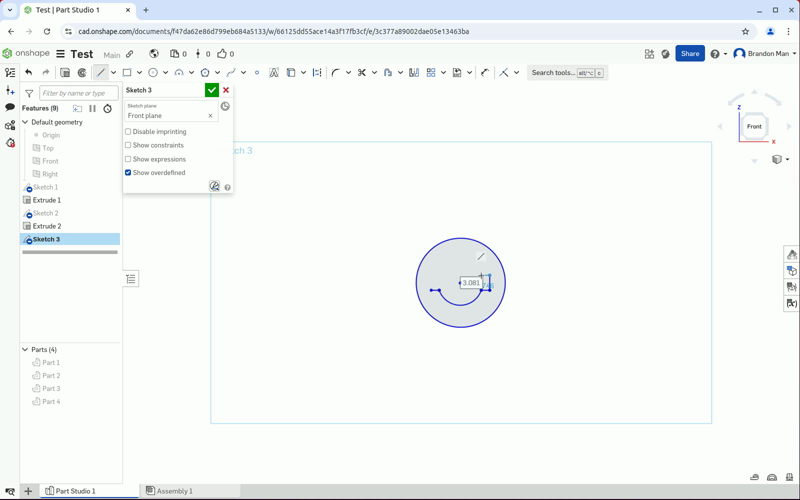
click(481, 275)
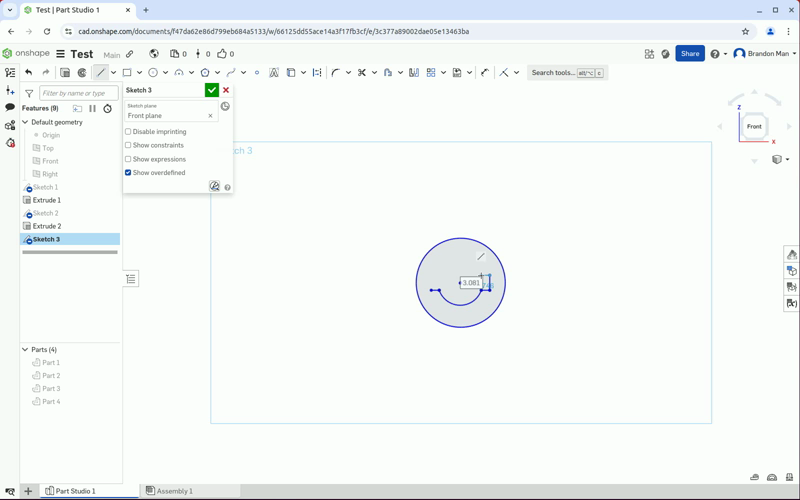
key_up(shift)
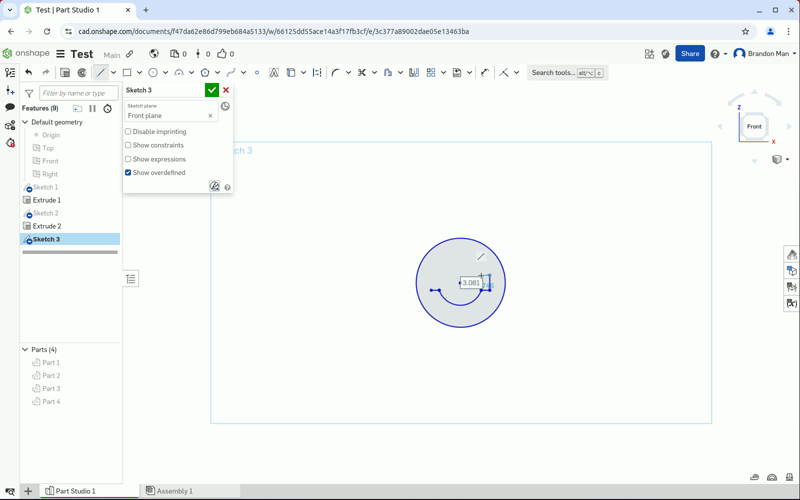
key(esc)
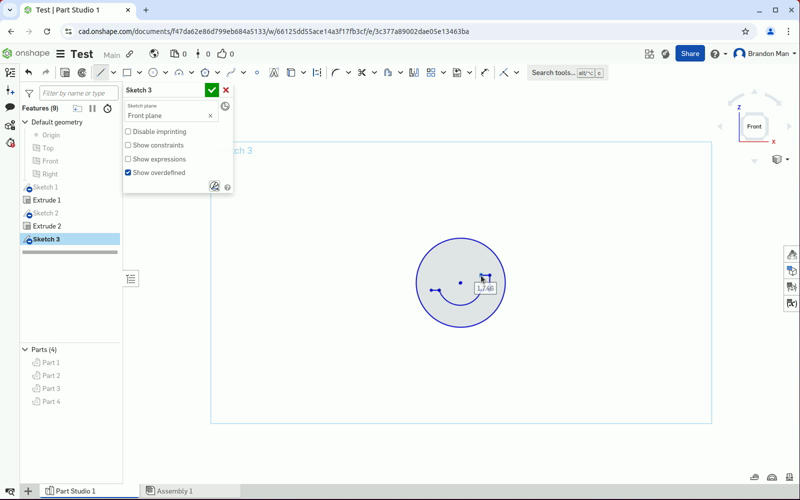
key(a)
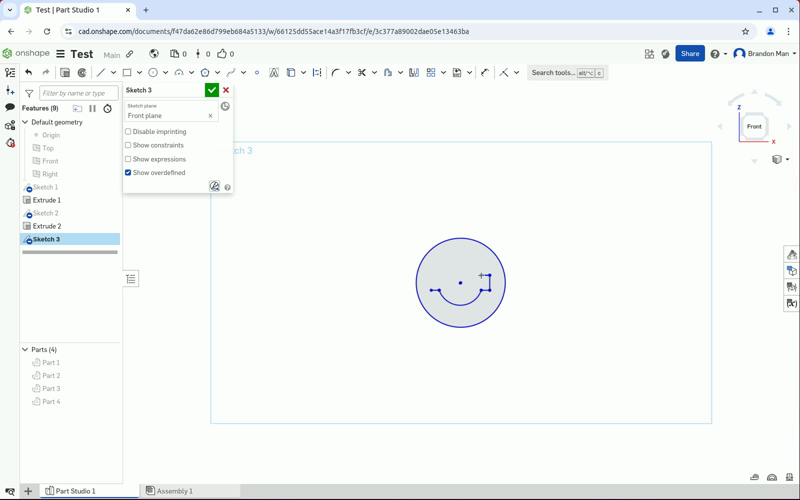
mouse_move(481, 275)
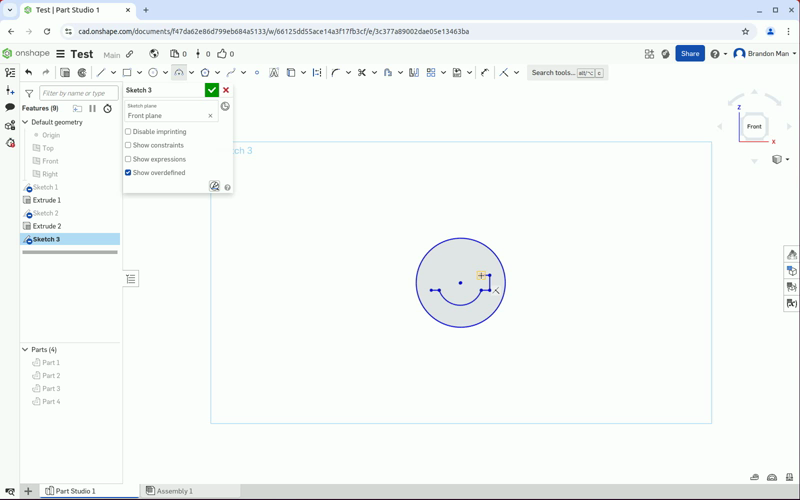
click(481, 275)
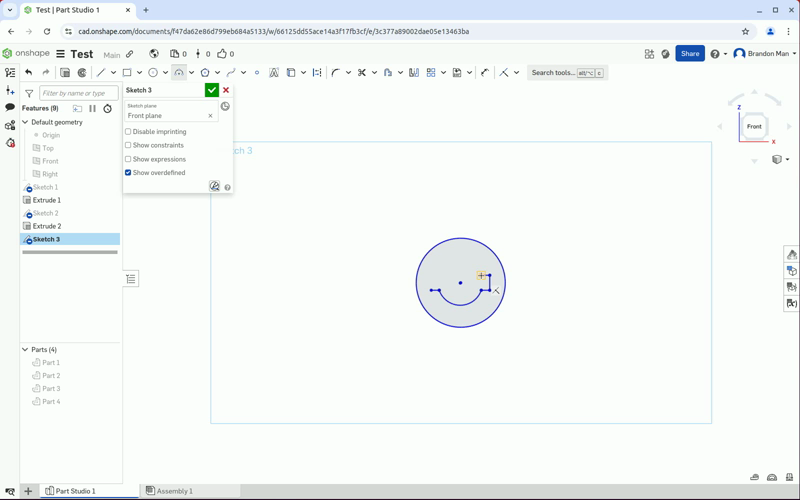
key_down(shift)
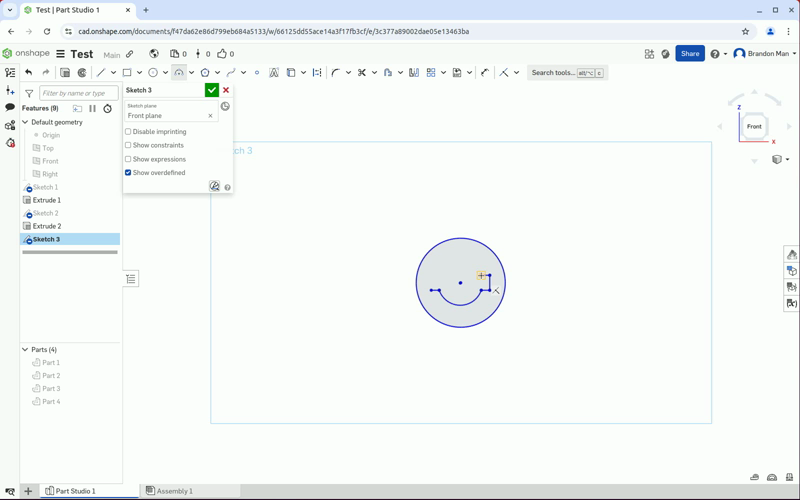
mouse_move(439, 275)
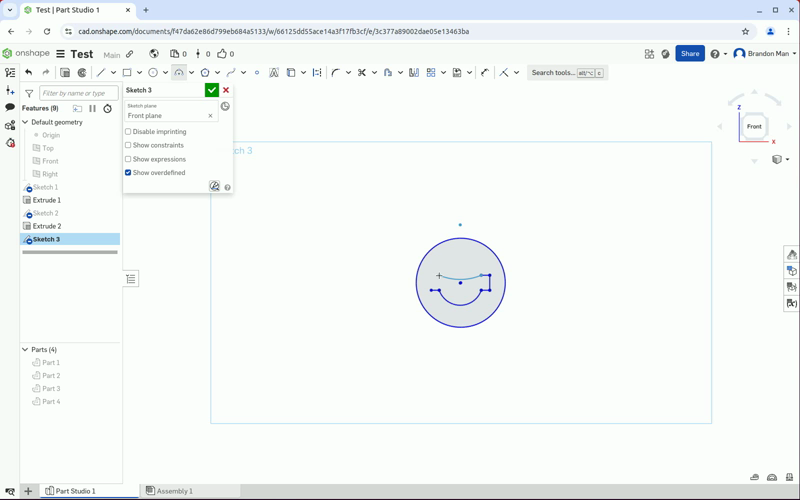
click(439, 275)
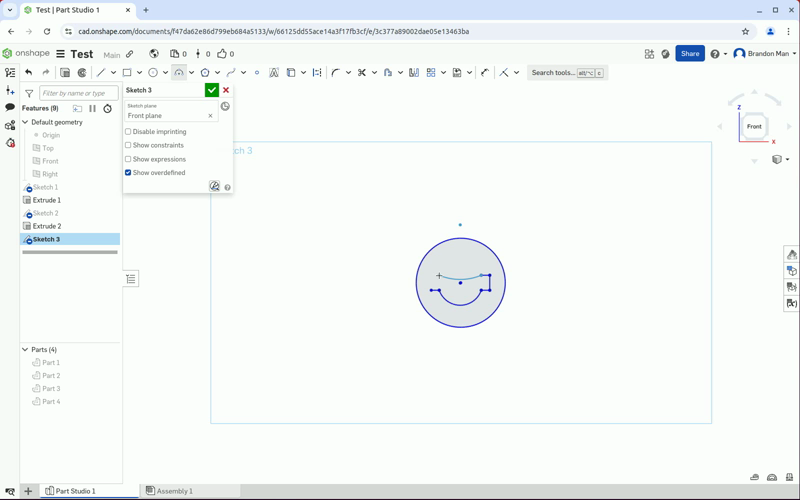
mouse_move(460, 260)
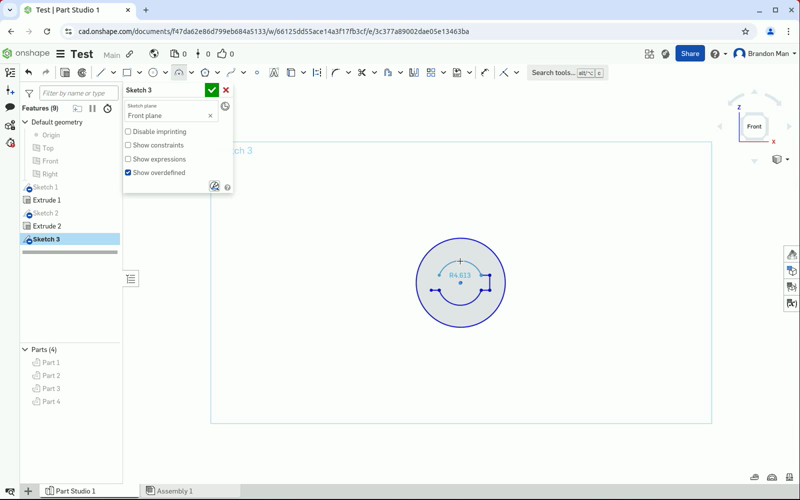
click(460, 260)
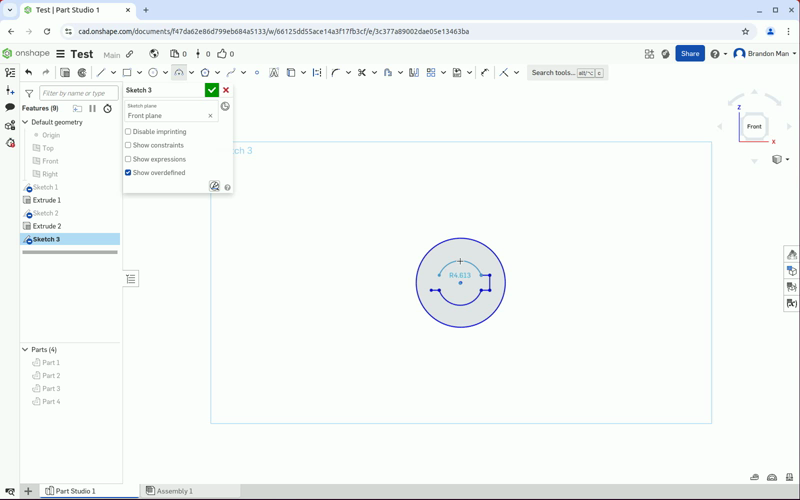
key_up(shift)
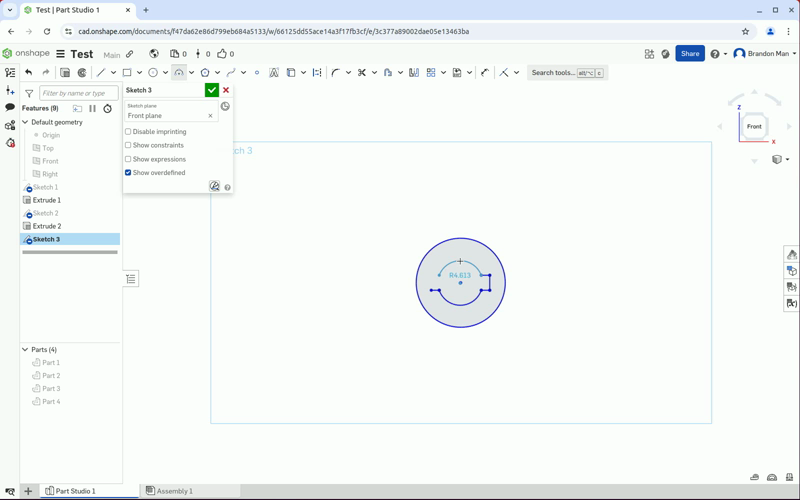
key(esc)
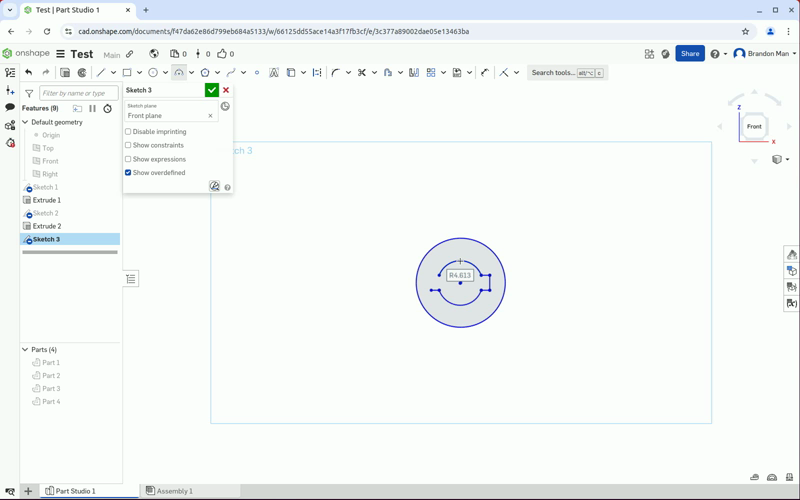
key(l)
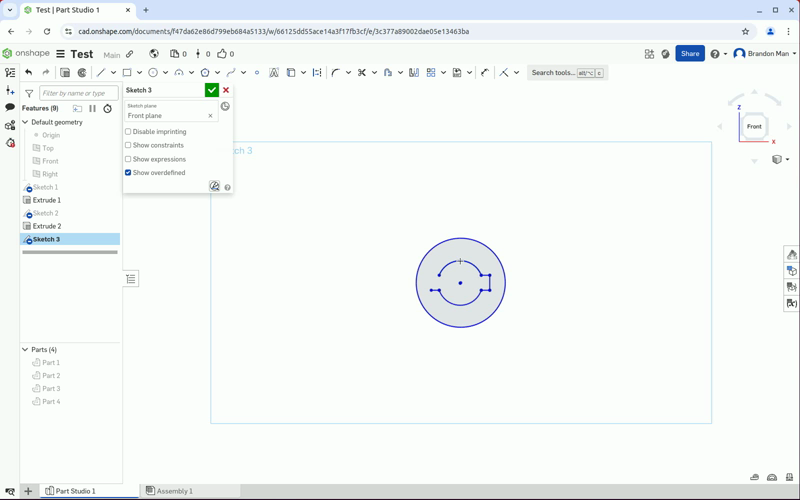
mouse_move(439, 275)
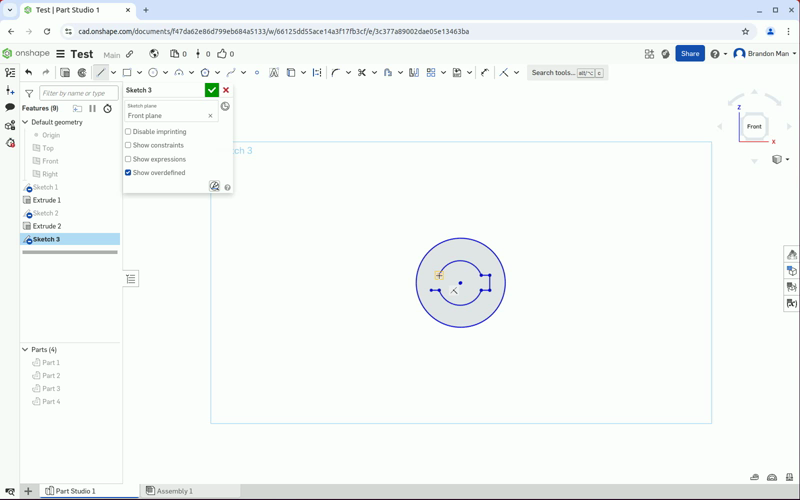
click(439, 275)
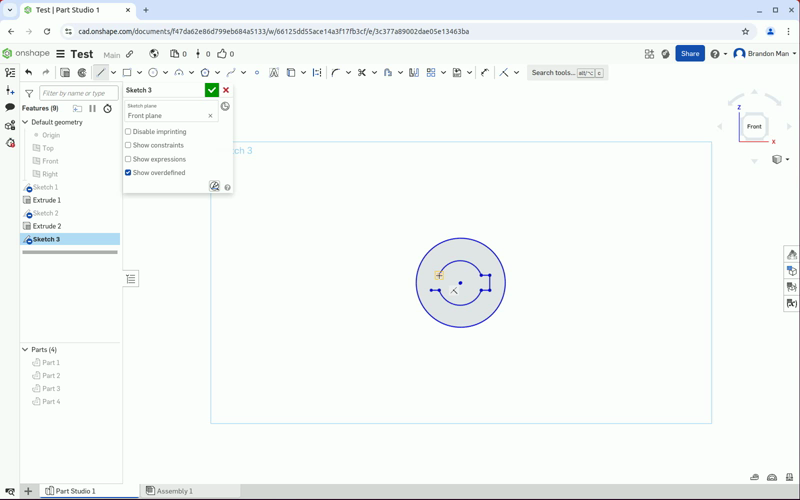
key_down(shift)
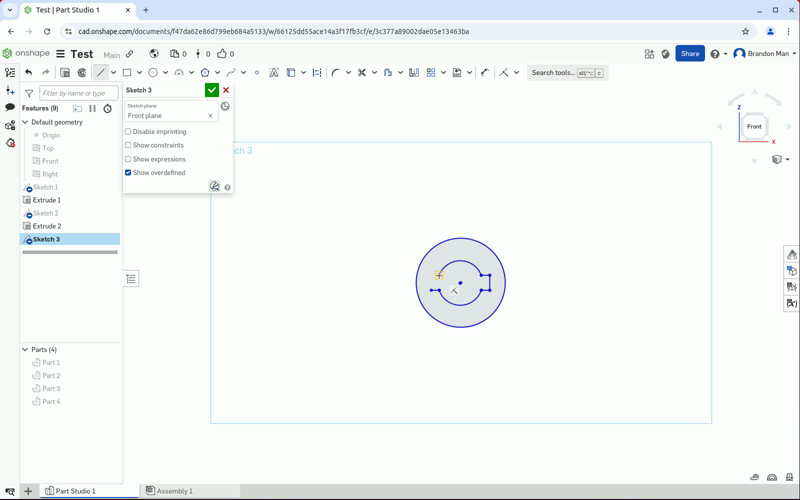
mouse_move(469, 275)
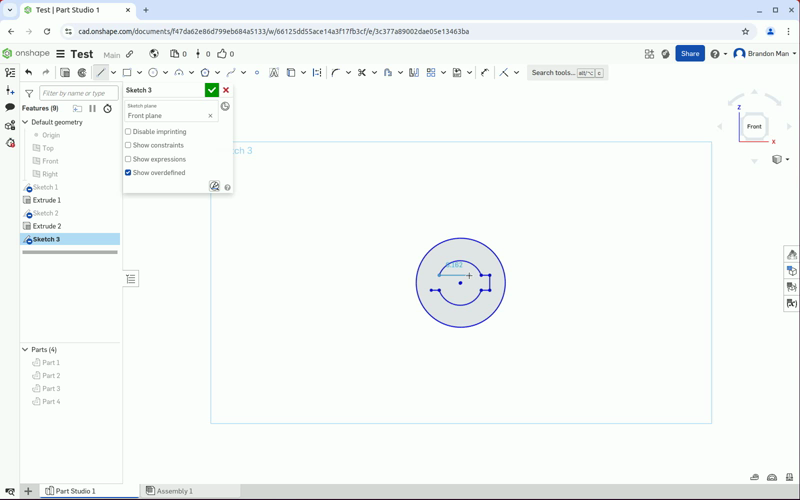
mouse_move(431, 275)
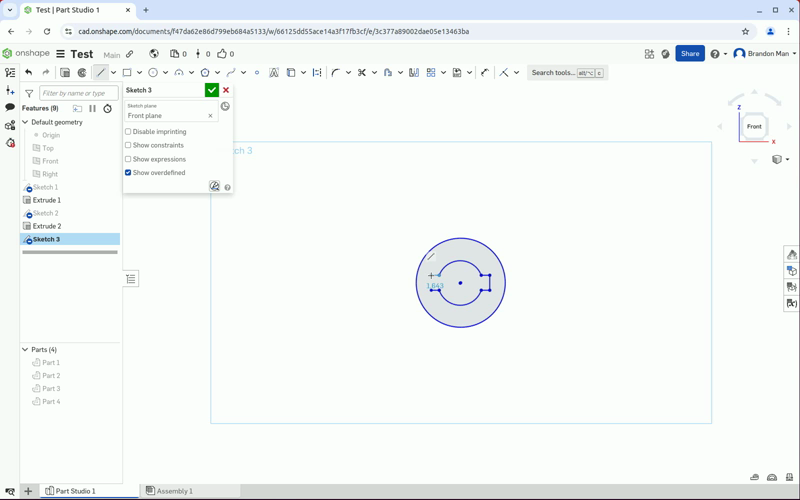
click(431, 275)
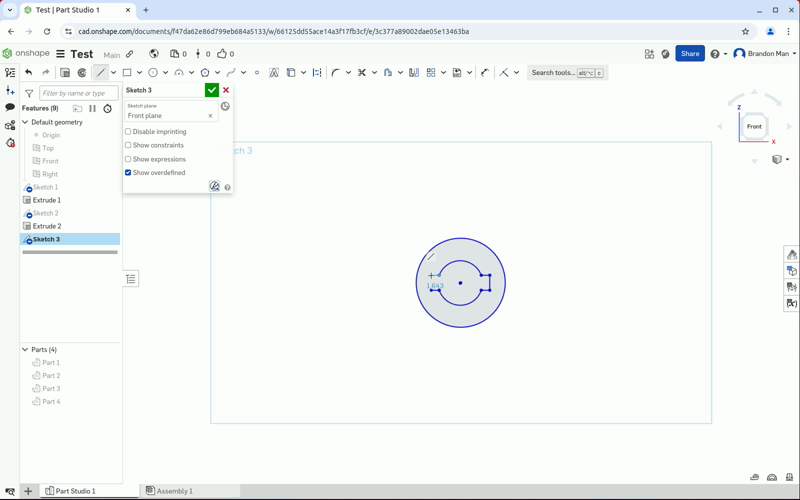
key_up(shift)
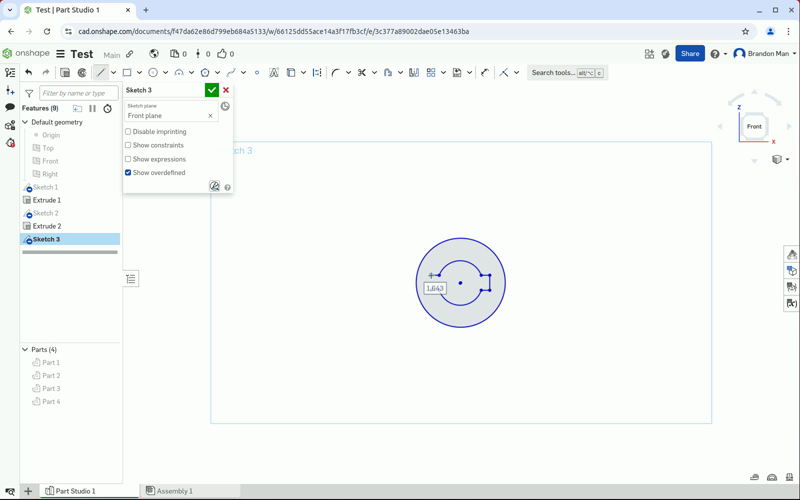
mouse_move(461, 275)
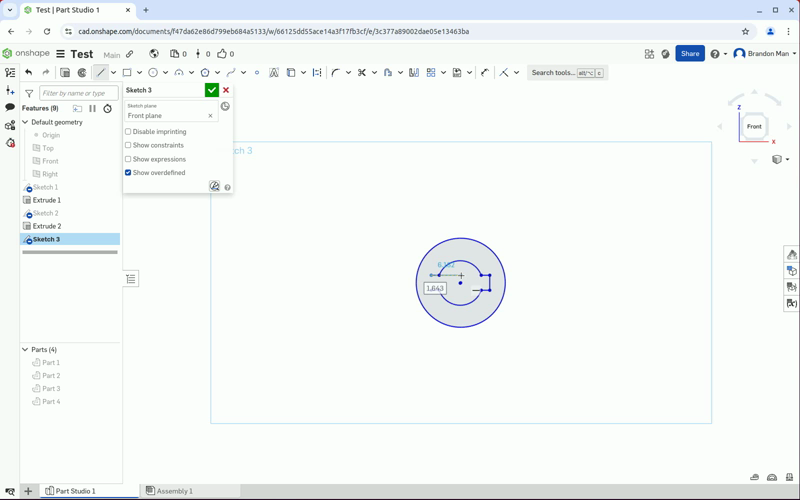
key_down(shift)
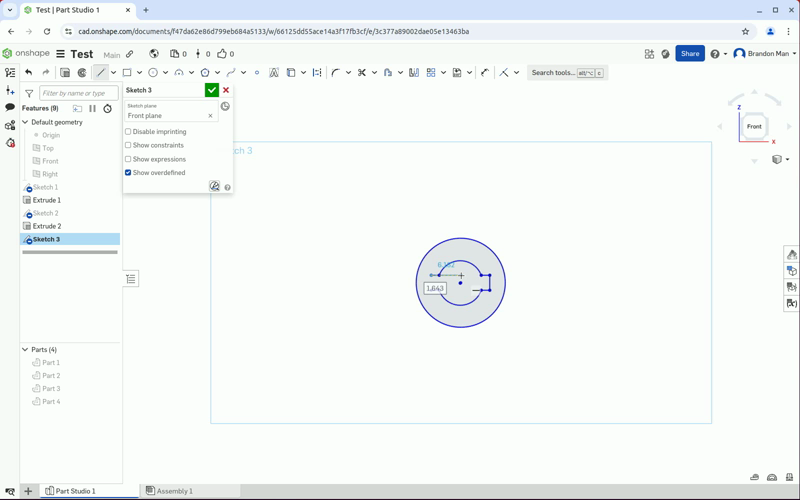
mouse_move(431, 290)
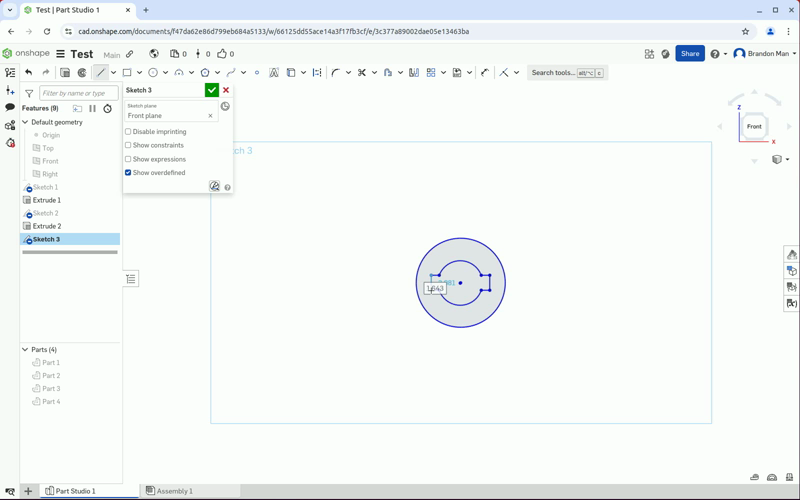
key_up(shift)
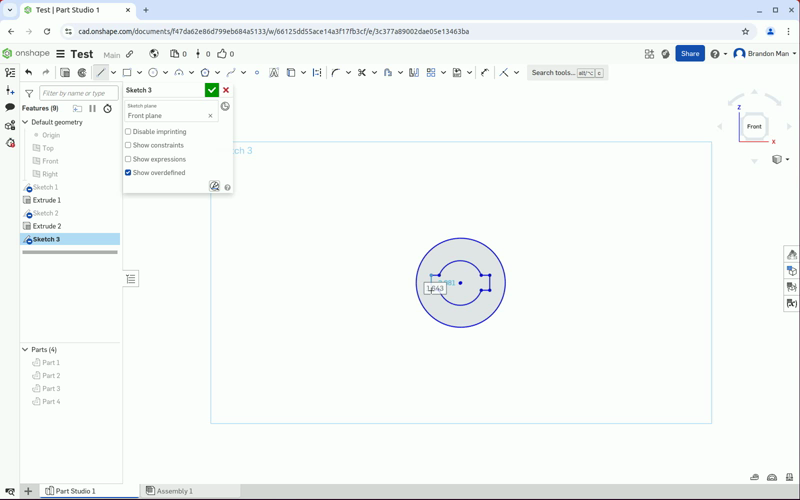
click(431, 290)
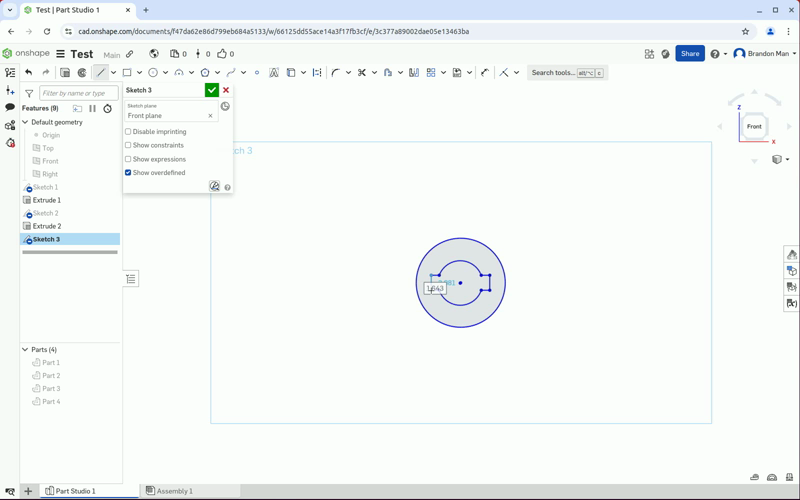
key(esc)
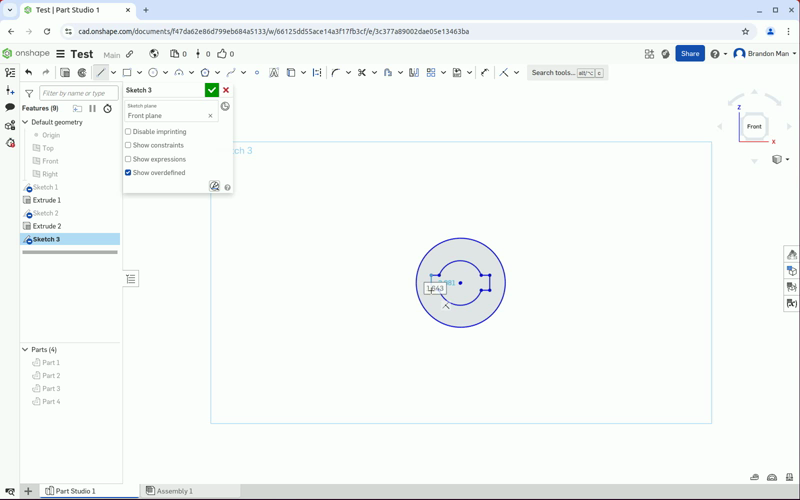
mouse_move(454, 258)
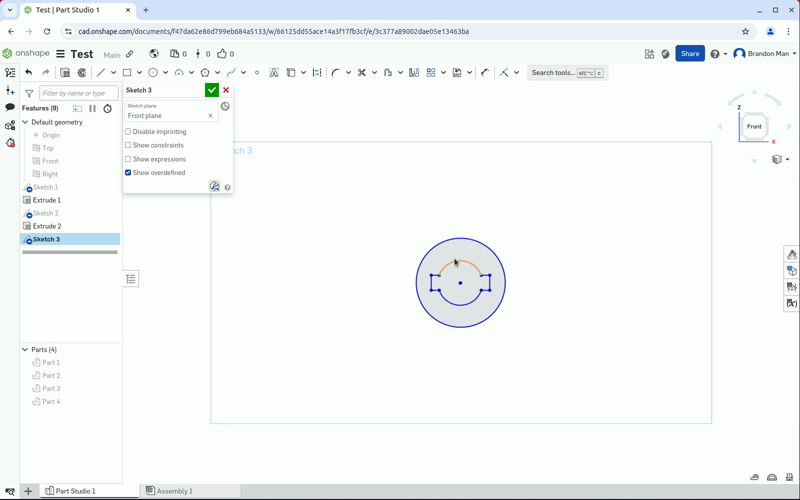
click(454, 258)
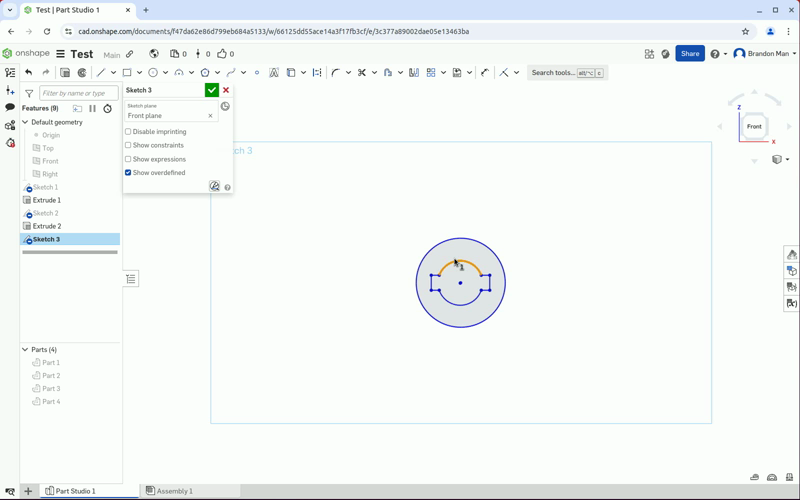
mouse_move(73, 352)
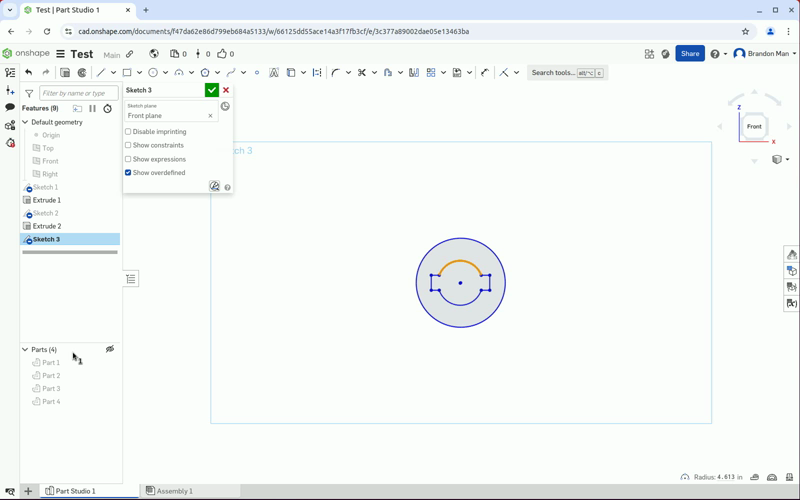
key(shift+y)
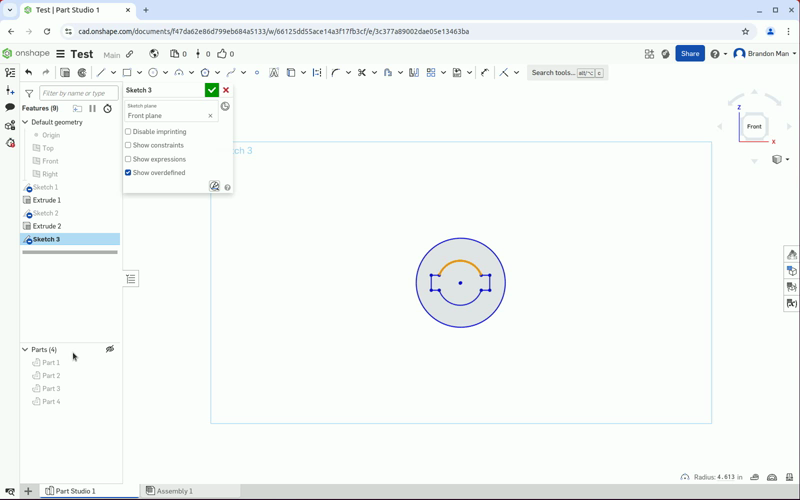
key(shift+e)
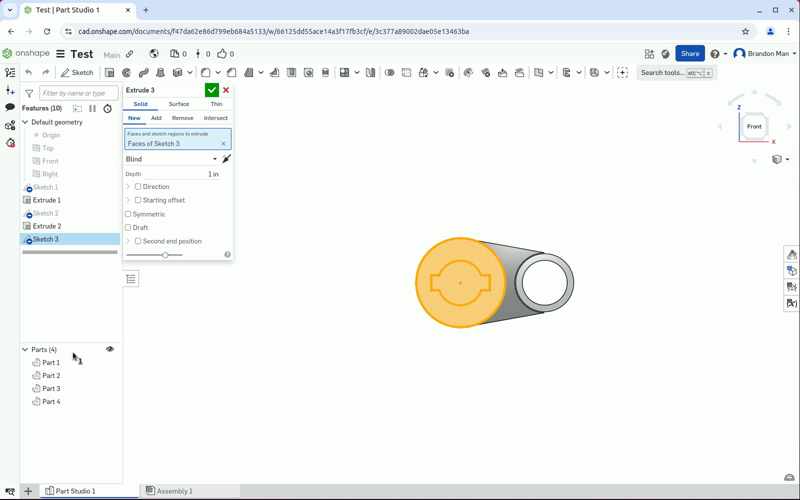
mouse_move(143, 106)
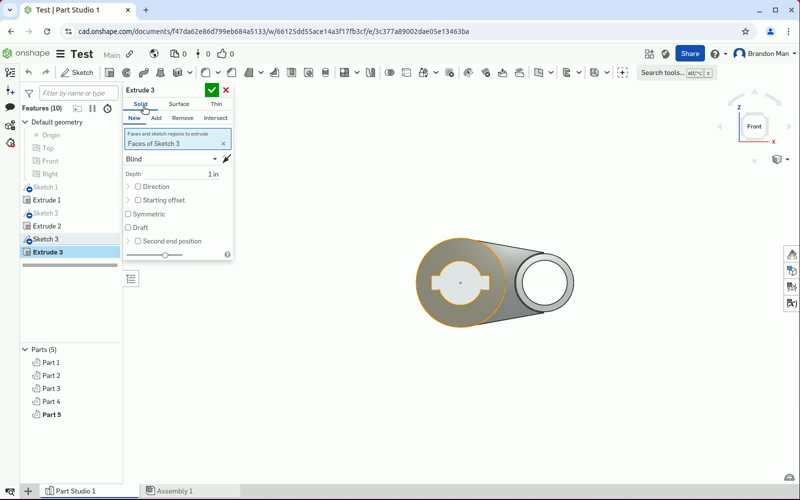
click(143, 106)
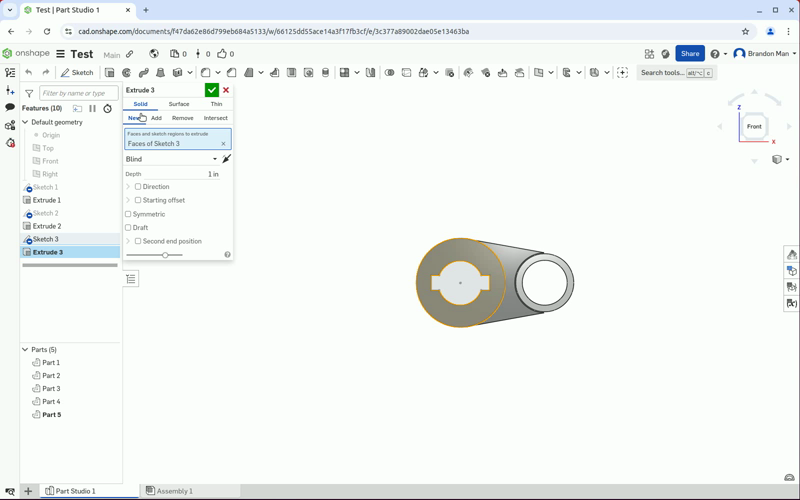
mouse_move(137, 120)
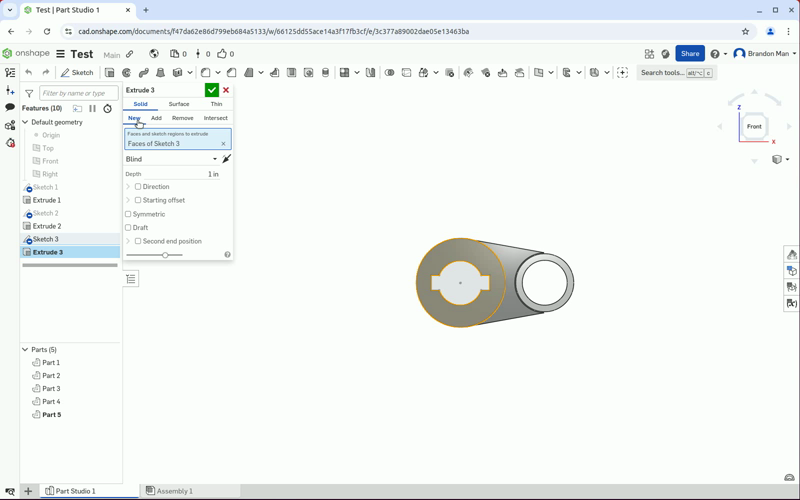
click(137, 120)
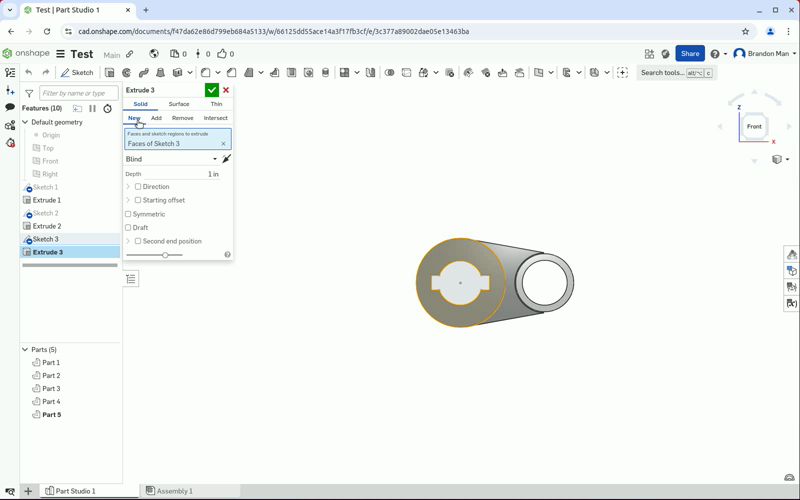
key(tab, 4)
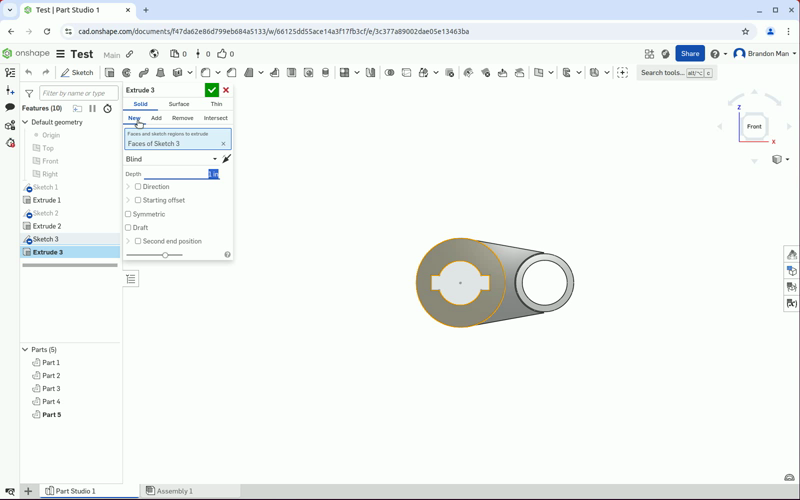
text(7.943)
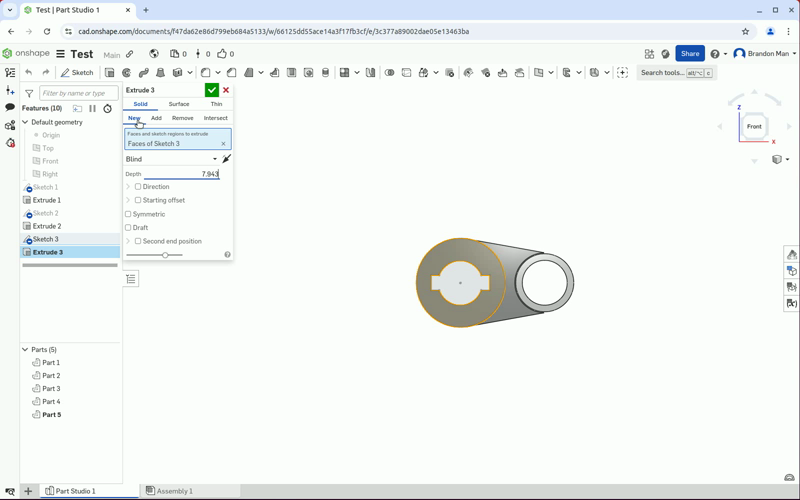
key(enter)
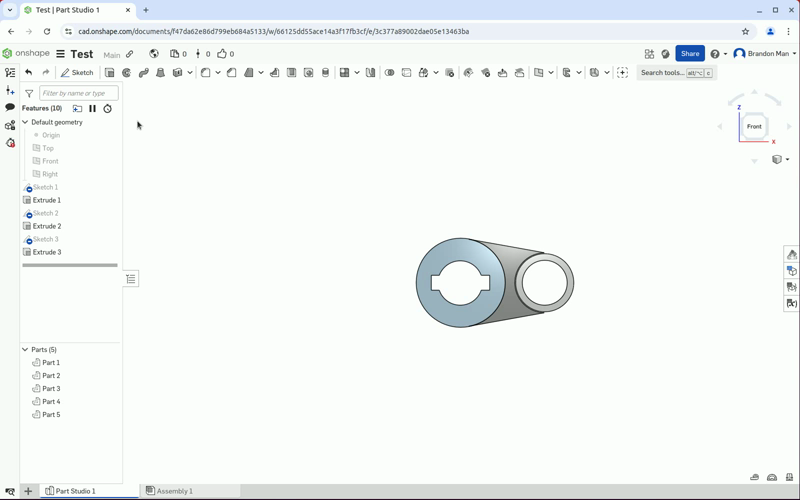
key(shift+h)
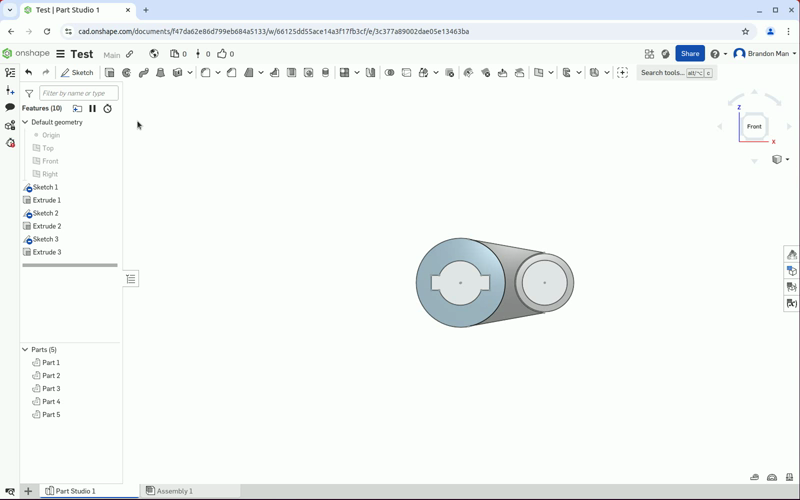
key(shift+h)
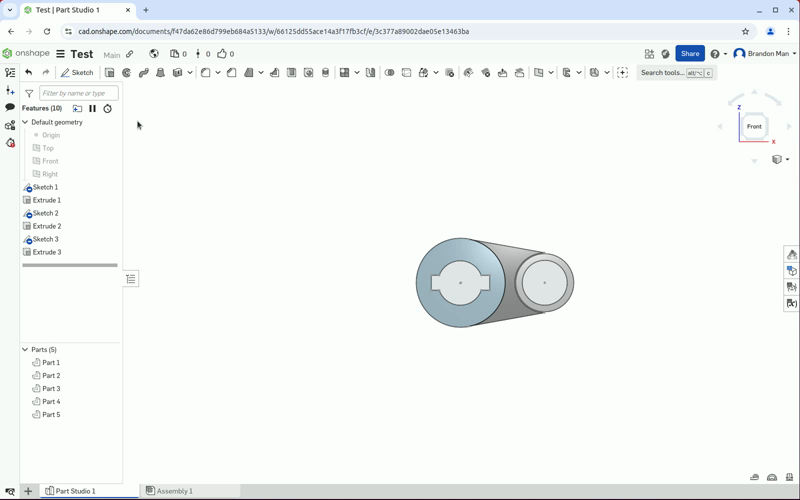
key(shift+7)
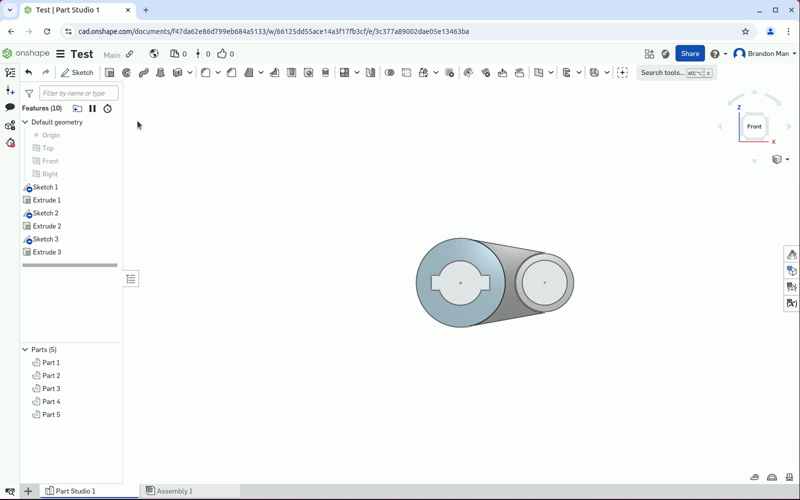
key(left, 2)
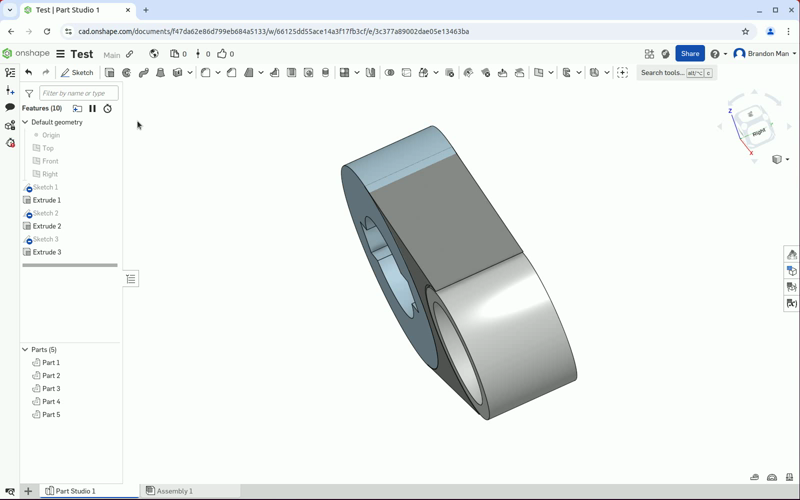
key(down, 2)
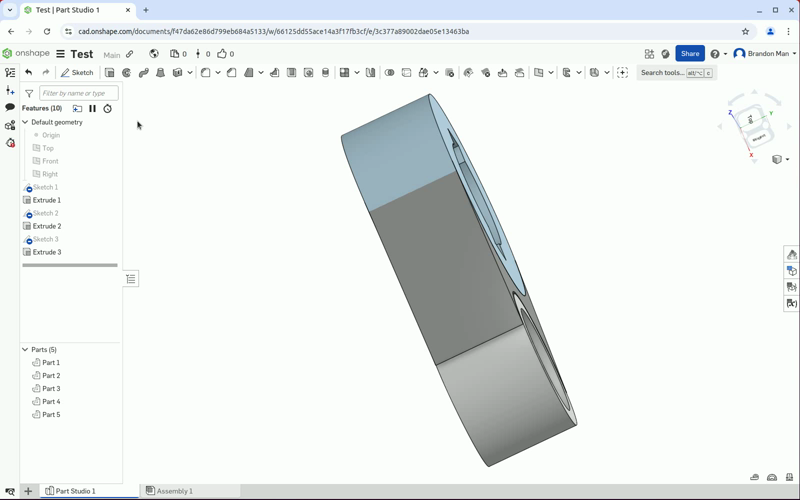
key(up, 2)
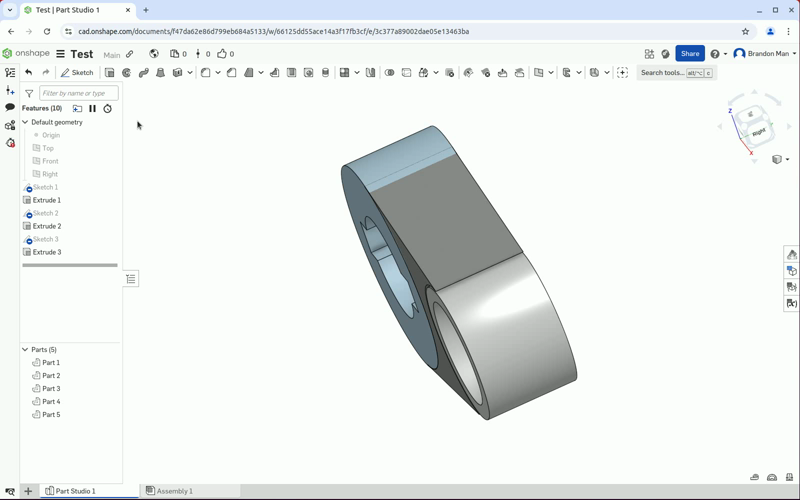
key(right, 2)
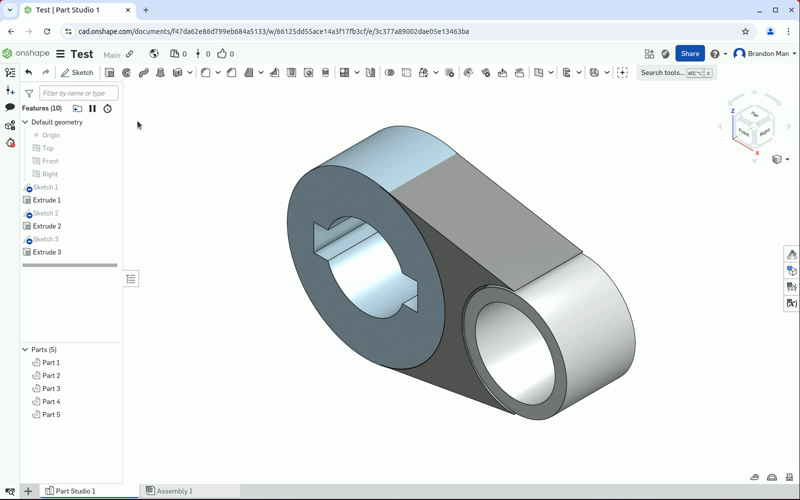
mouse_move(73, 189)
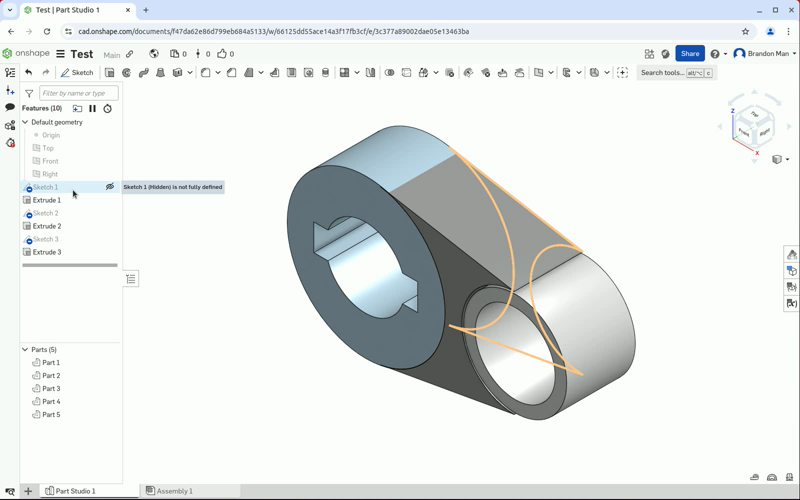
click(73, 189)